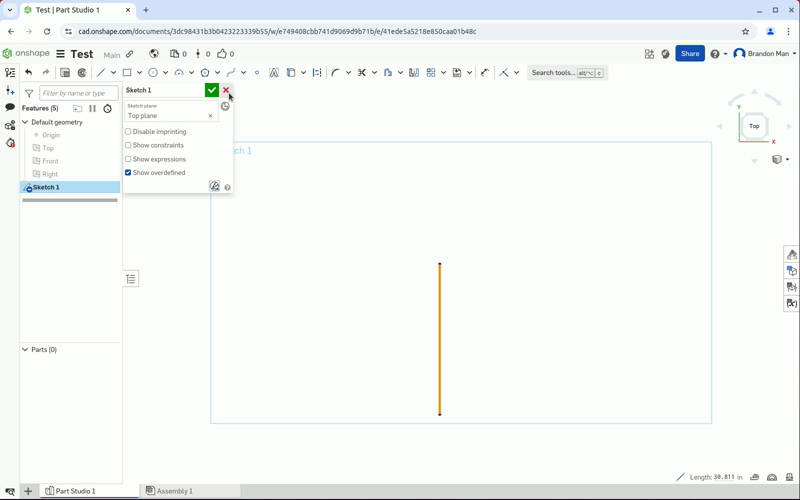
key(shift+h)
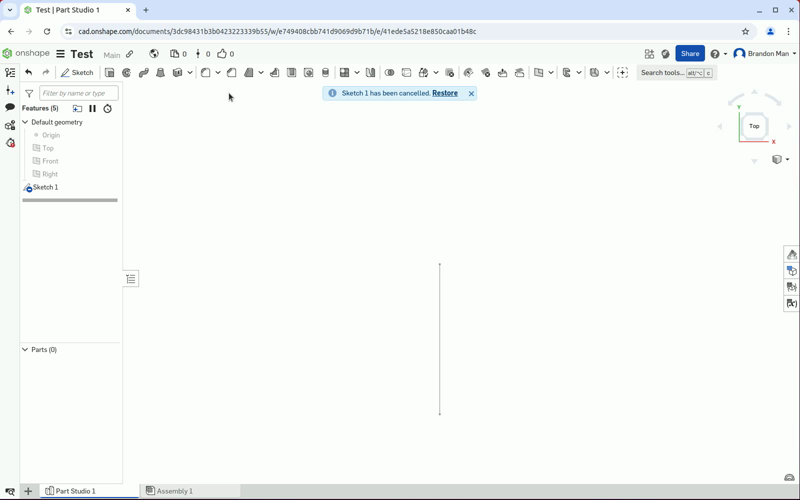
mouse_move(73, 352)
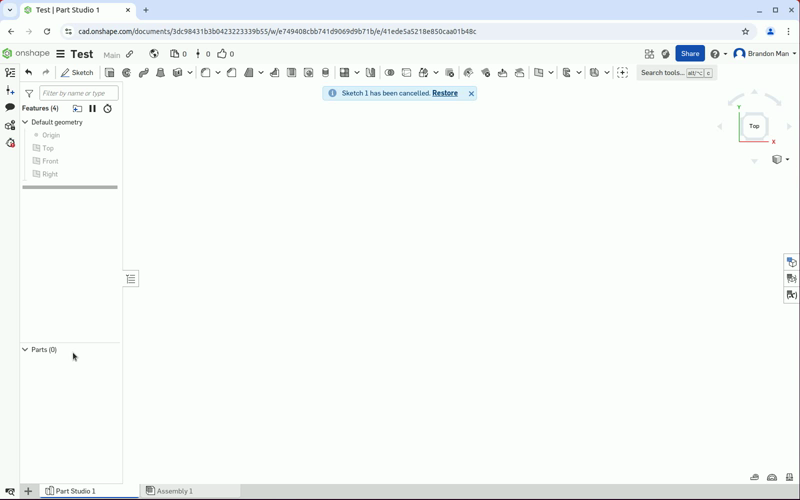
key(y)
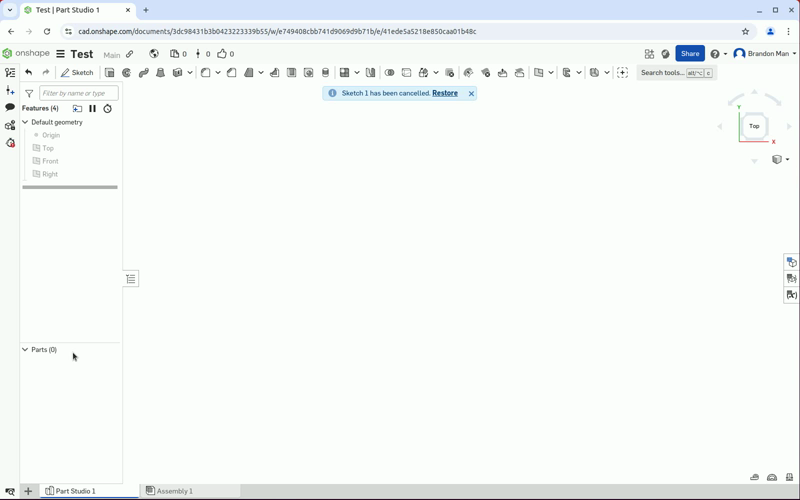
key(shift+p)
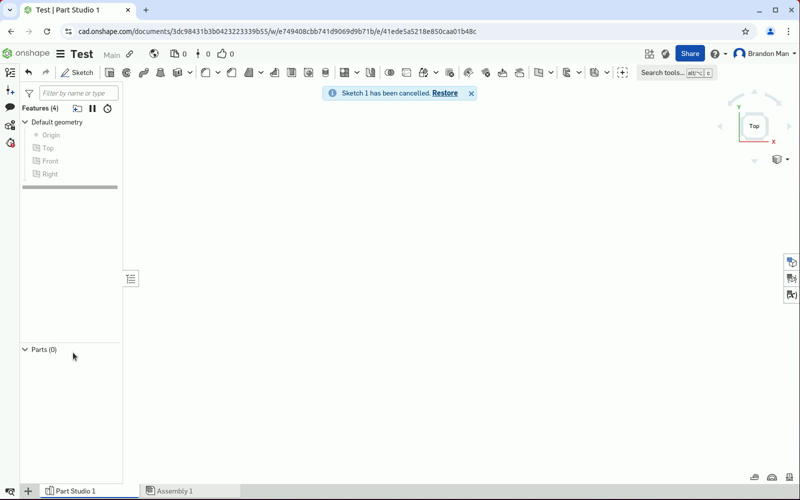
key(space)
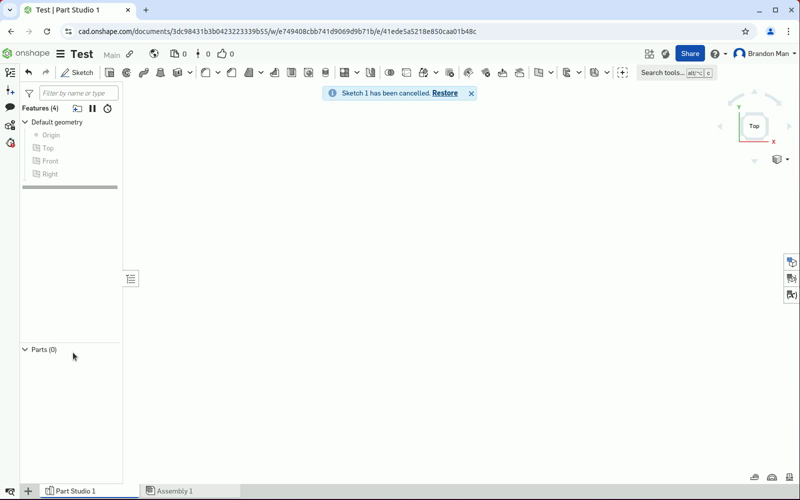
key_down(shift)
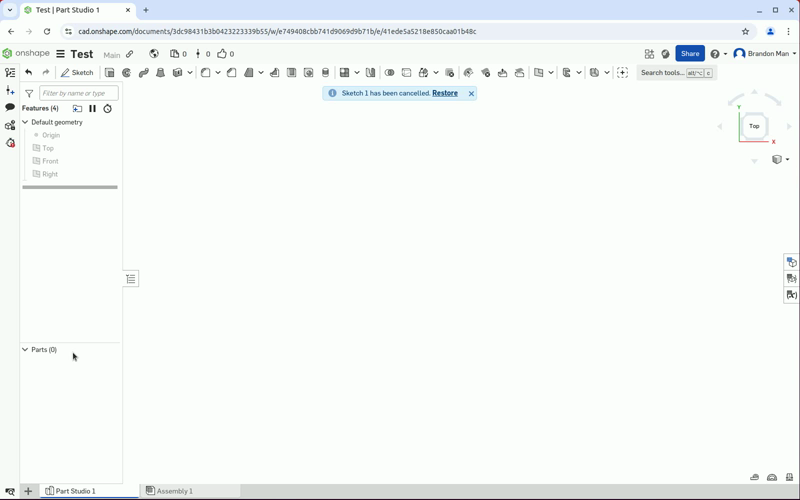
key(up)
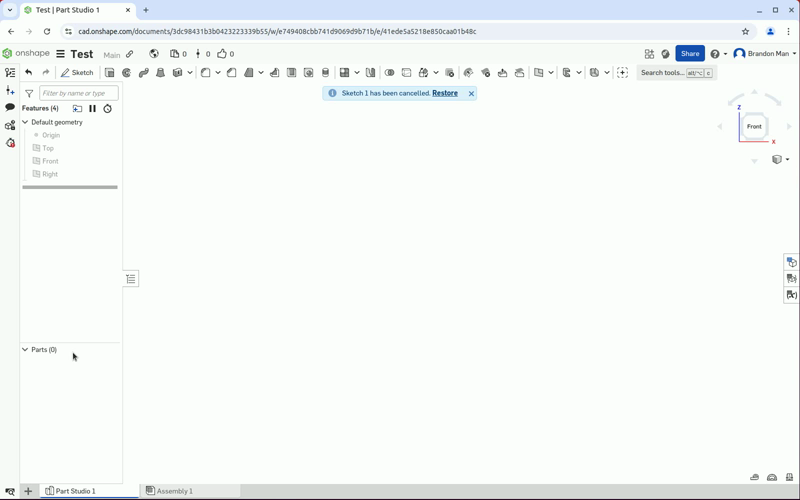
key_up(shift)
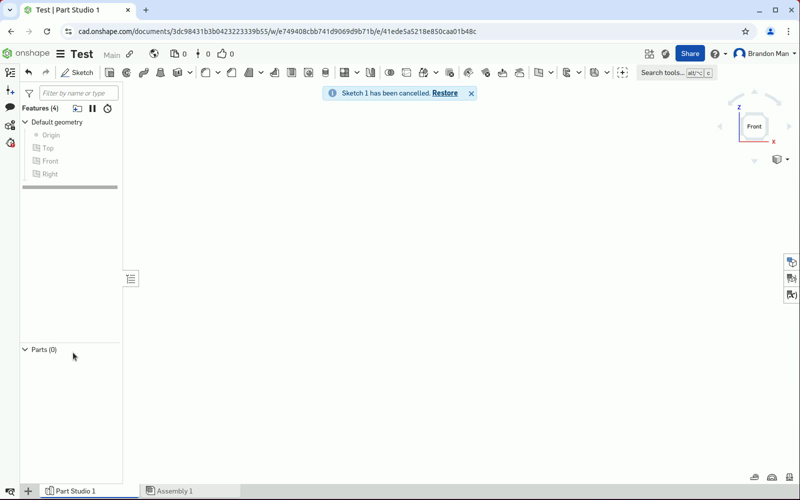
mouse_move(73, 352)
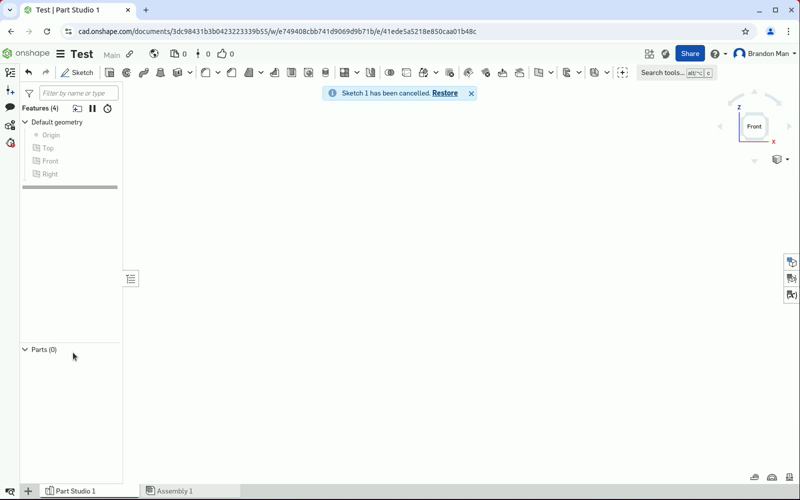
key(shift+y)
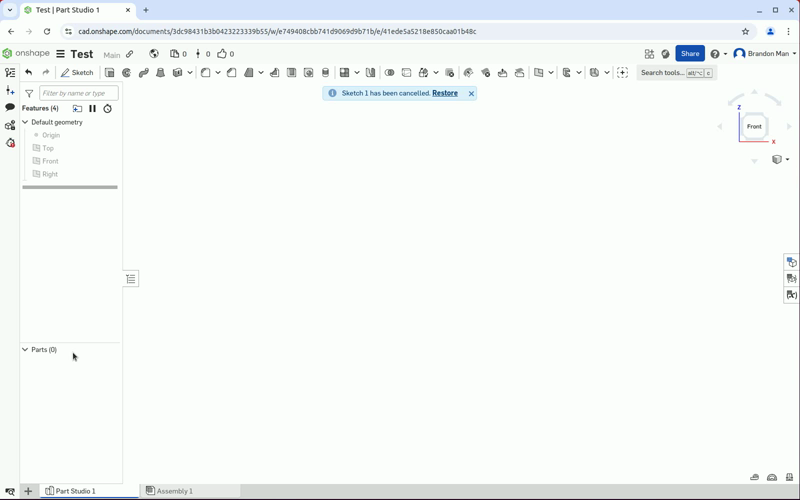
key(shift+s)
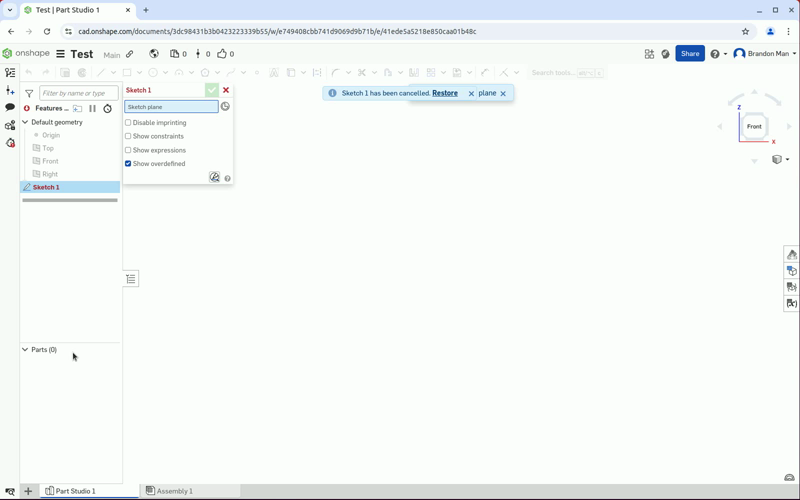
mouse_move(73, 163)
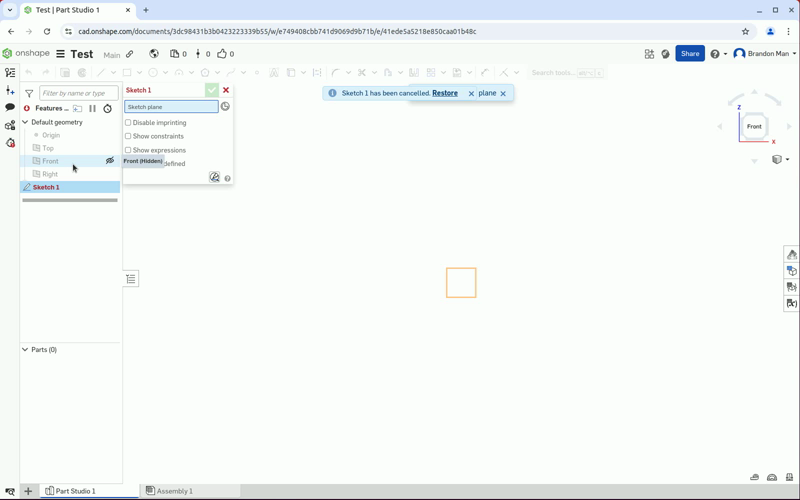
click(73, 163)
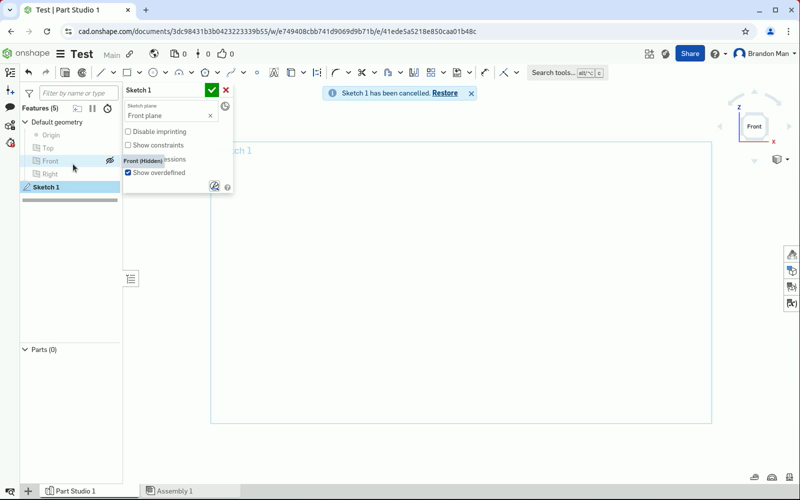
mouse_move(73, 352)
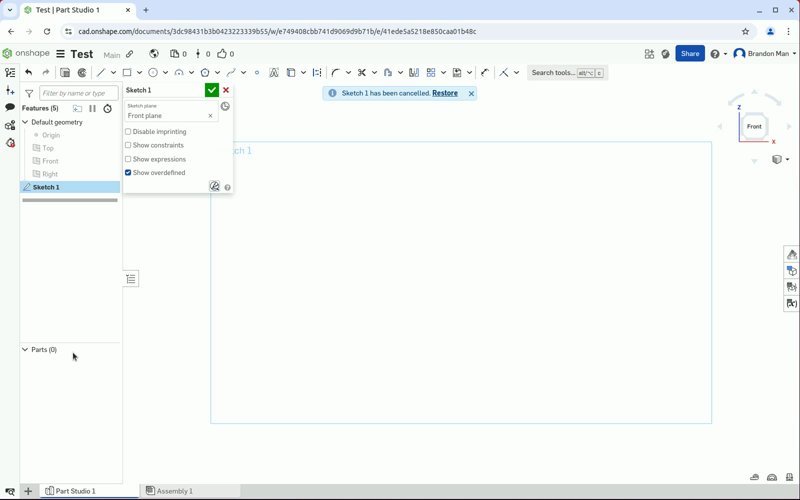
key(y)
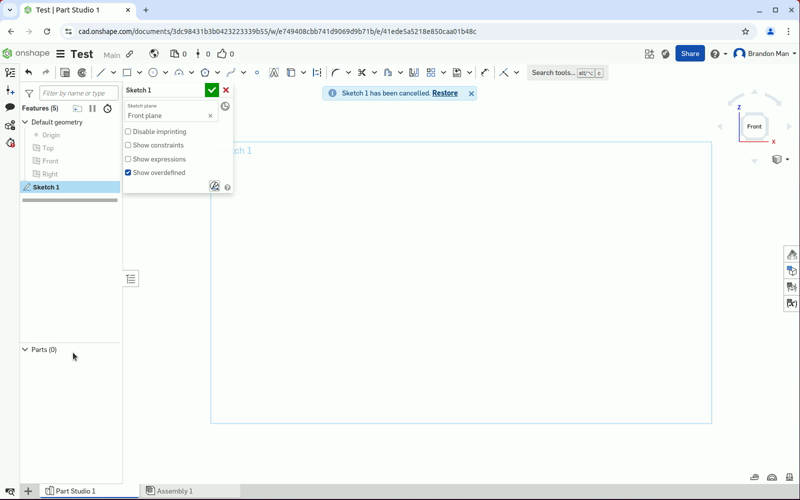
key(a)
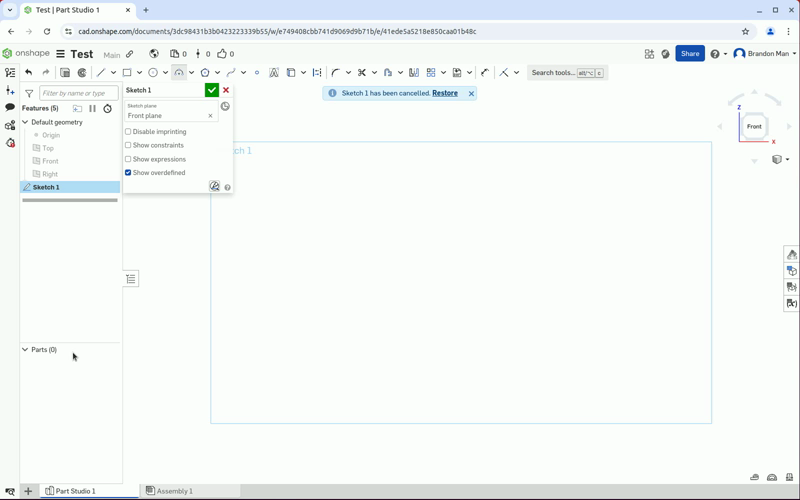
key_down(shift)
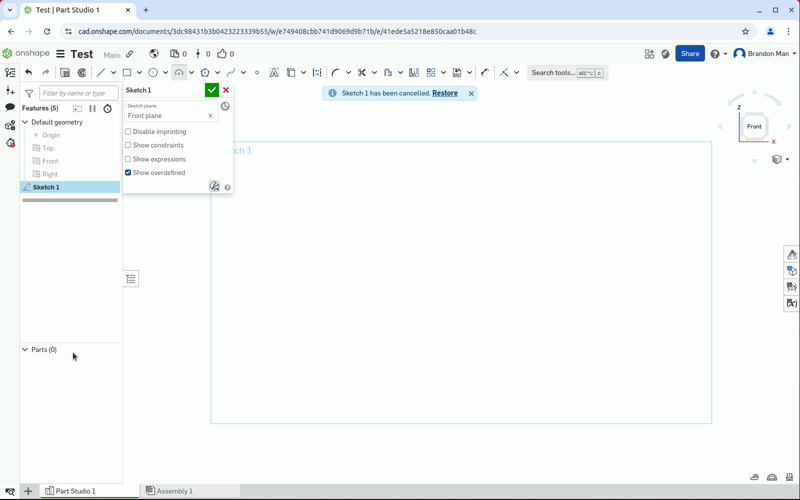
mouse_move(445, 200)
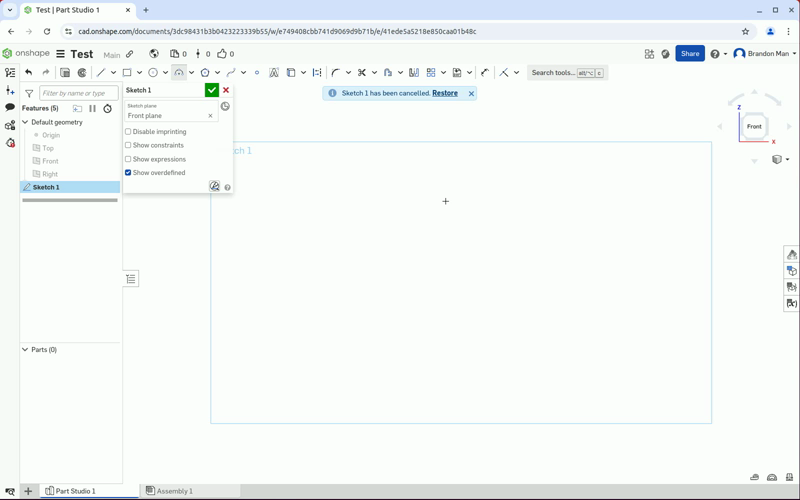
click(445, 200)
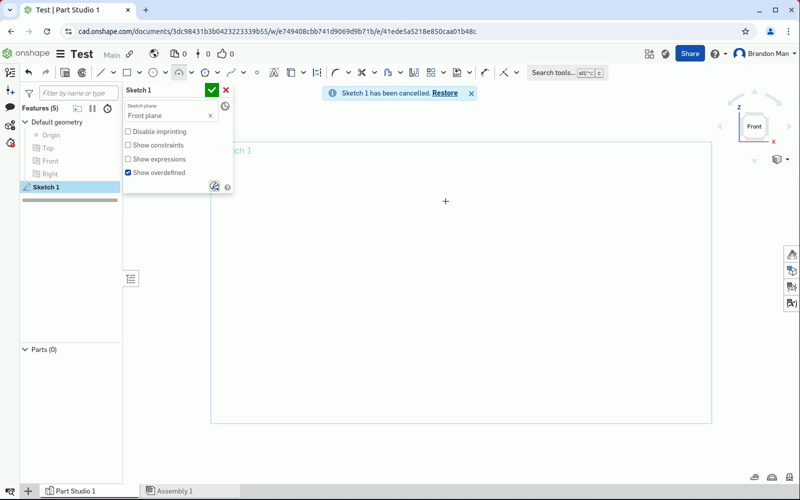
key_up(shift)
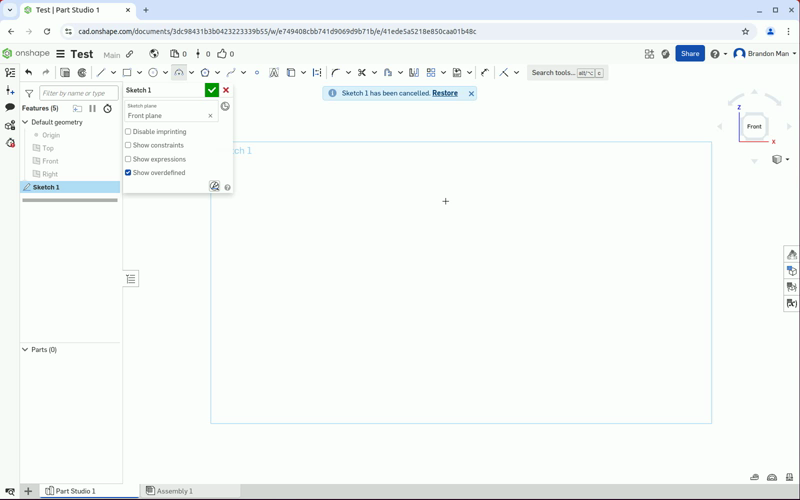
key_down(shift)
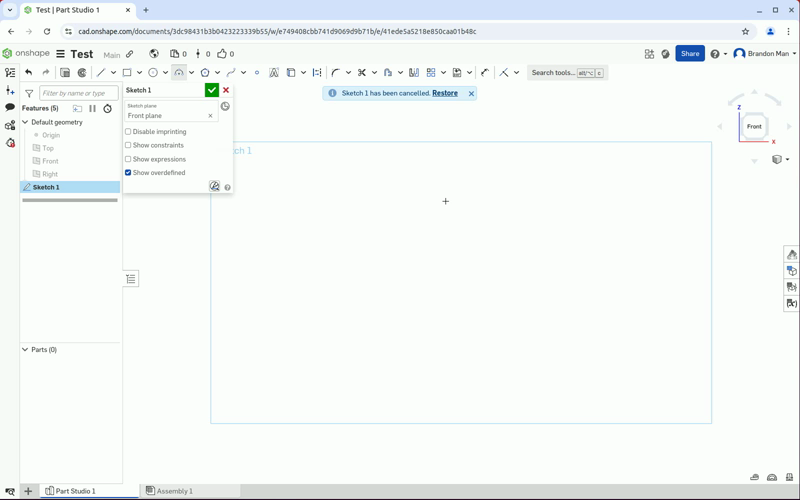
mouse_move(540, 309)
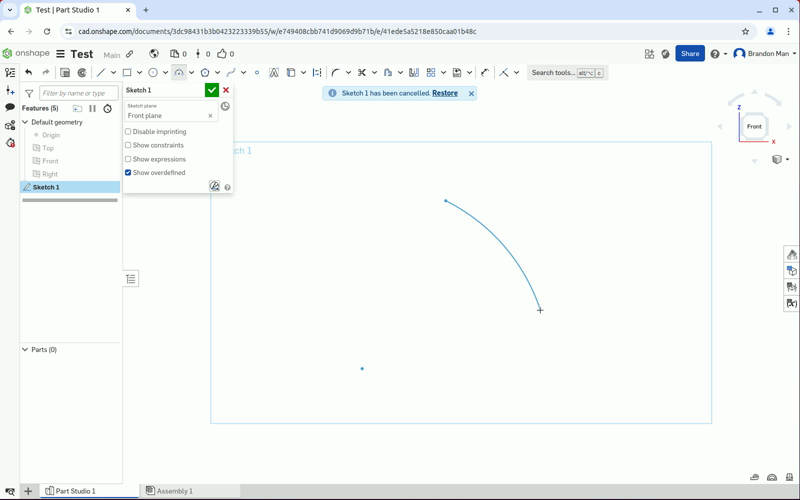
click(540, 309)
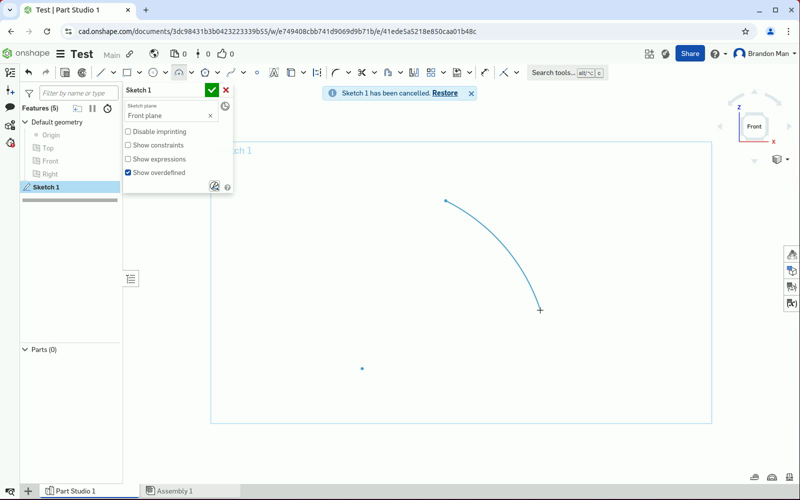
mouse_move(396, 339)
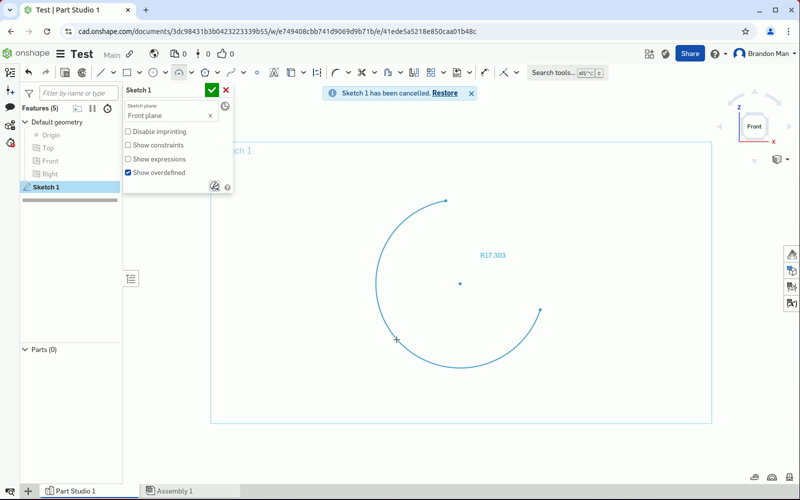
click(396, 339)
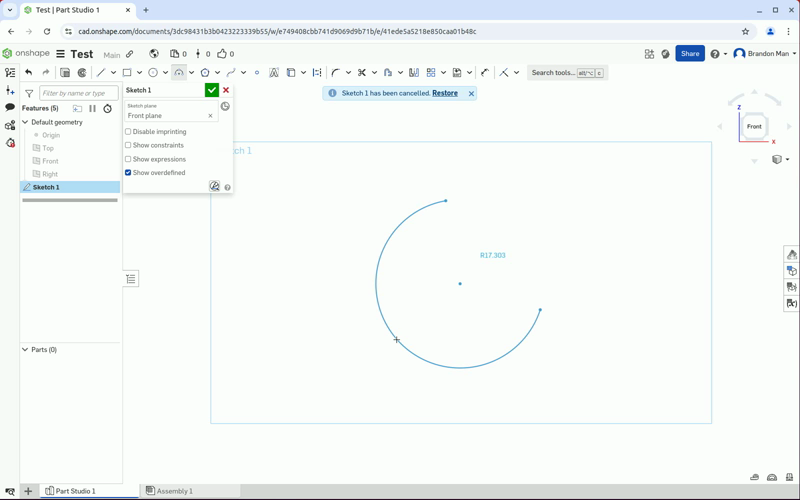
key_up(shift)
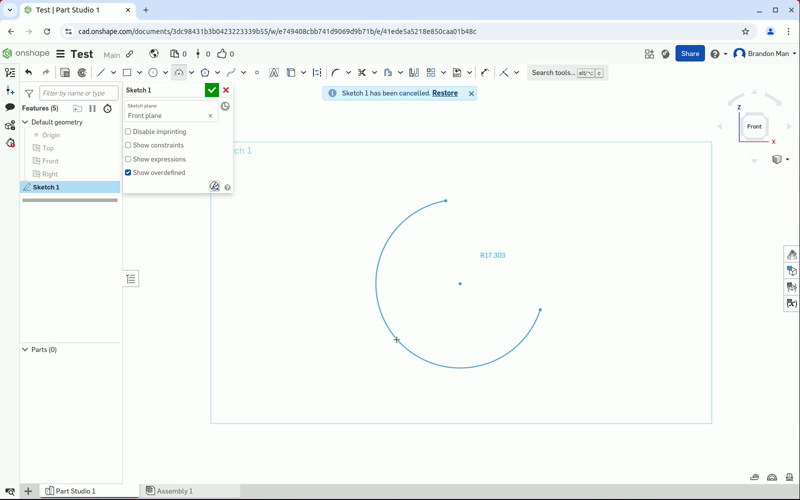
key(esc)
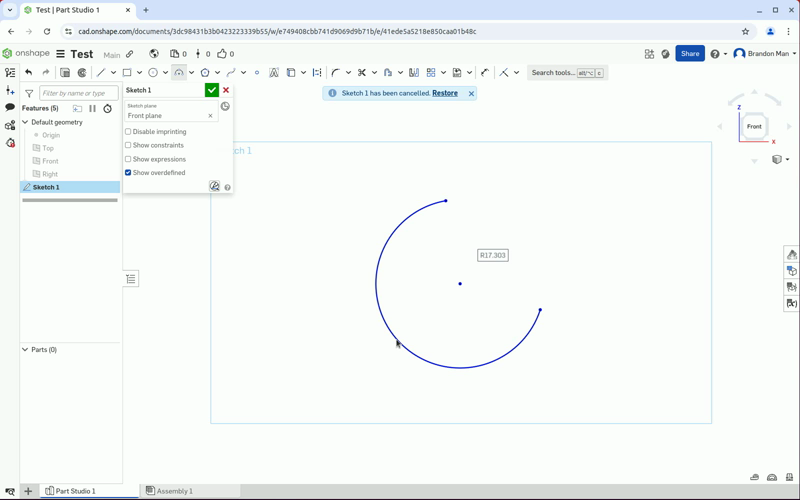
key(l)
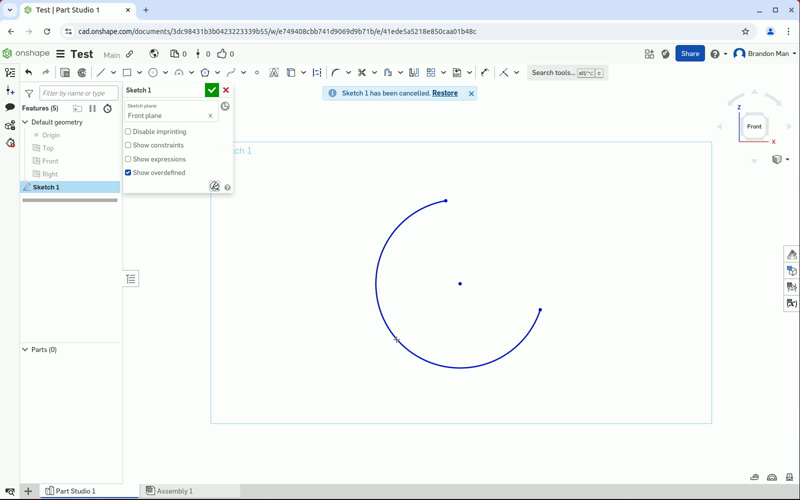
mouse_move(540, 309)
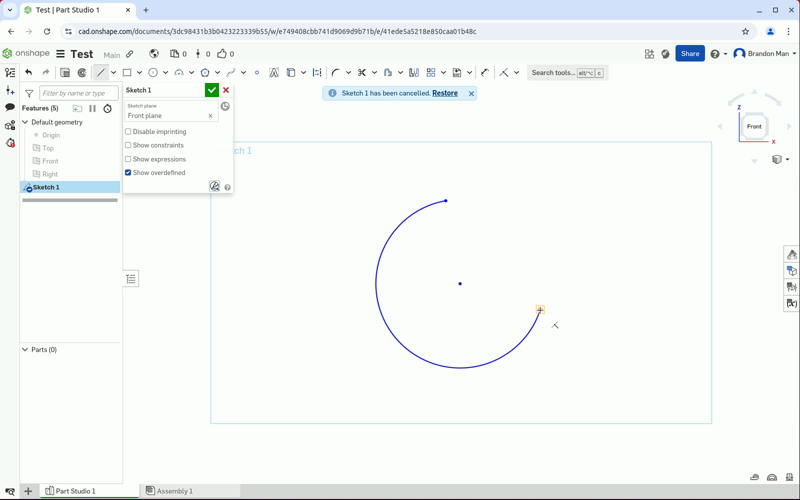
click(540, 309)
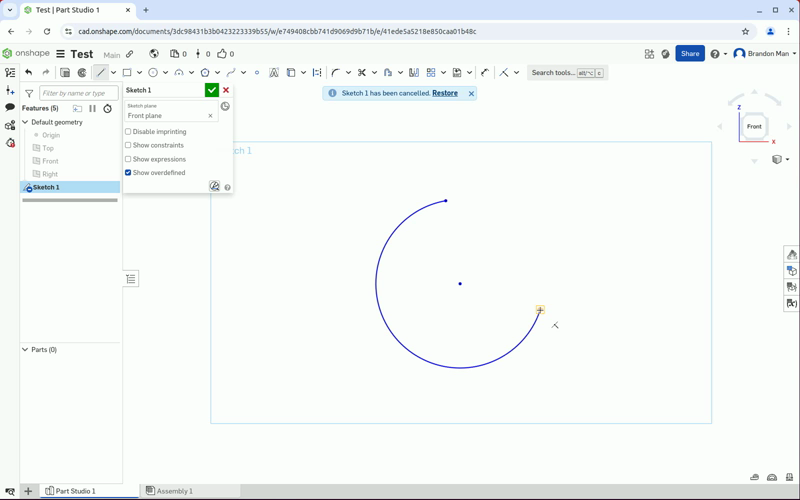
key_down(shift)
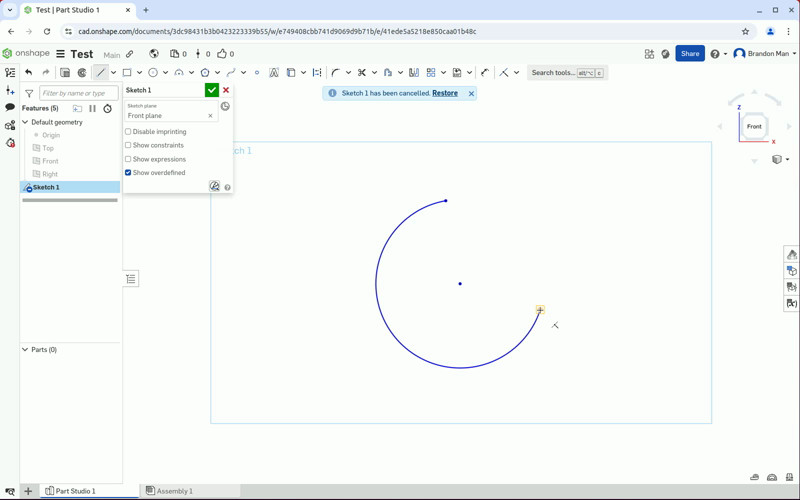
mouse_move(461, 281)
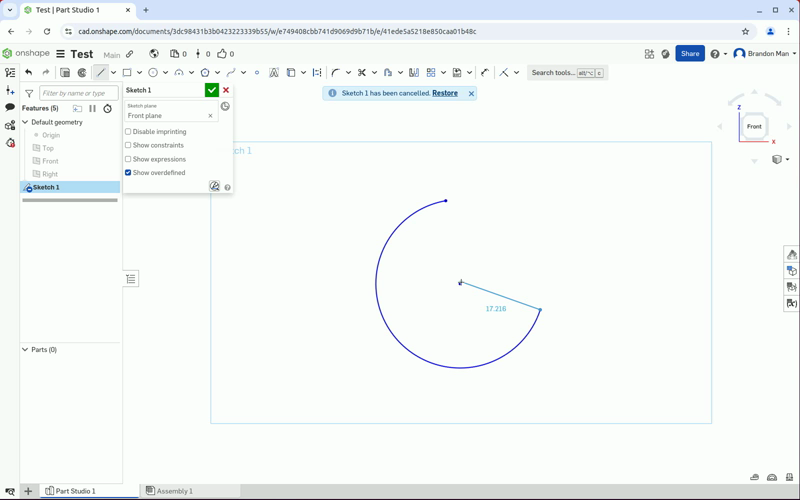
scroll(6)
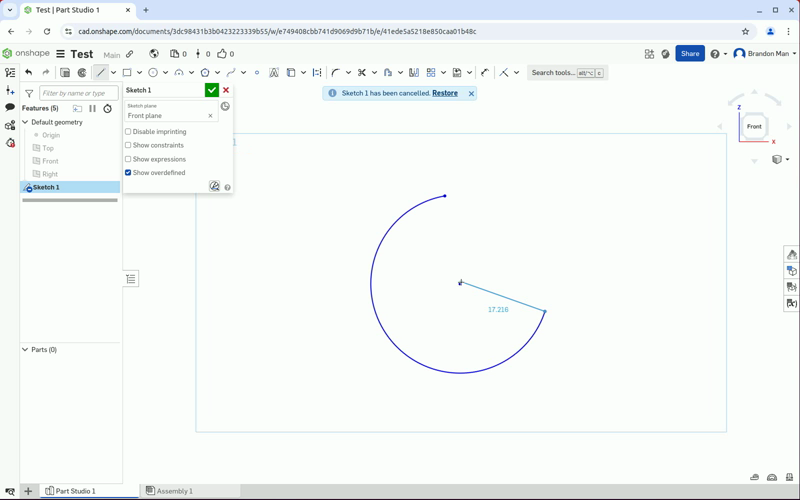
scroll(6)
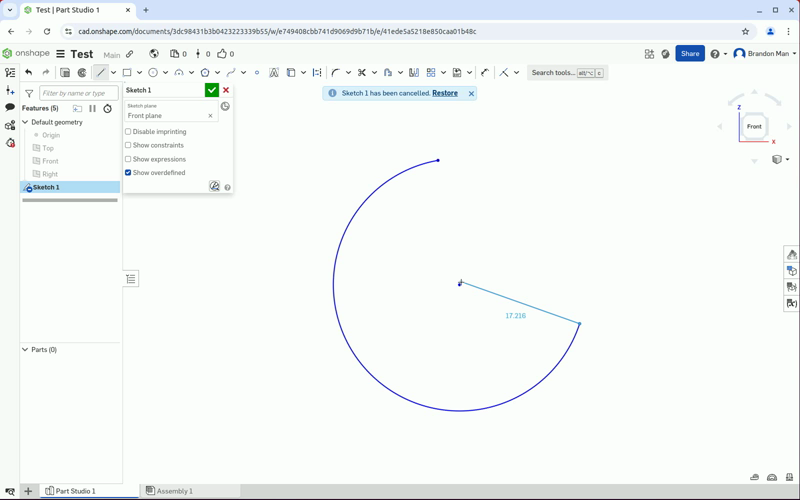
scroll(6)
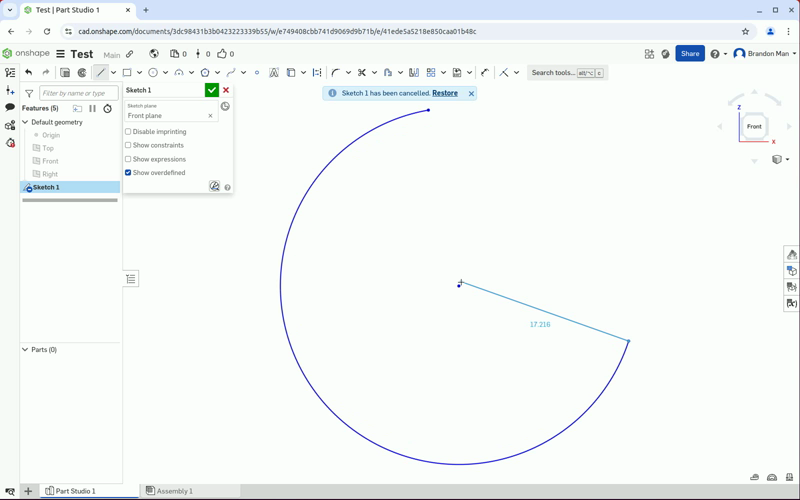
scroll(6)
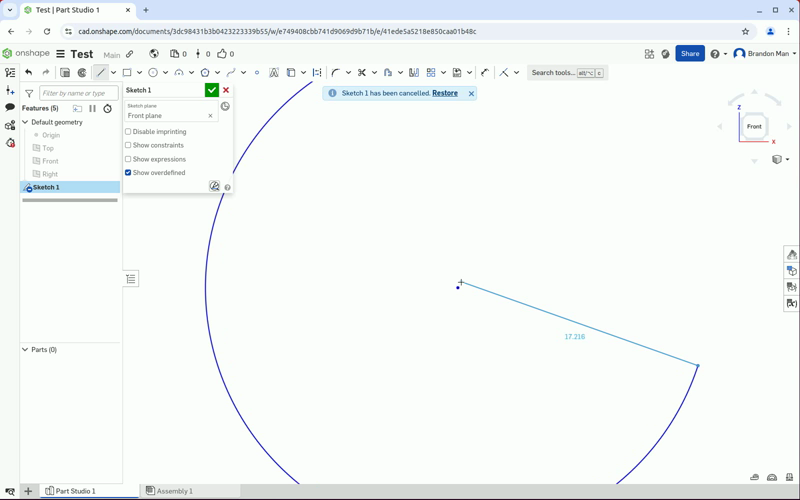
scroll(6)
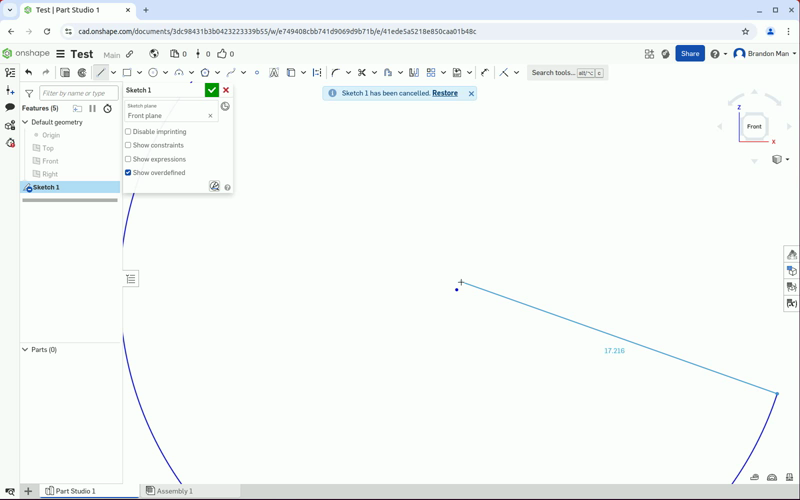
scroll(6)
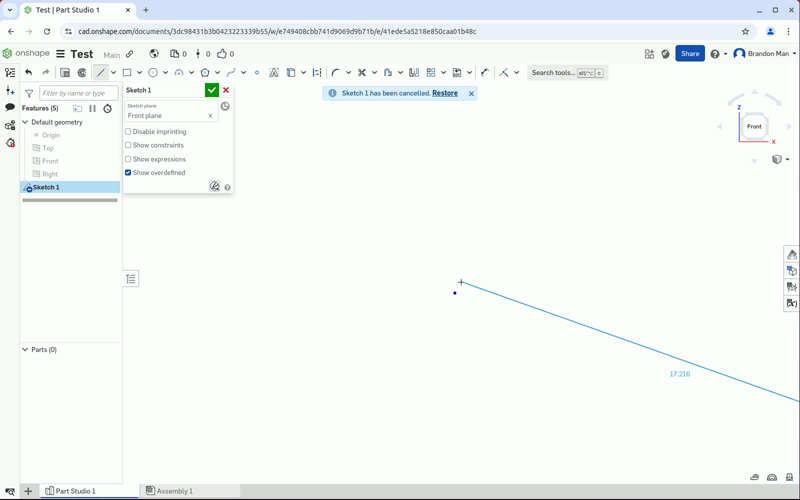
scroll(6)
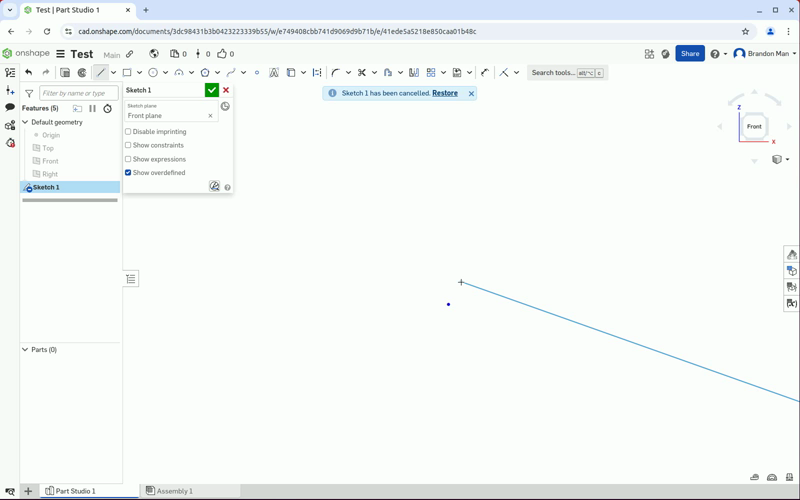
click(461, 281)
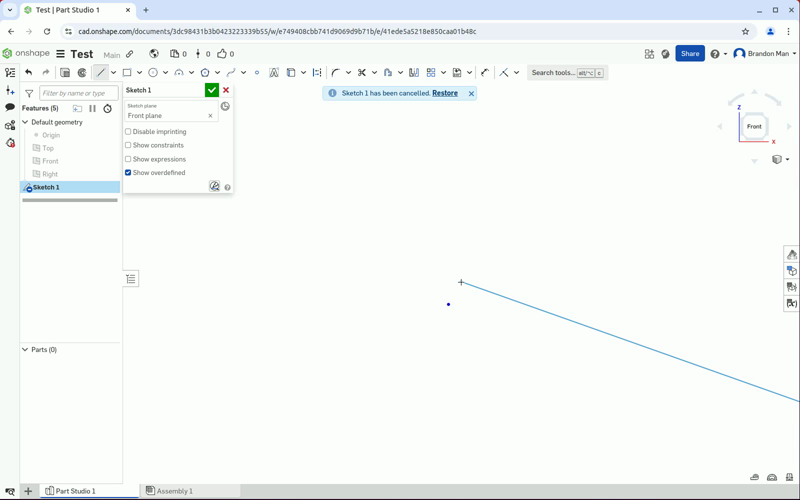
scroll(-6)
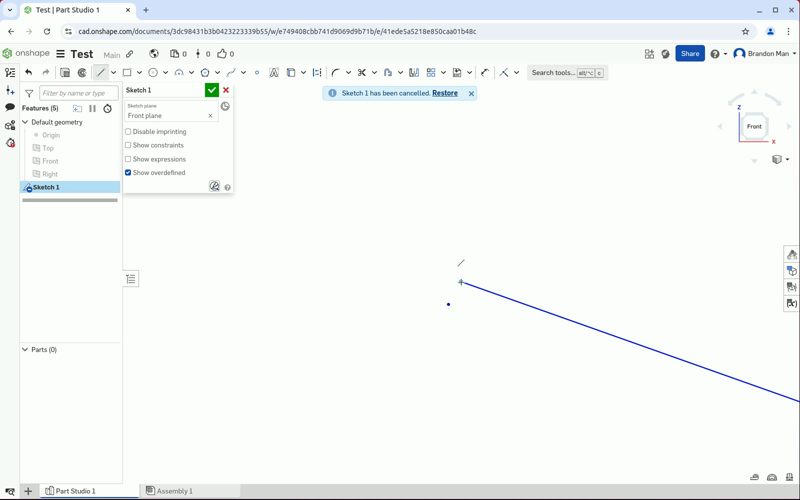
scroll(-6)
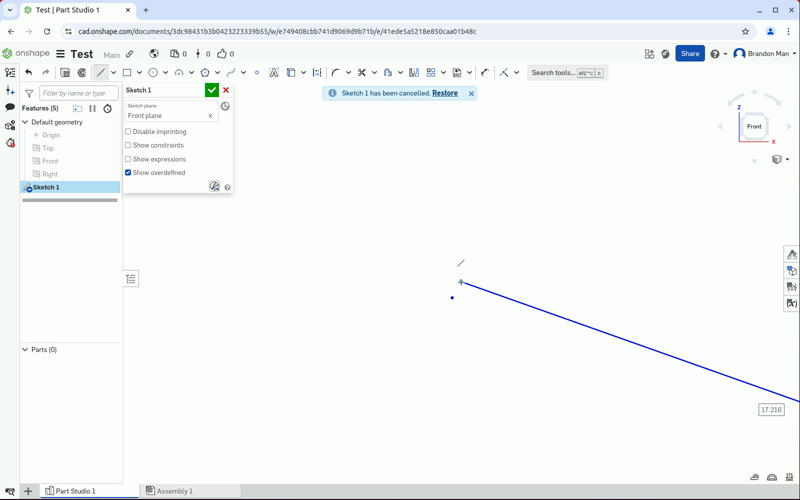
scroll(-6)
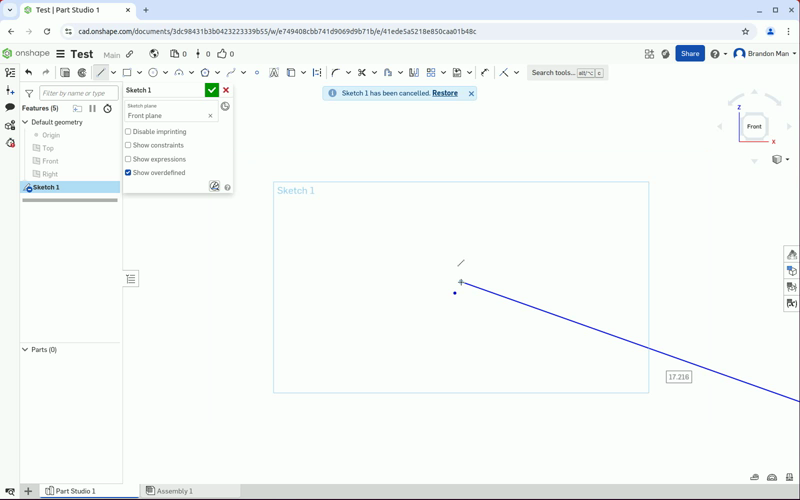
scroll(-6)
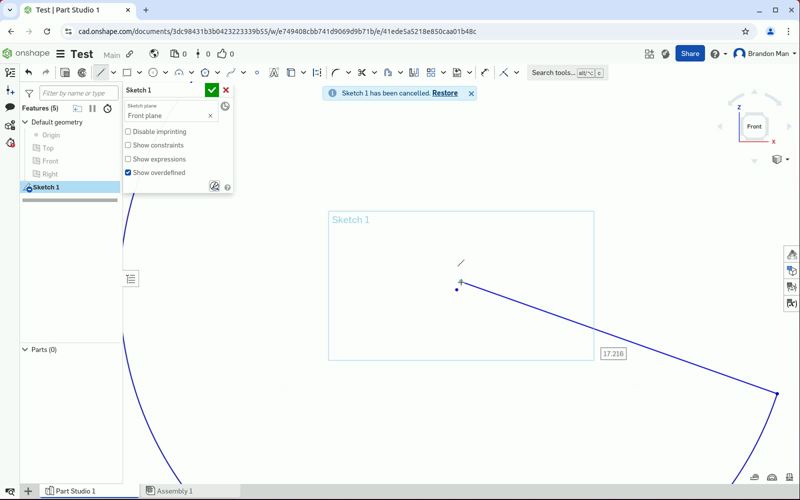
scroll(-6)
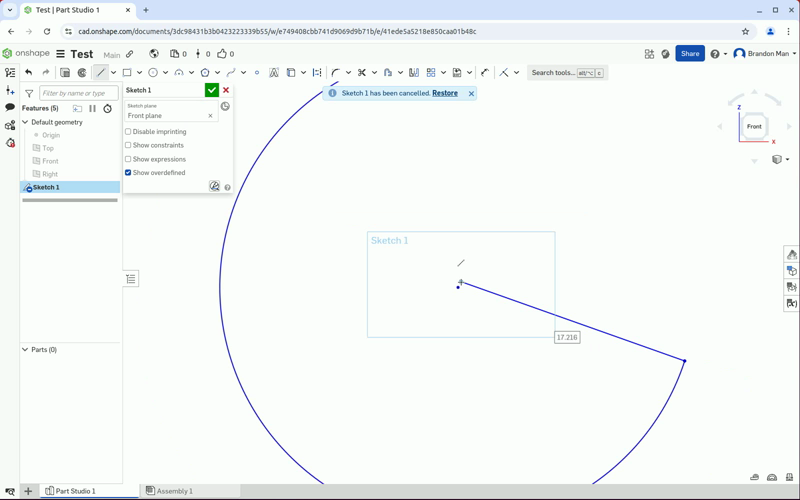
scroll(-6)
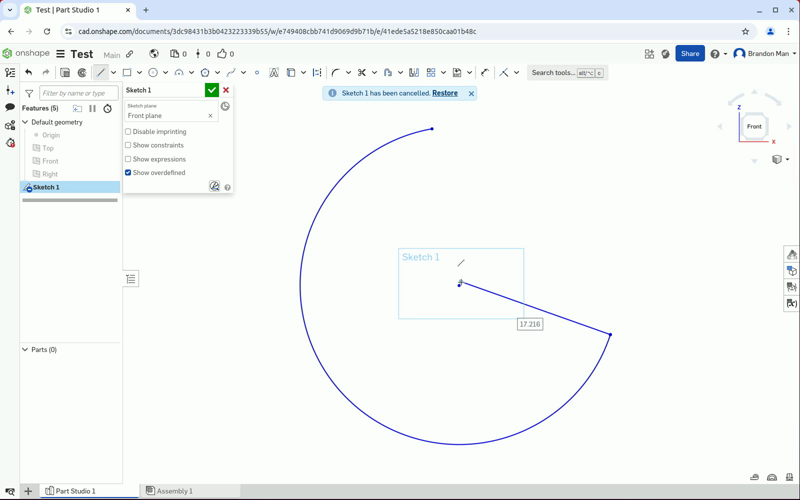
scroll(-6)
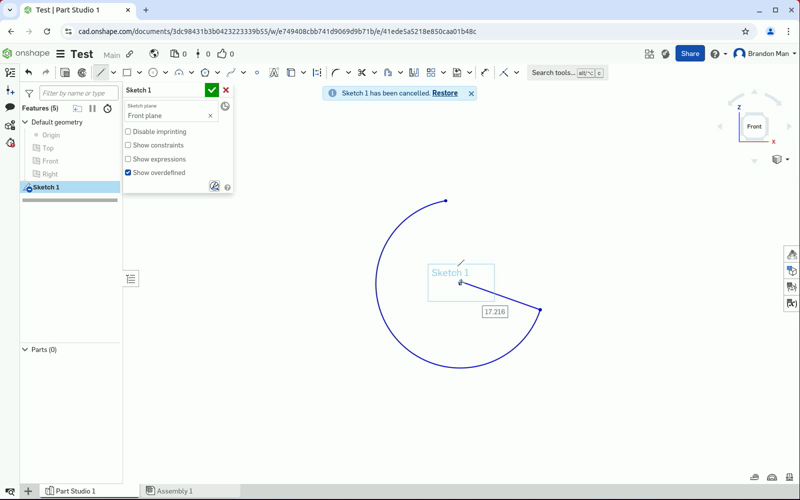
key_up(shift)
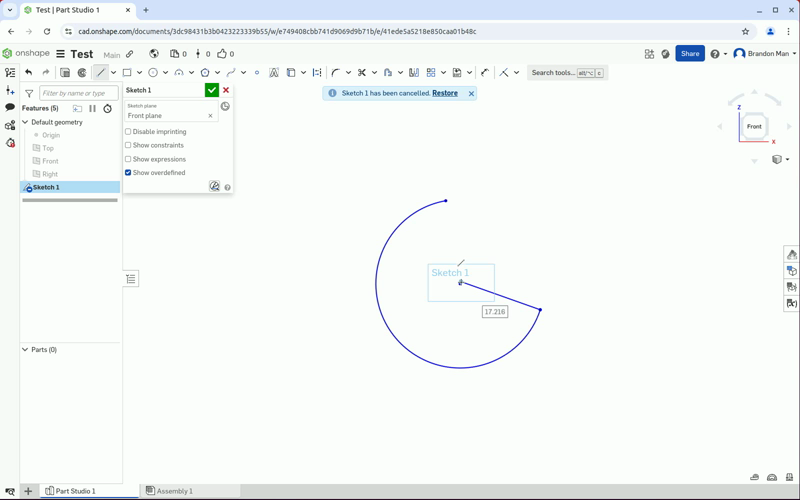
key_down(shift)
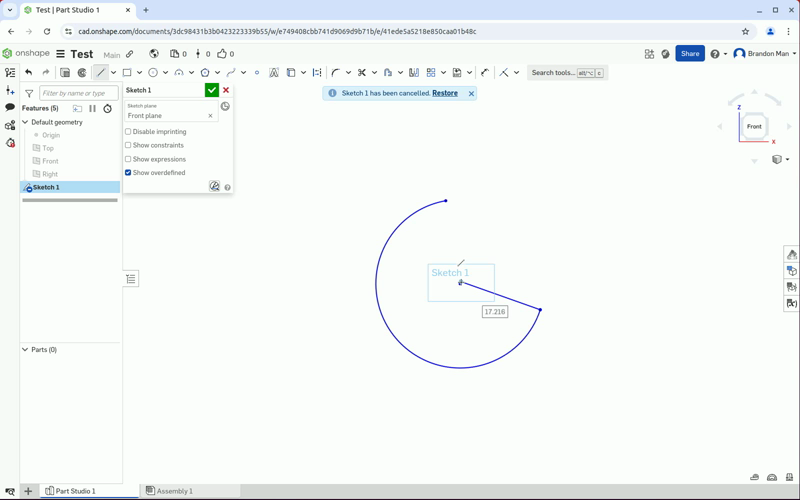
mouse_move(540, 255)
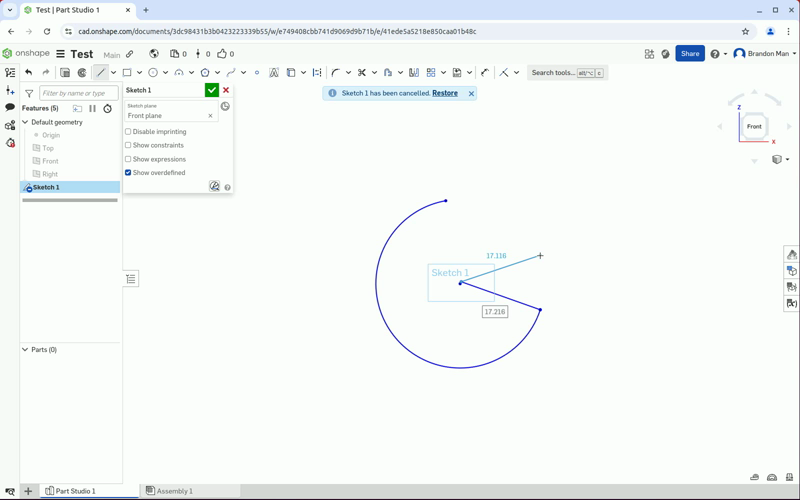
click(540, 255)
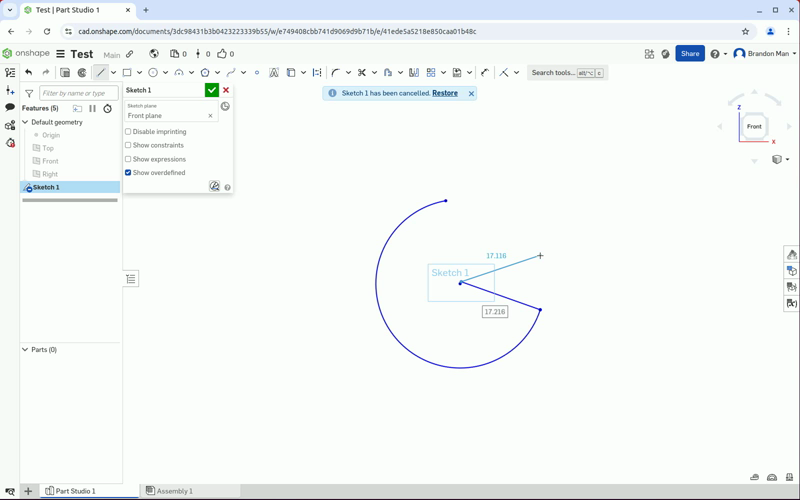
key_up(shift)
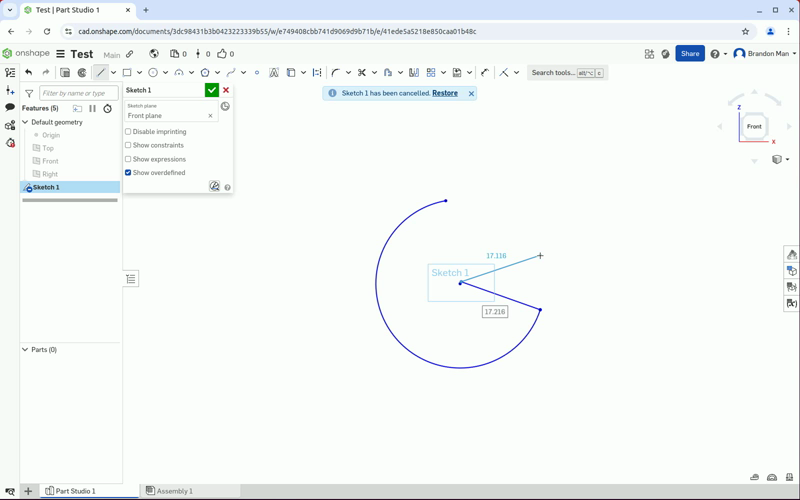
key(esc)
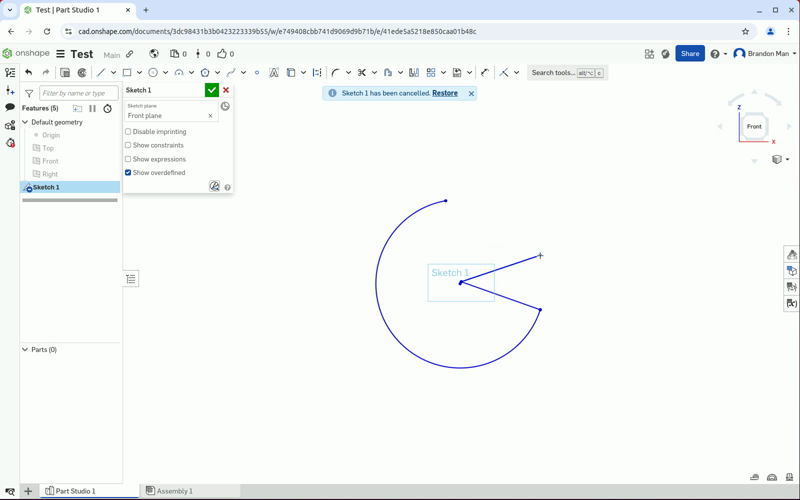
key(a)
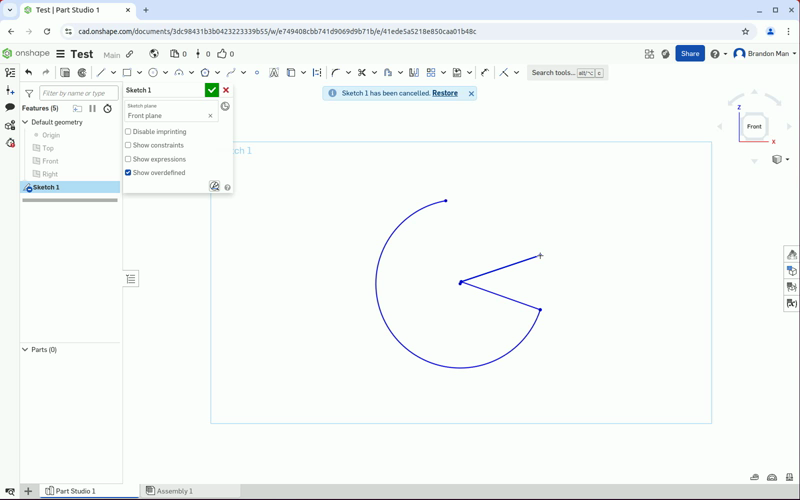
mouse_move(540, 255)
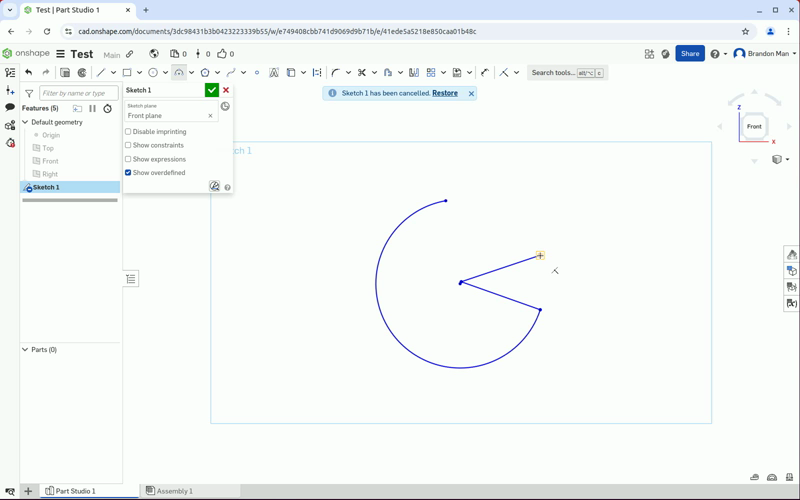
click(540, 255)
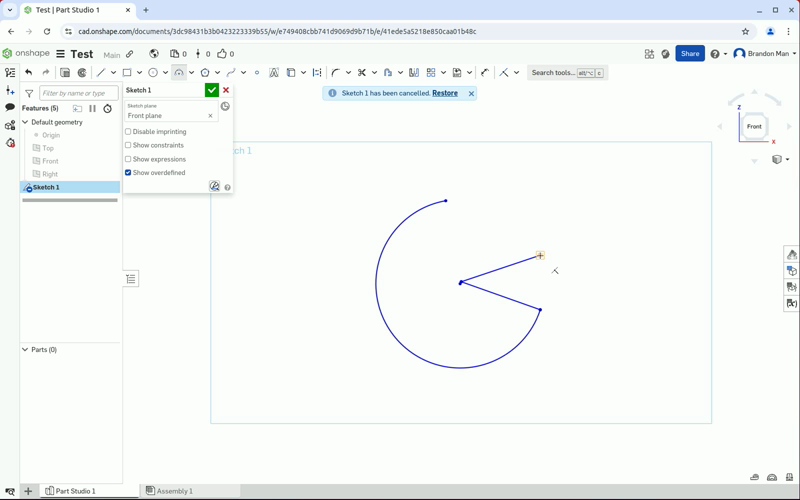
key_down(shift)
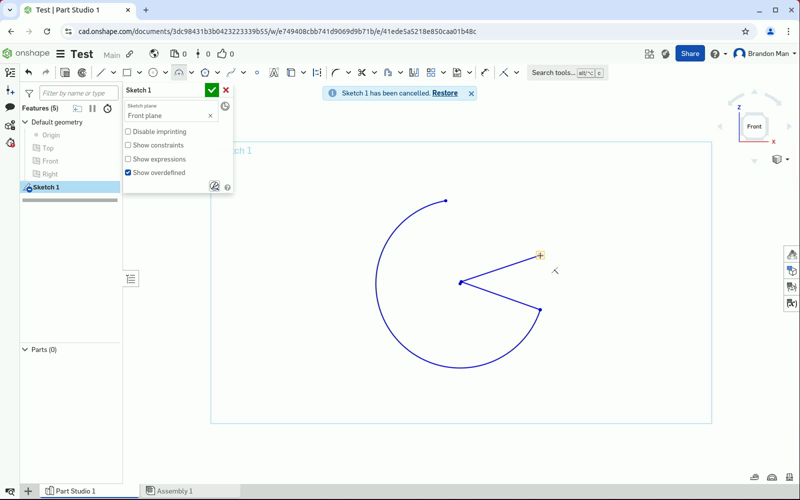
mouse_move(477, 200)
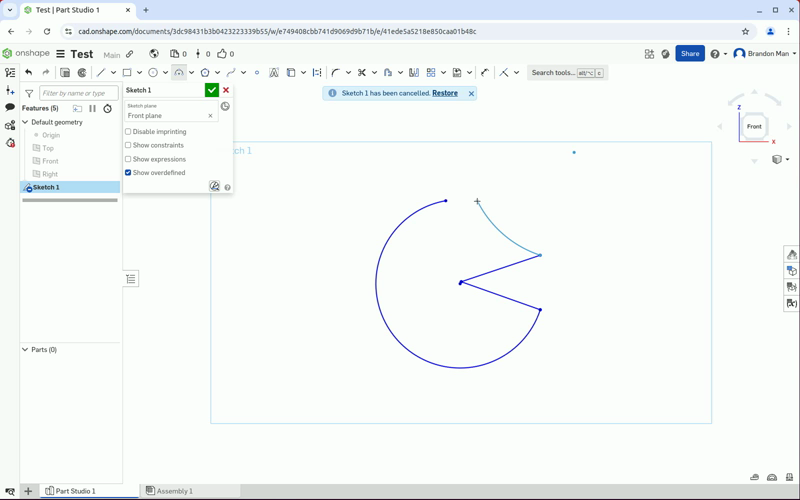
click(477, 200)
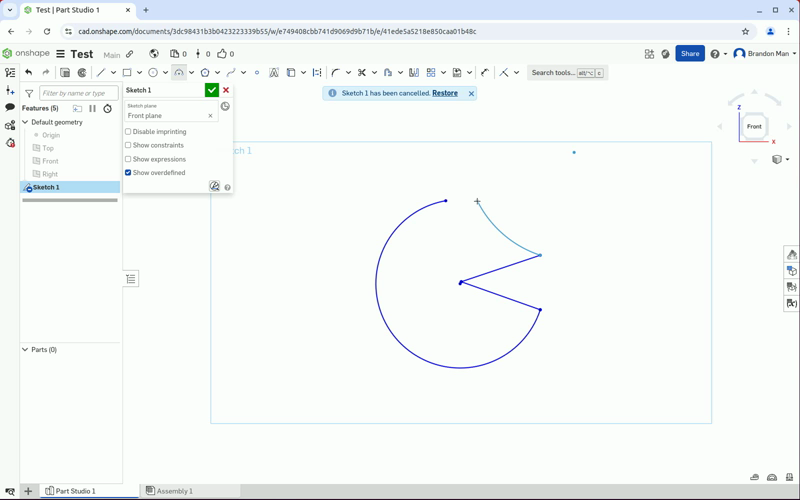
mouse_move(516, 219)
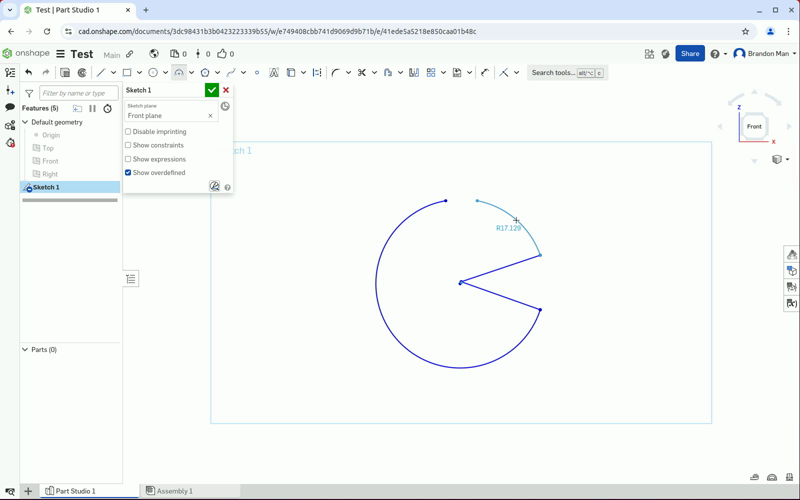
click(516, 219)
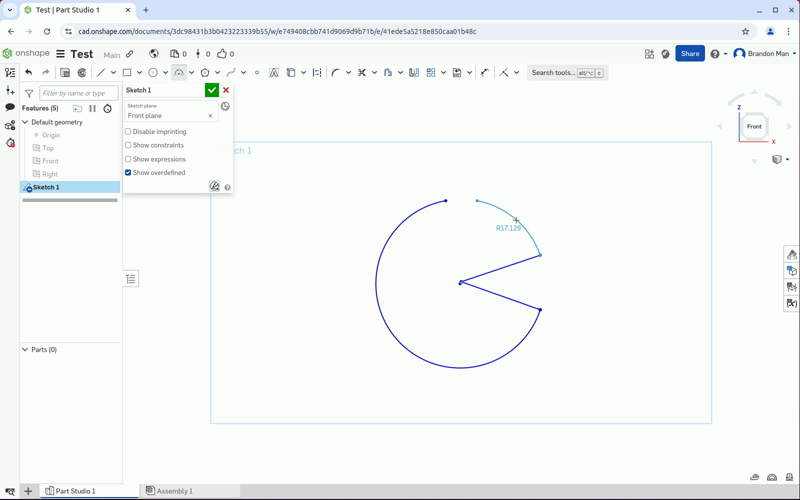
key_up(shift)
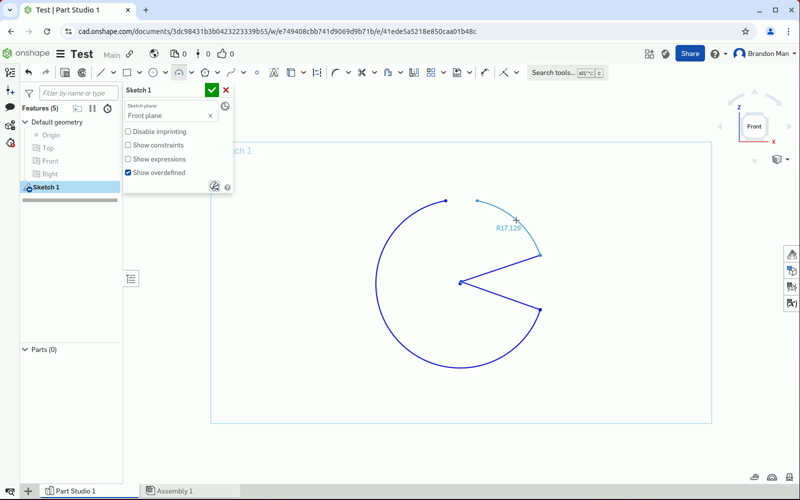
mouse_move(477, 200)
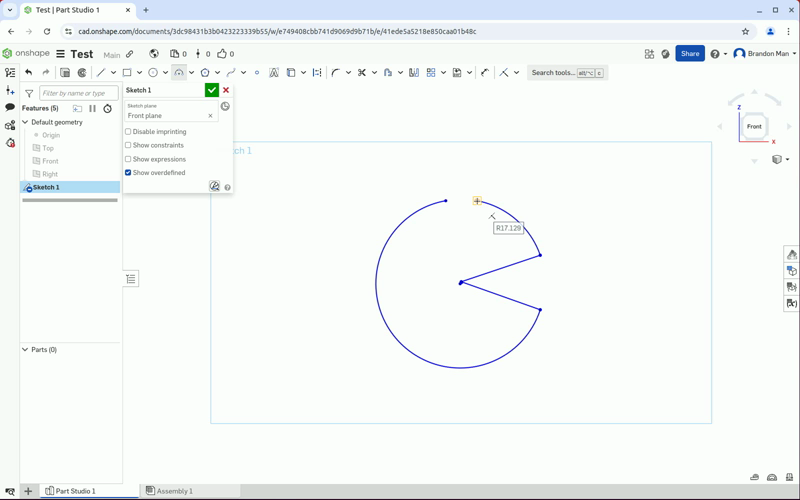
click(477, 200)
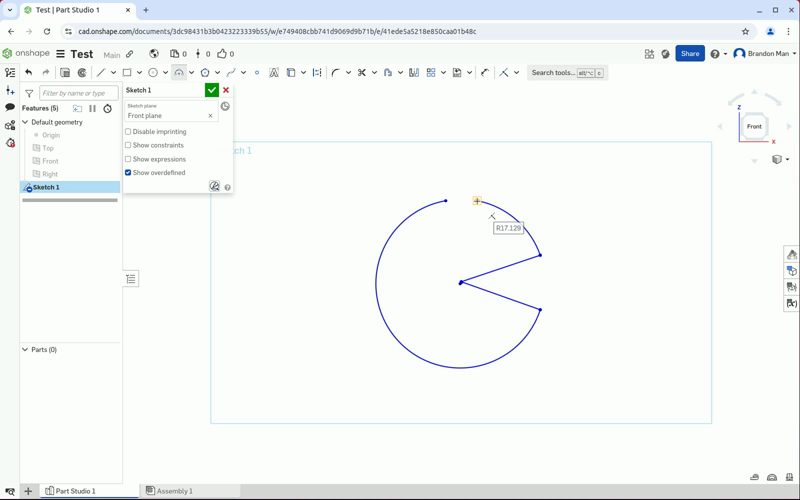
mouse_move(445, 200)
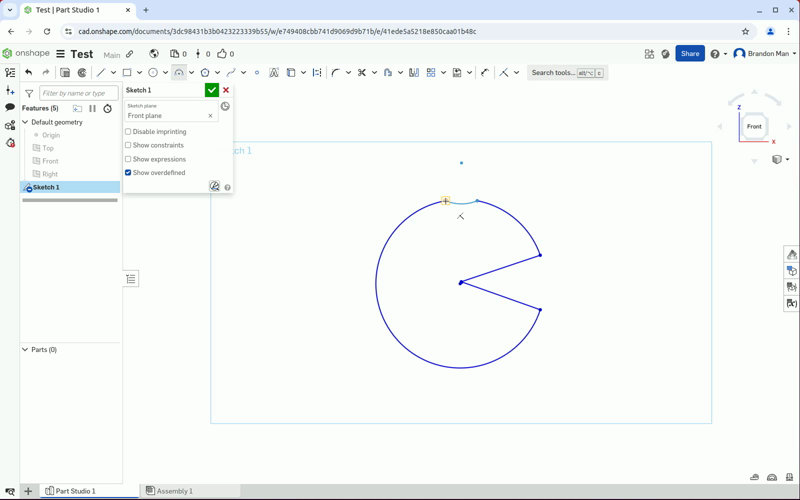
click(445, 200)
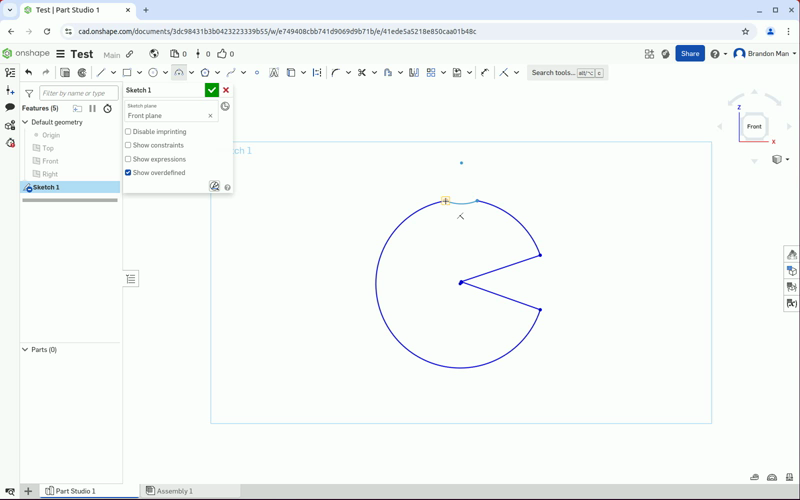
key_down(shift)
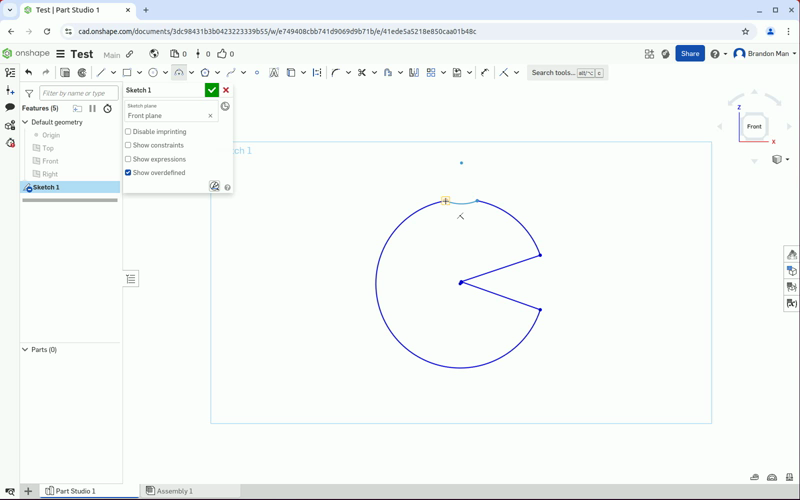
mouse_move(461, 169)
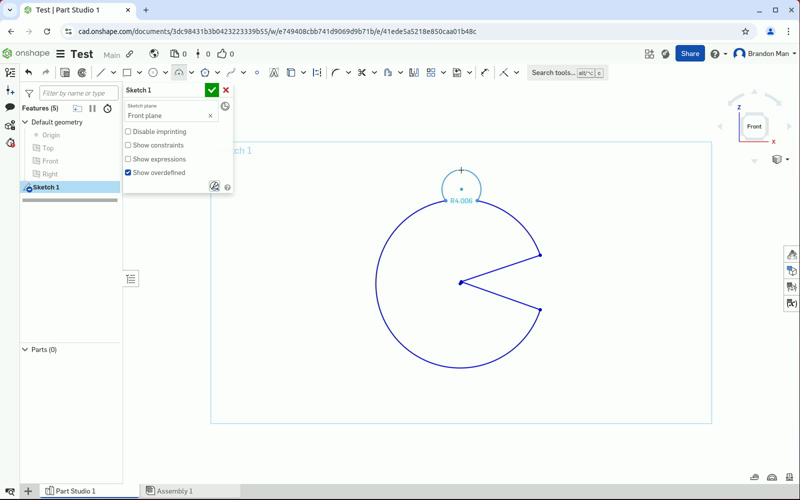
click(461, 169)
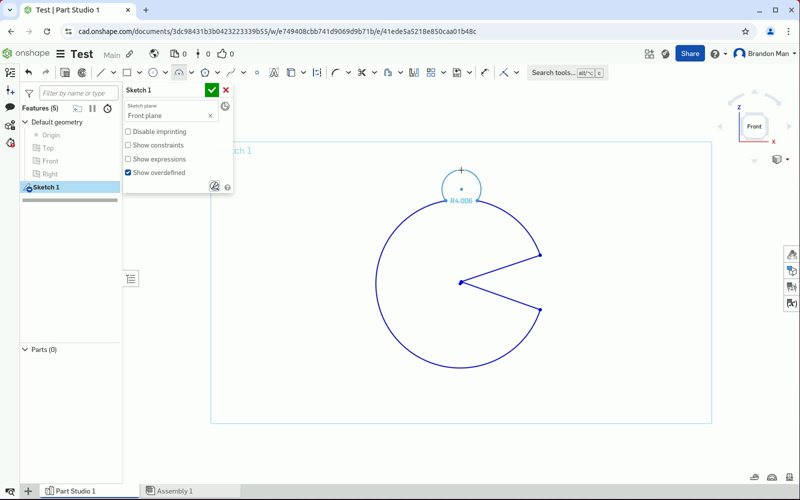
key_up(shift)
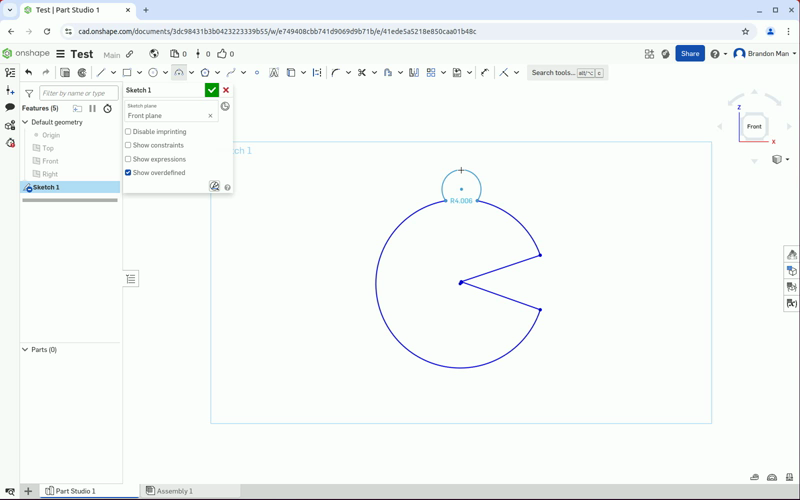
key(esc)
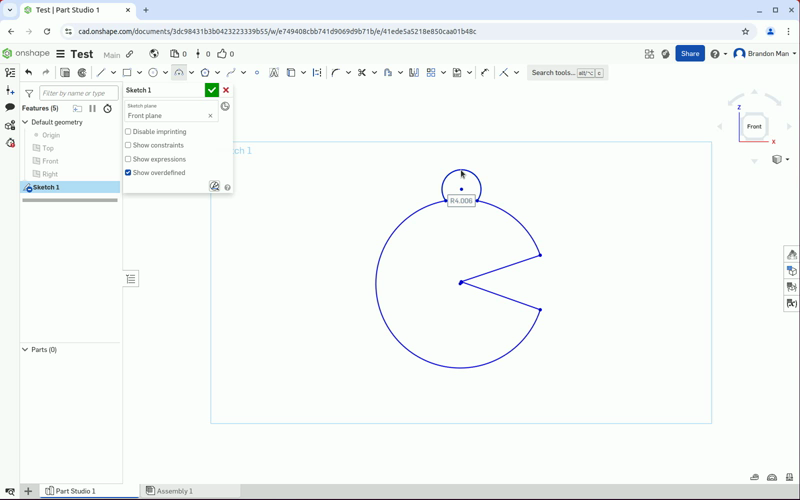
key(c)
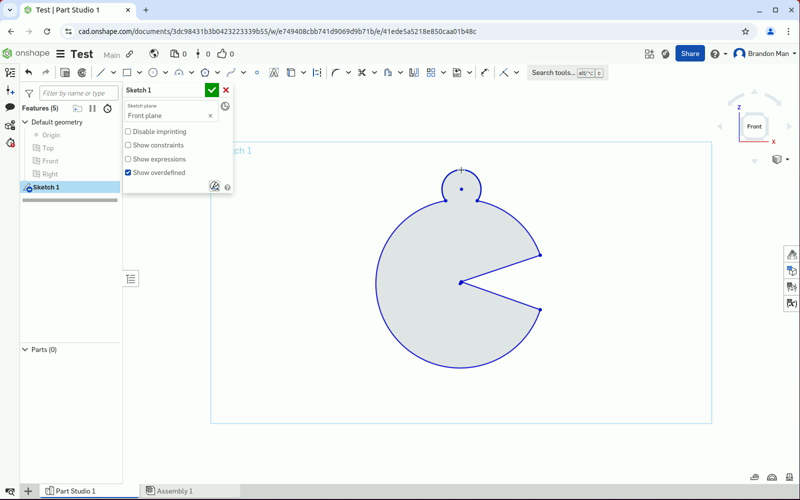
key_down(shift)
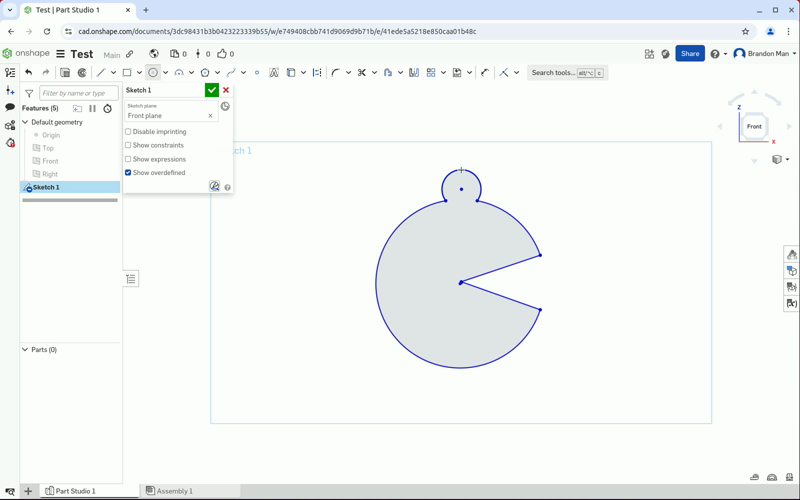
mouse_move(461, 185)
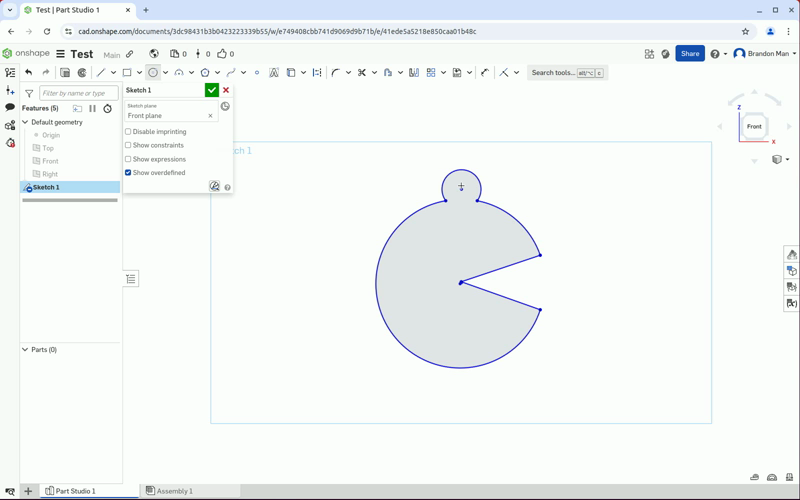
scroll(6)
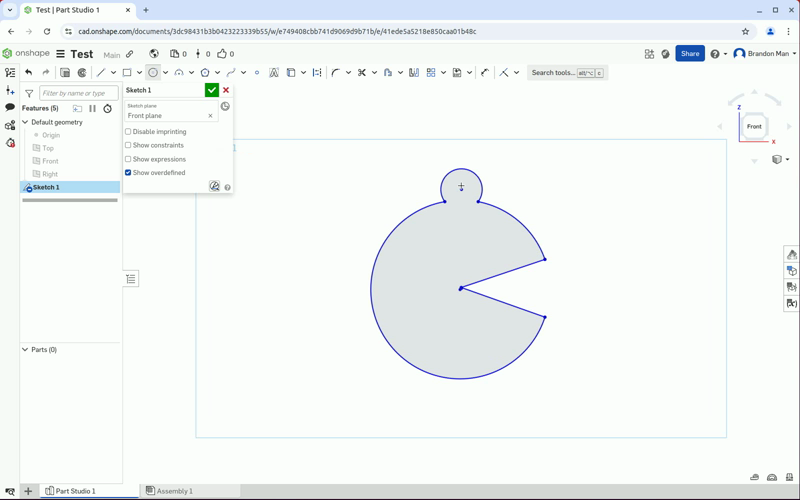
scroll(6)
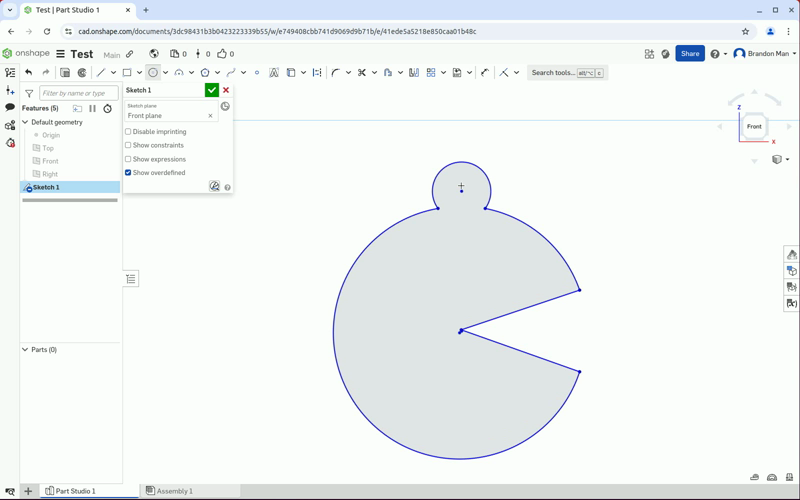
scroll(6)
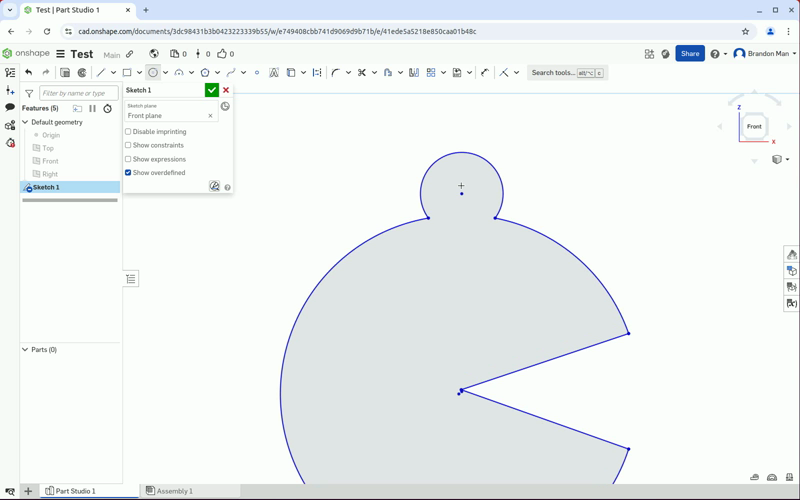
scroll(6)
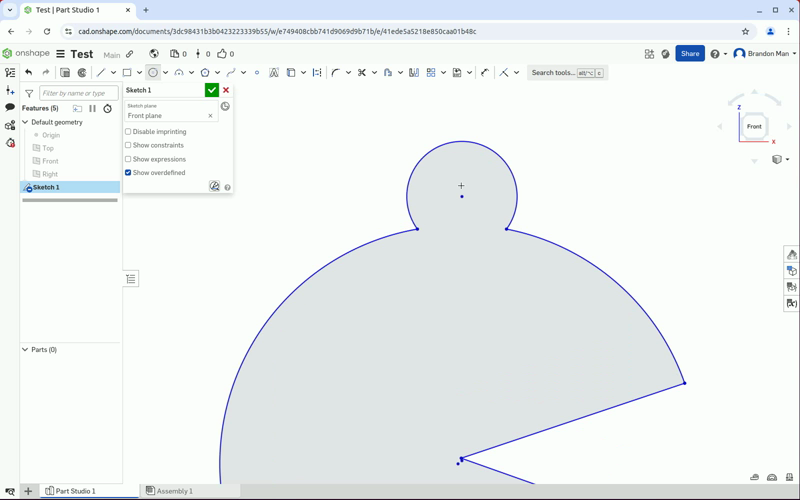
scroll(6)
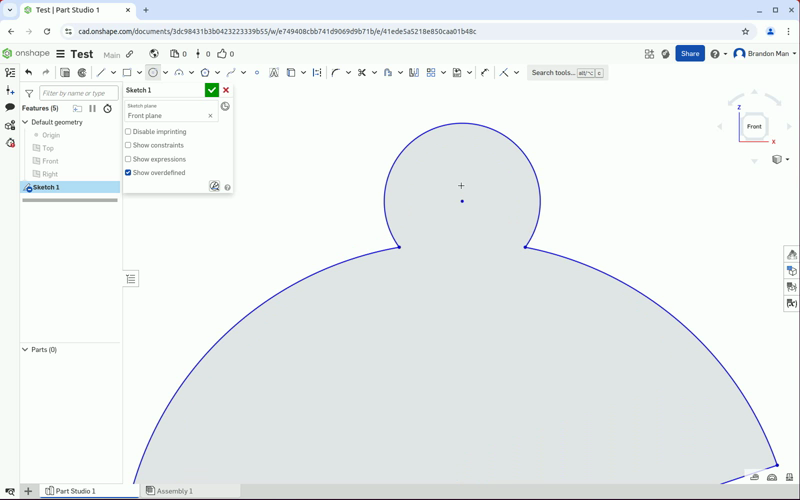
scroll(6)
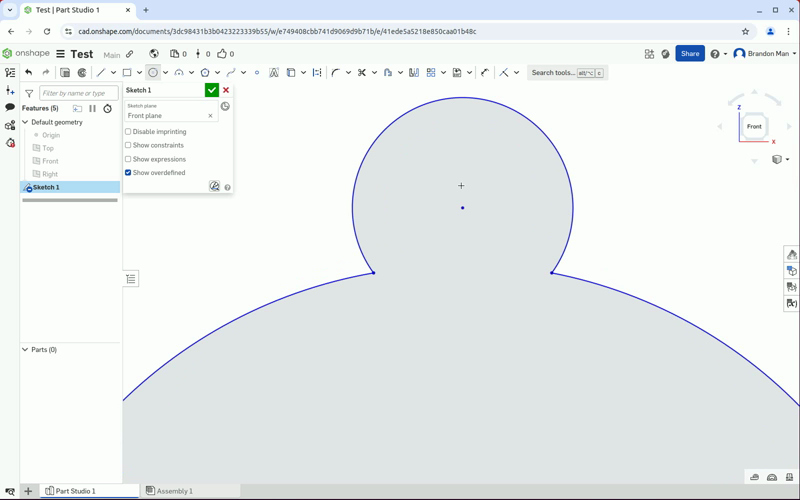
scroll(6)
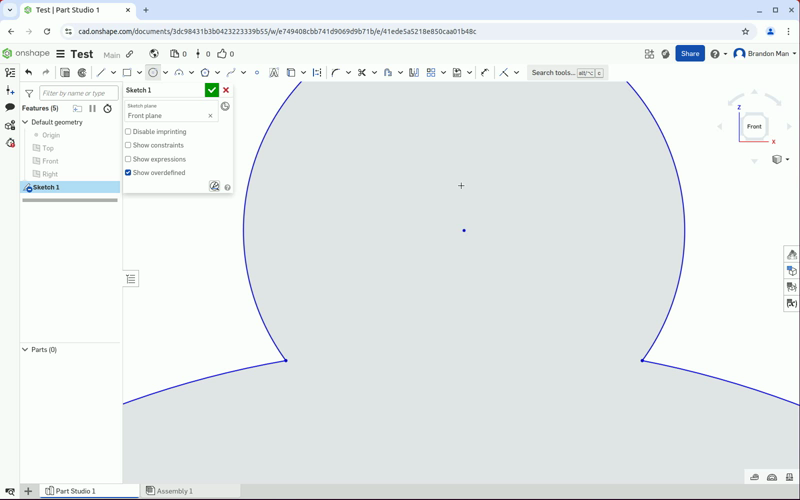
click(461, 185)
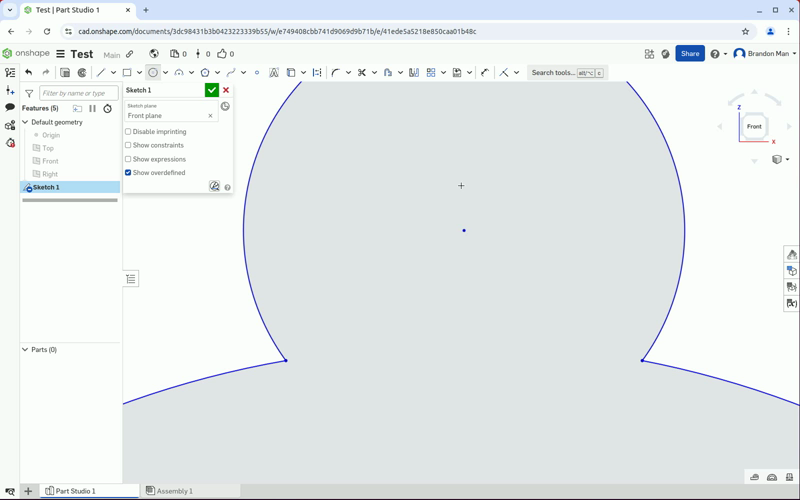
scroll(-6)
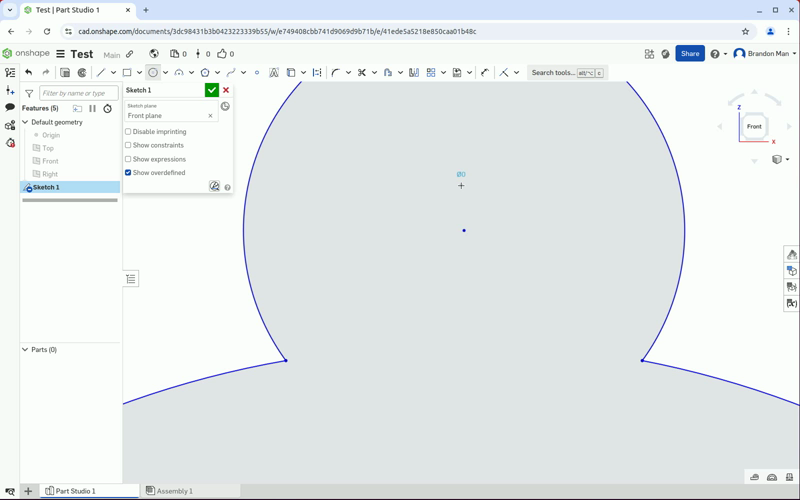
scroll(-6)
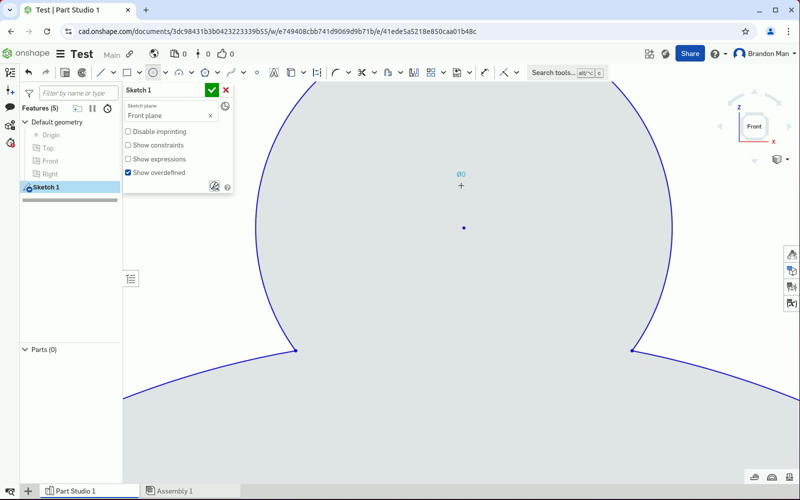
scroll(-6)
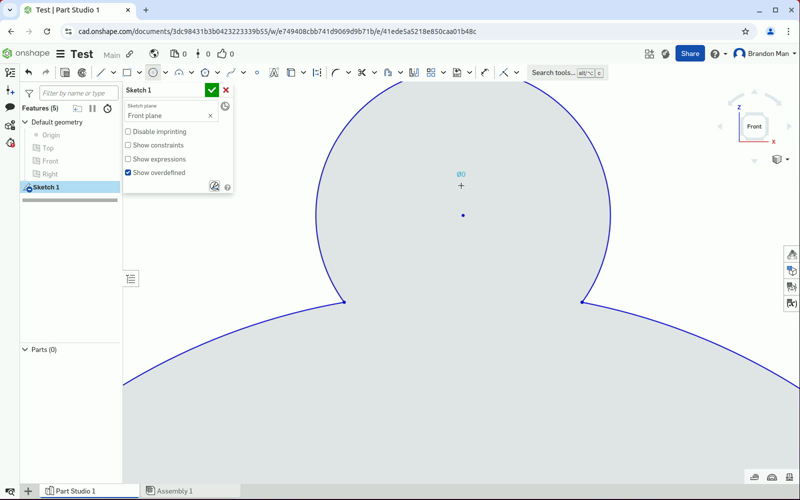
scroll(-6)
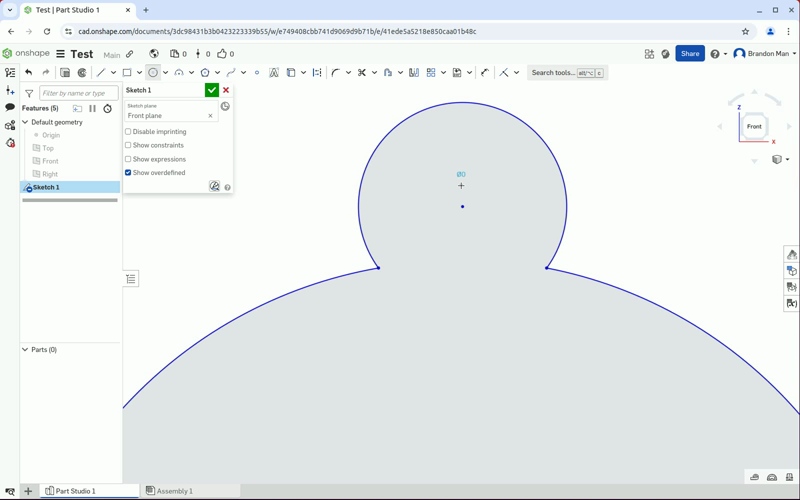
scroll(-6)
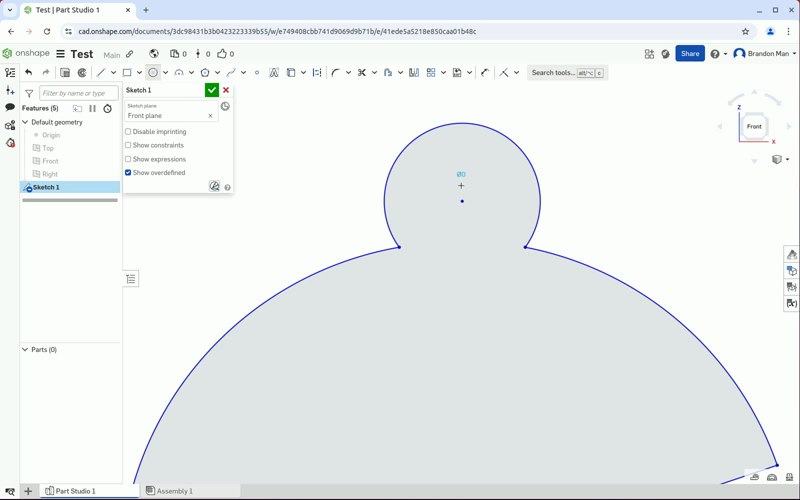
scroll(-6)
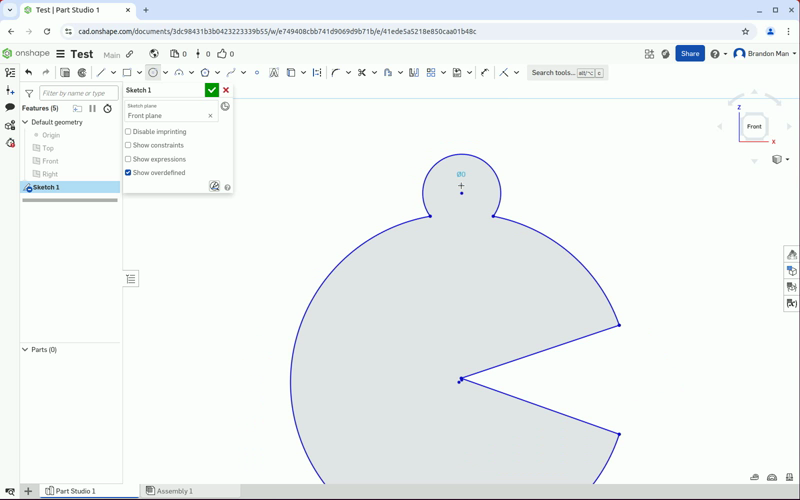
scroll(-6)
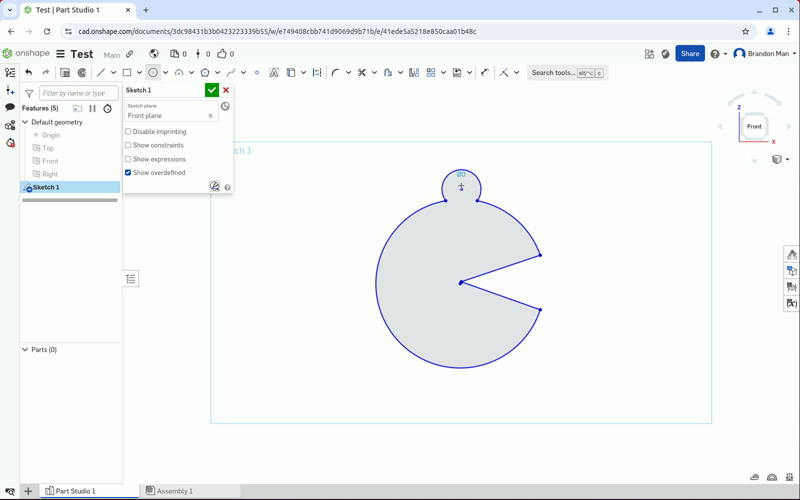
key_up(shift)
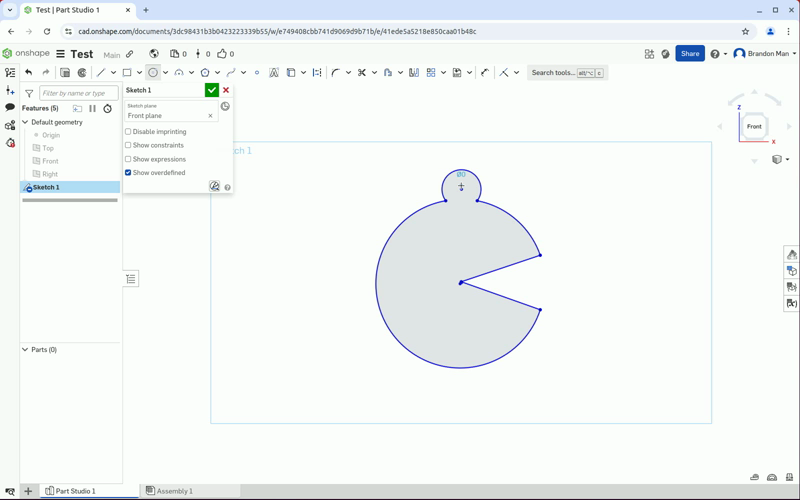
mouse_move(470, 185)
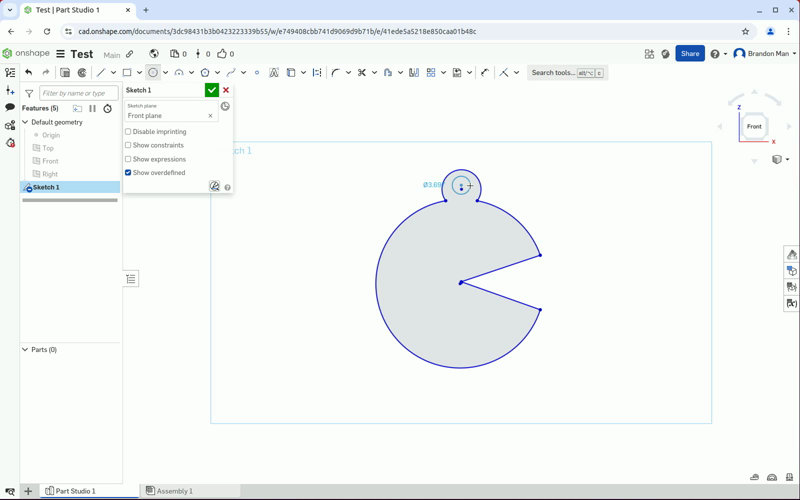
click(470, 185)
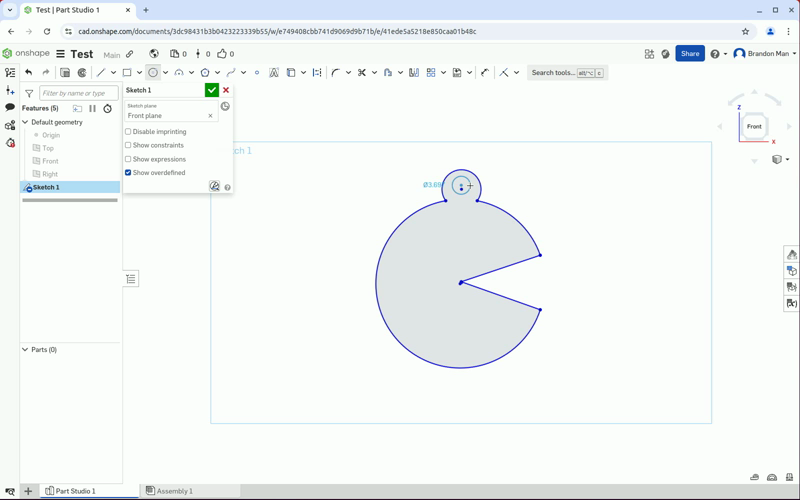
key(esc)
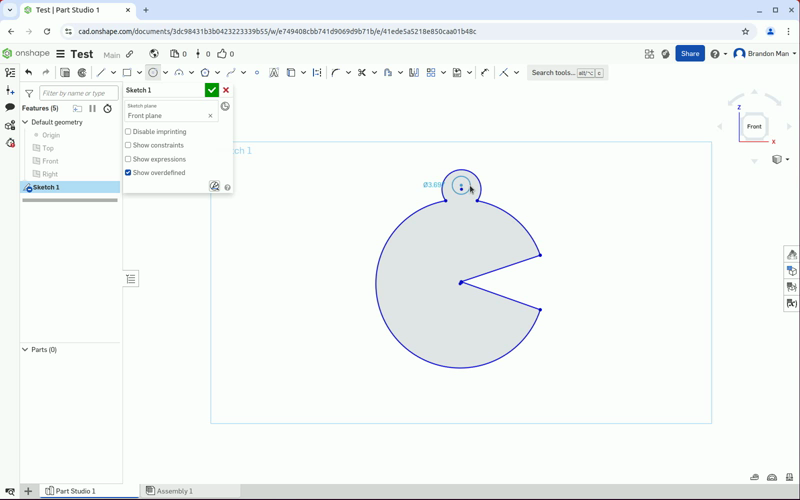
mouse_move(390, 292)
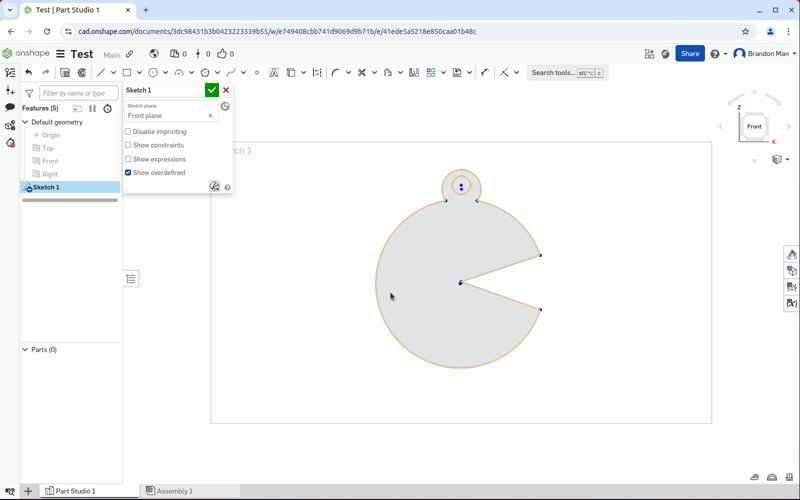
click(390, 292)
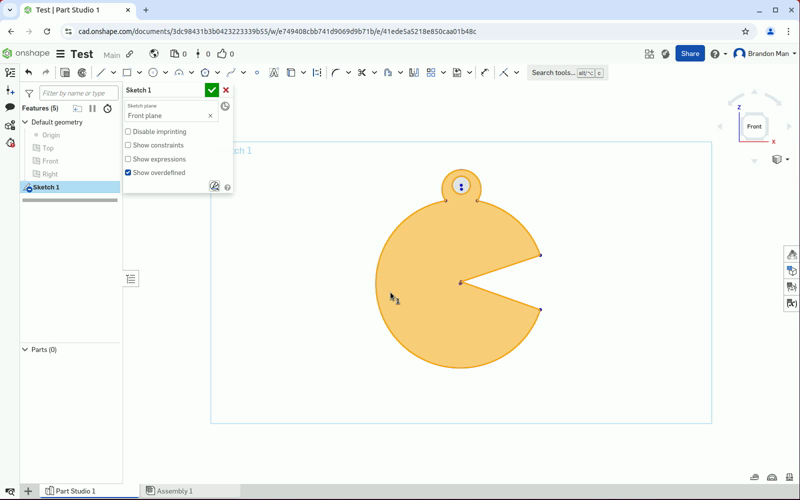
mouse_move(73, 352)
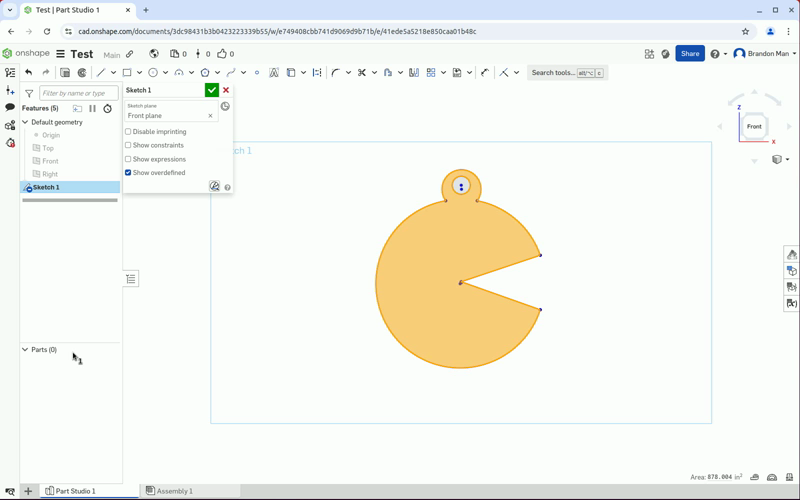
key(shift+y)
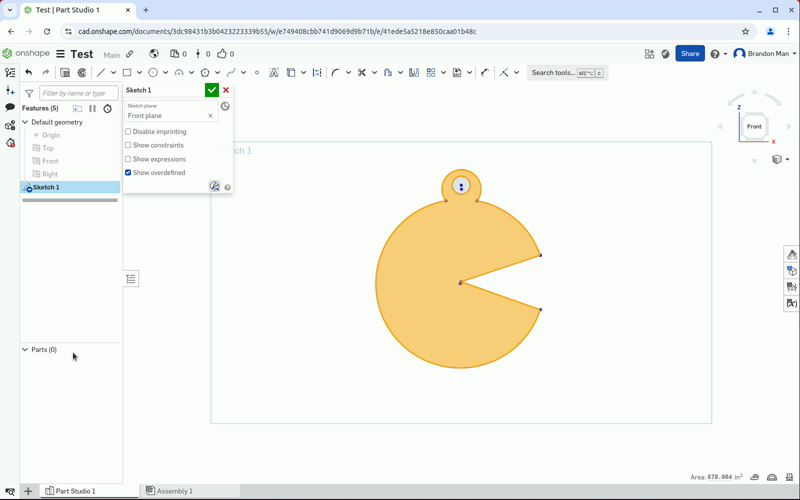
key(shift+e)
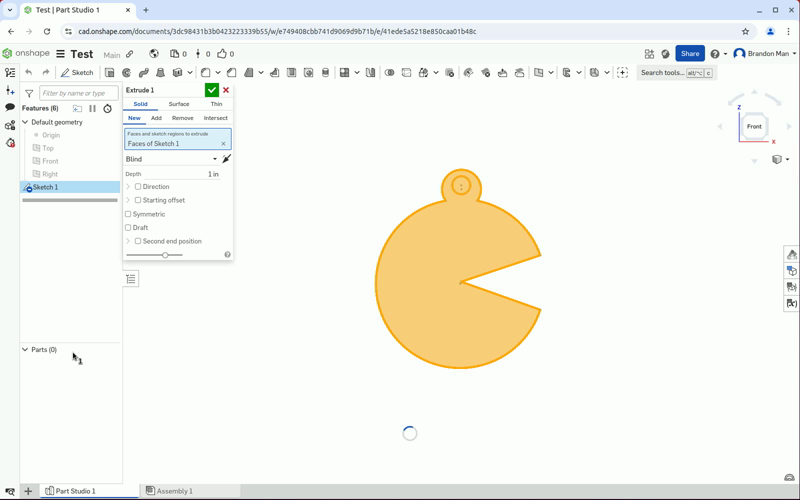
mouse_move(143, 106)
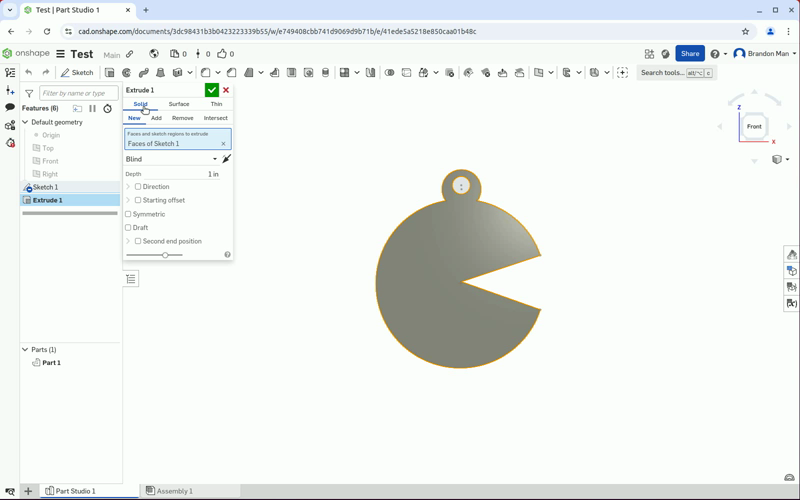
click(143, 106)
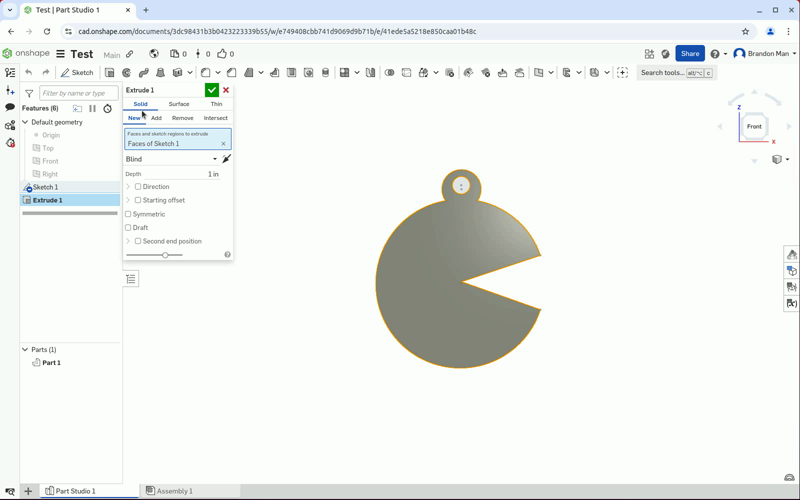
mouse_move(137, 120)
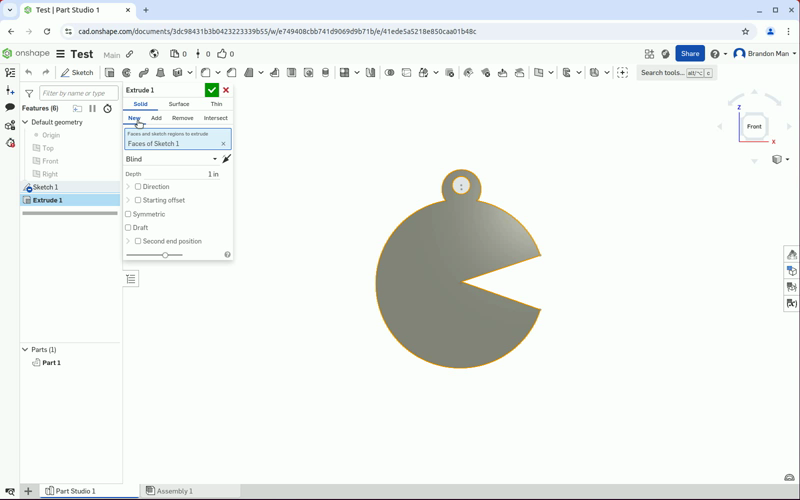
click(137, 120)
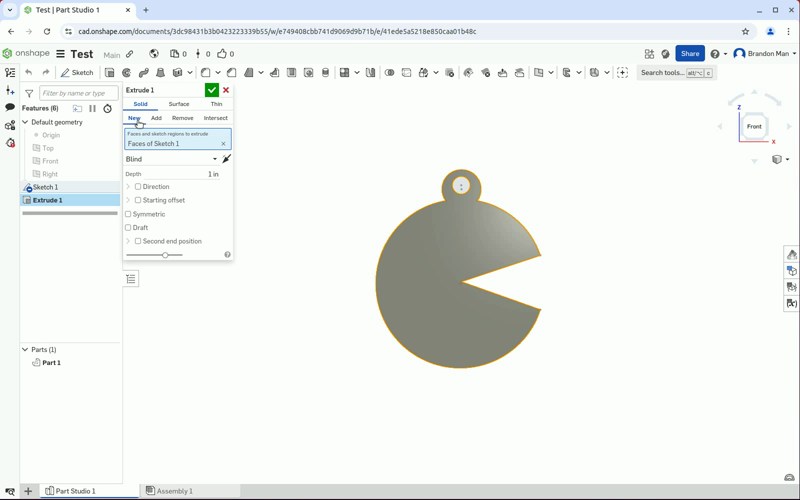
key(tab, 4)
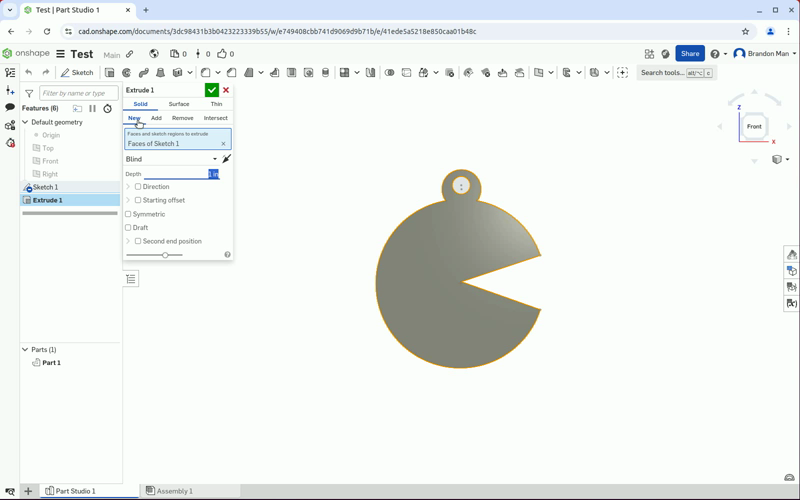
text(8.425)
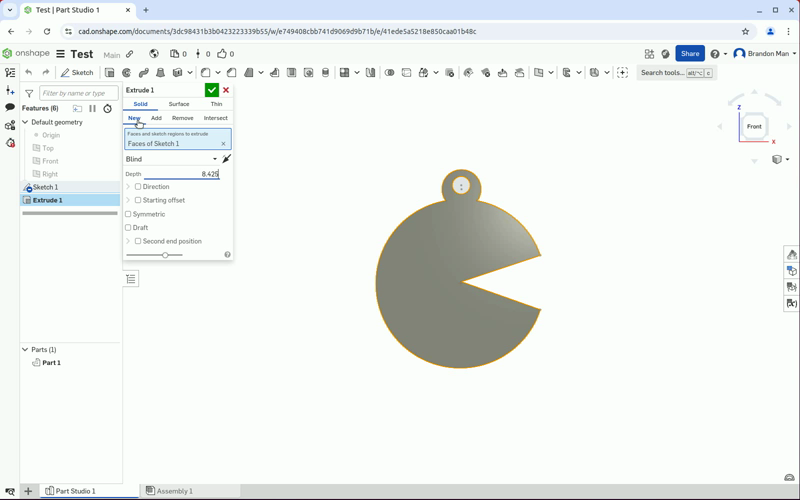
key(enter)
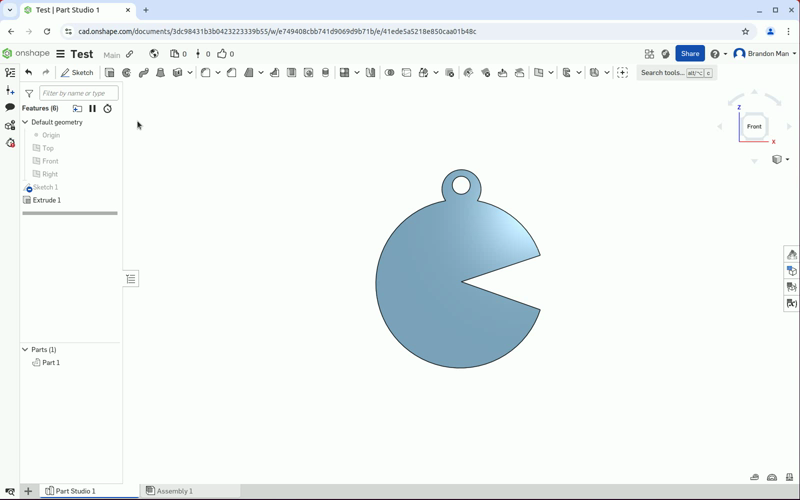
key(shift+h)
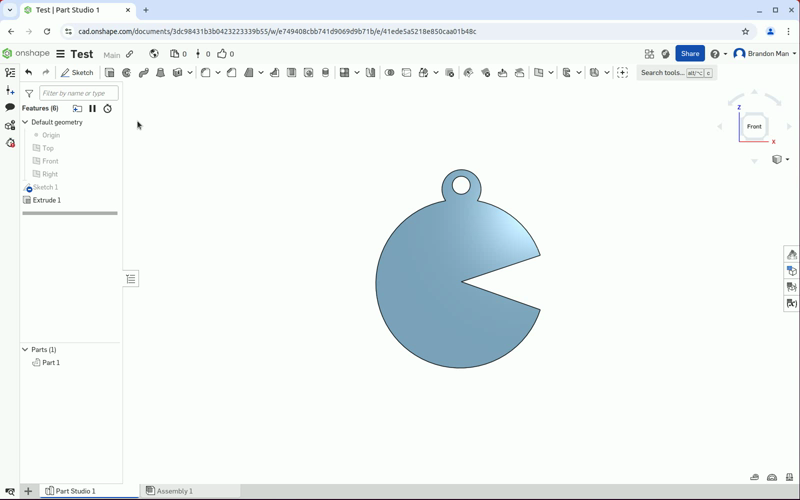
key(shift+h)
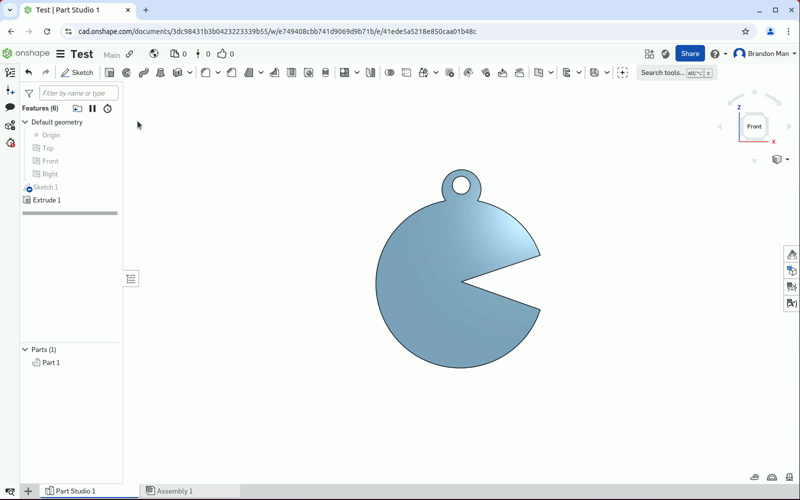
mouse_move(73, 189)
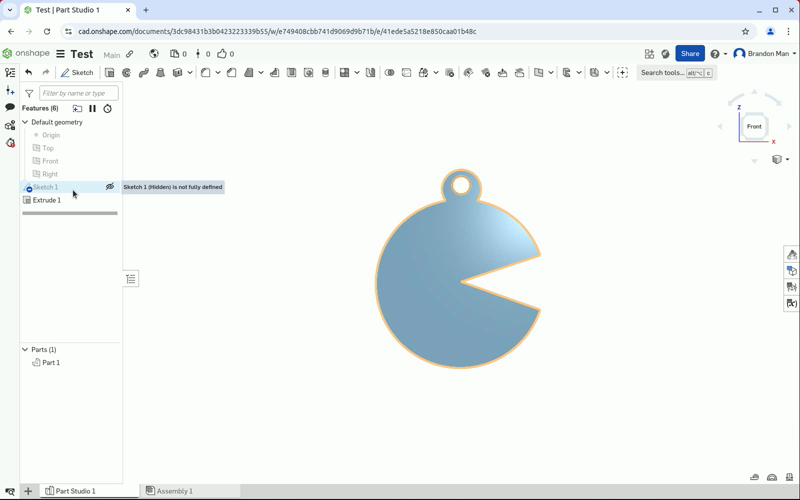
click(73, 189)
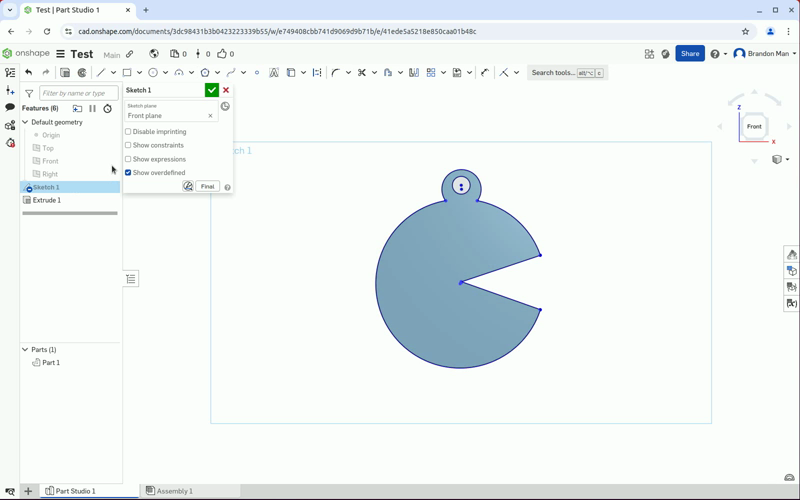
mouse_move(229, 92)
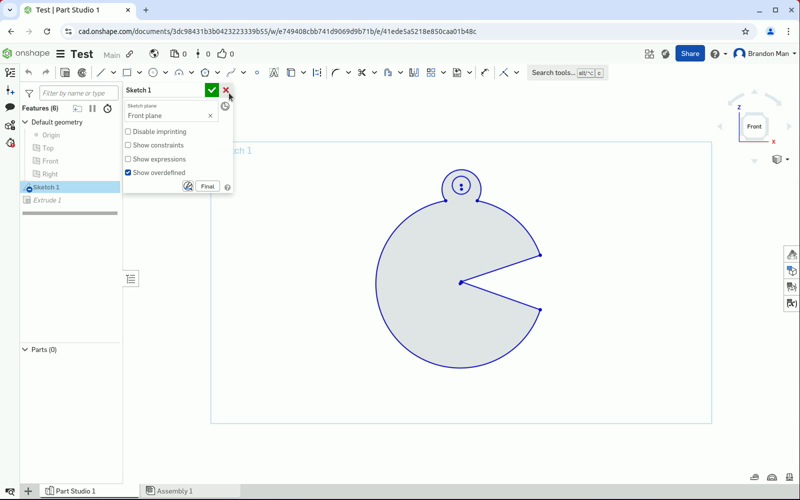
click(229, 92)
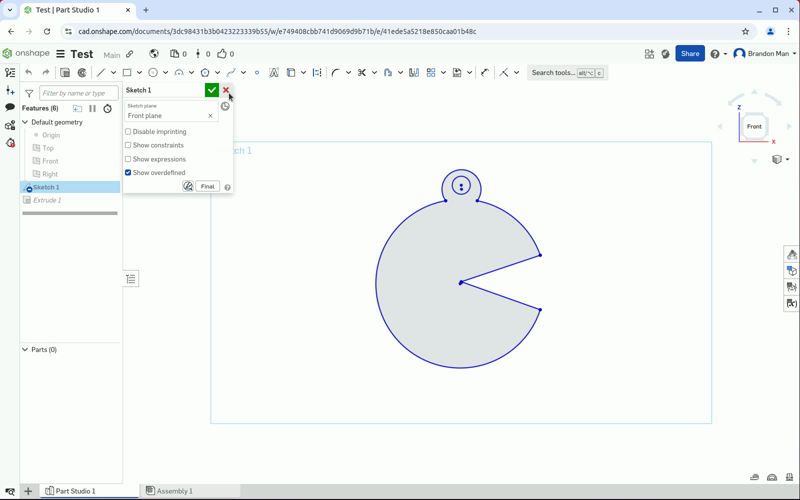
key(shift+s)
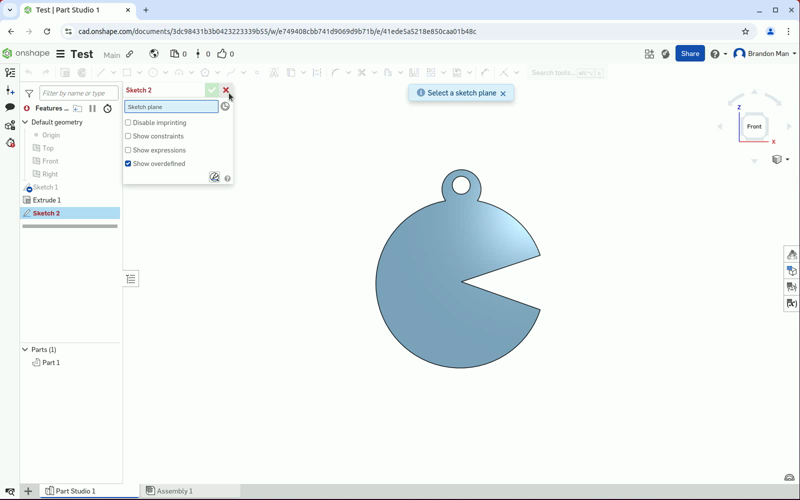
mouse_move(73, 163)
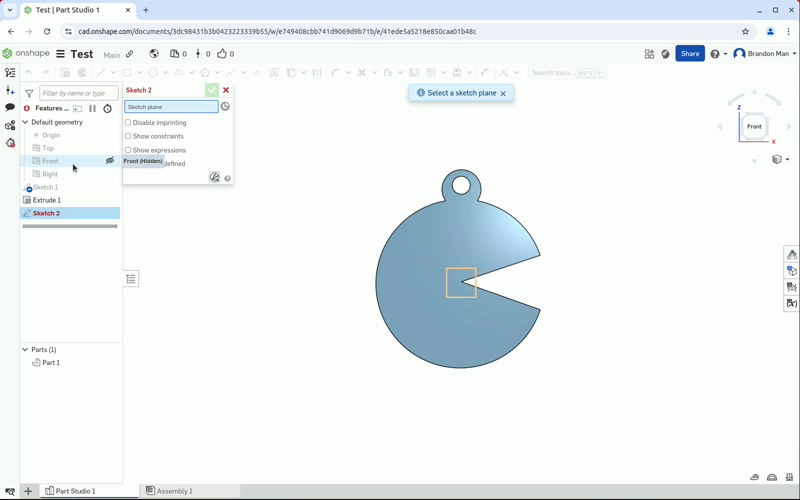
click(73, 163)
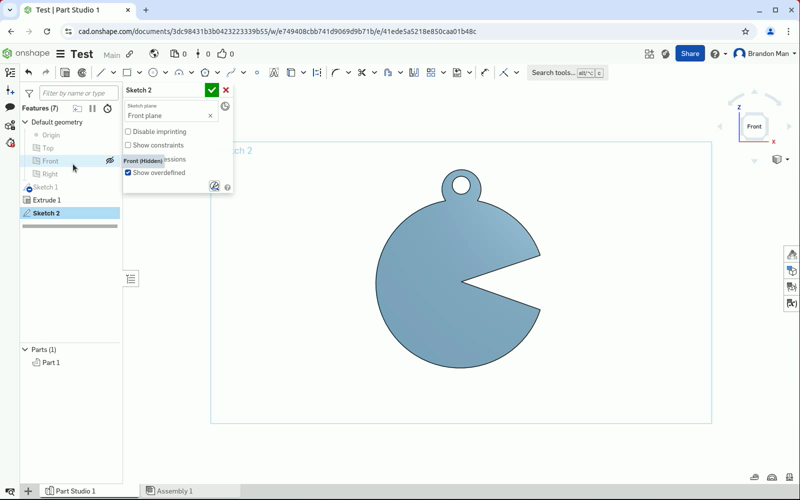
mouse_move(73, 352)
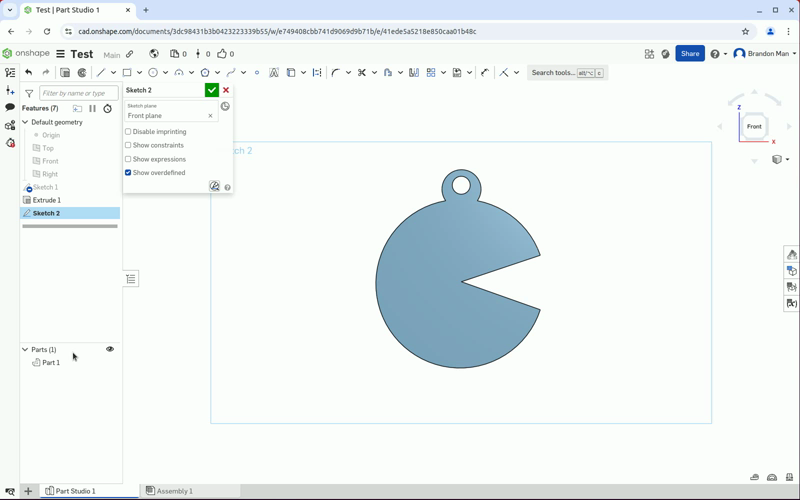
key(y)
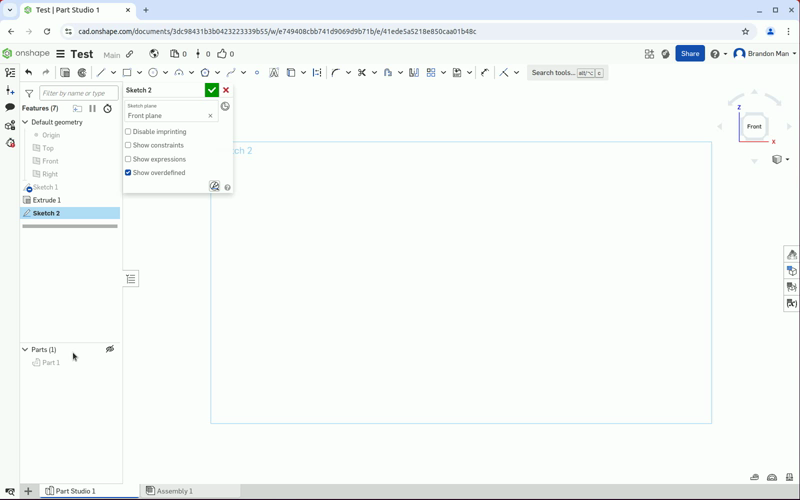
key(a)
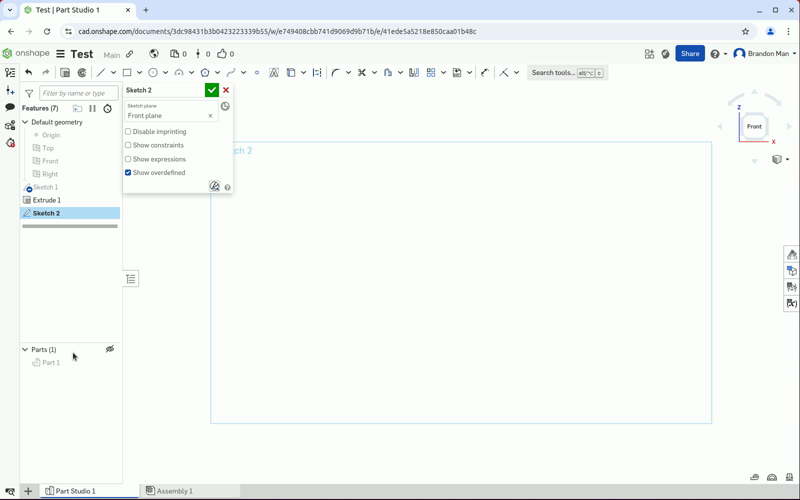
key_down(shift)
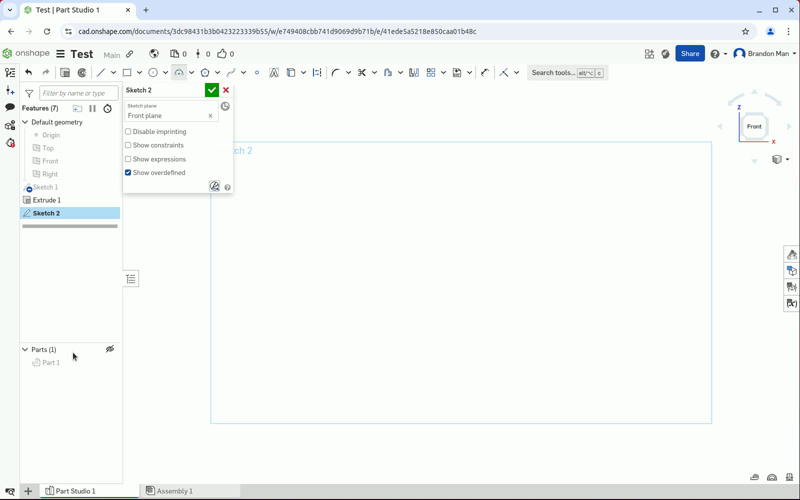
mouse_move(445, 200)
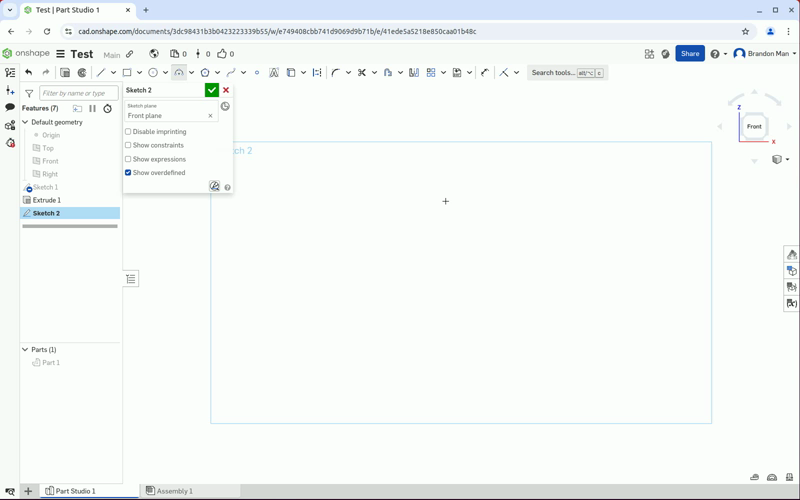
click(445, 200)
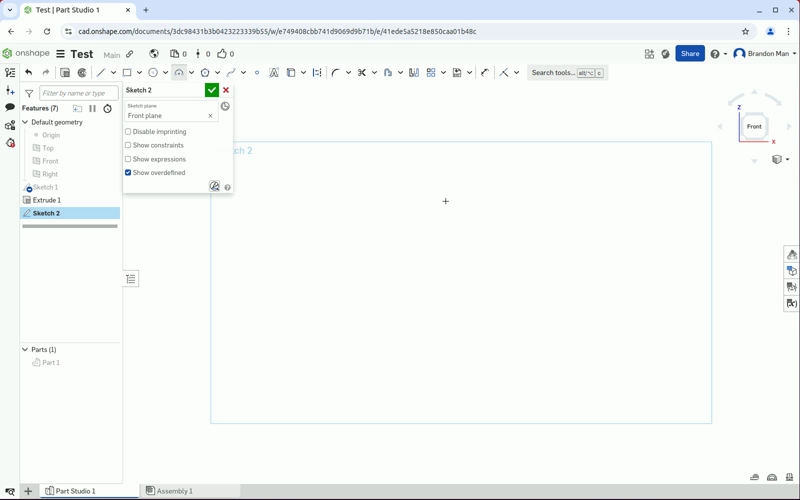
key_up(shift)
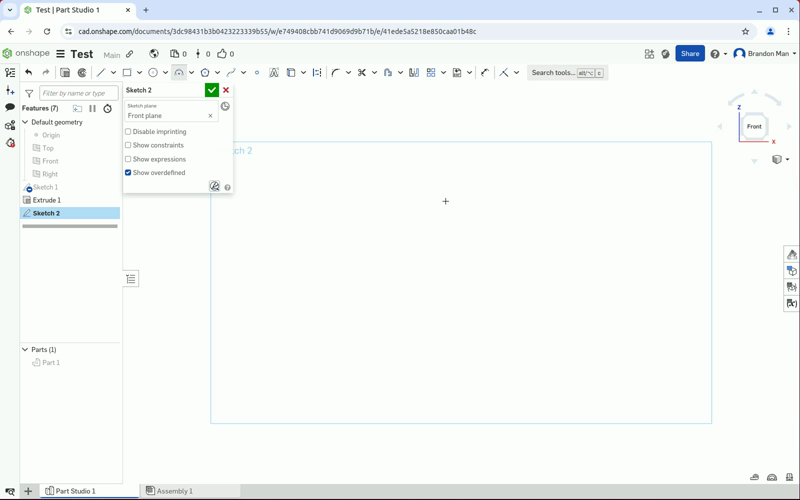
key_down(shift)
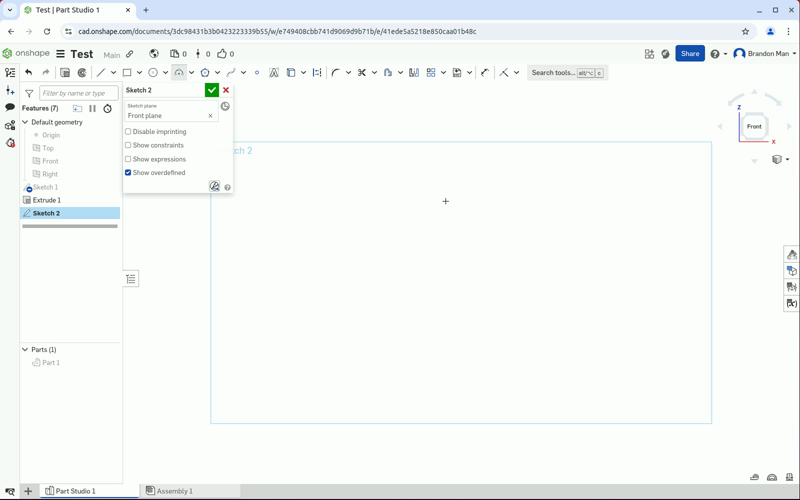
mouse_move(540, 309)
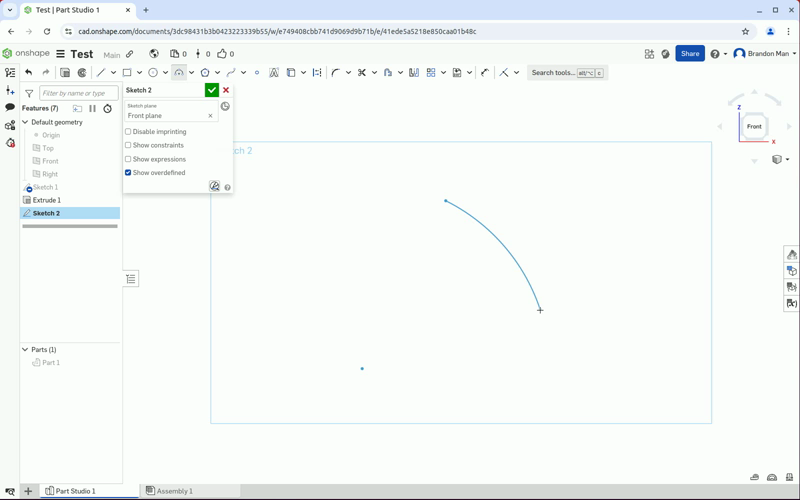
click(540, 309)
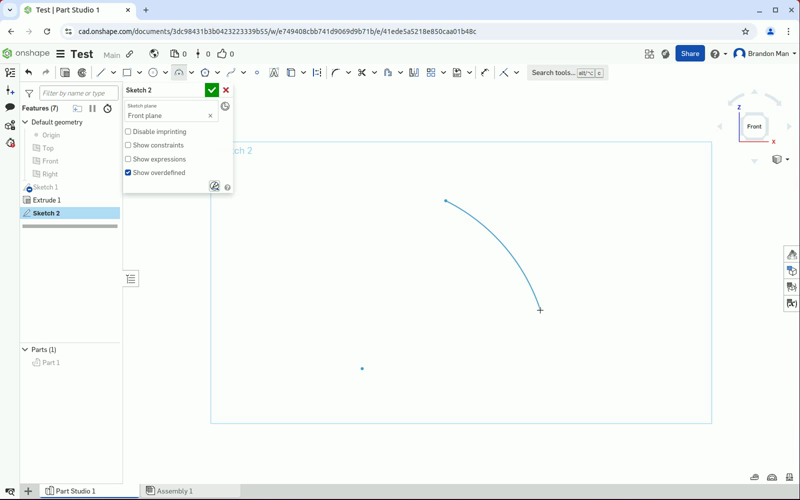
mouse_move(396, 339)
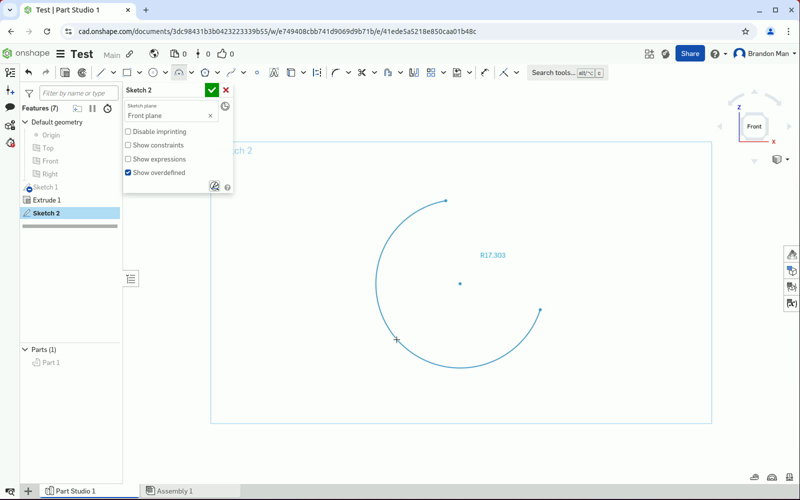
click(396, 339)
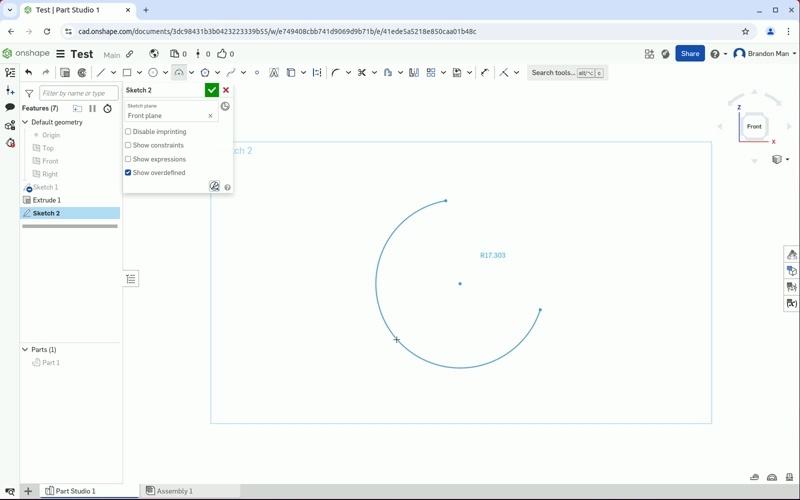
key_up(shift)
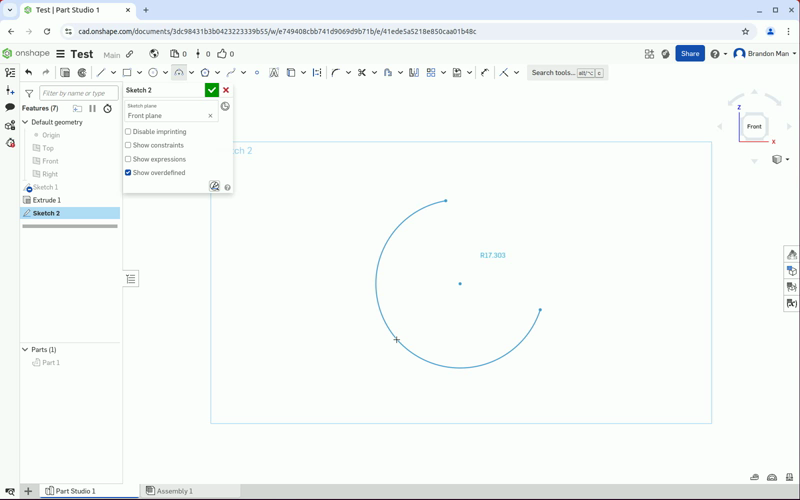
key(esc)
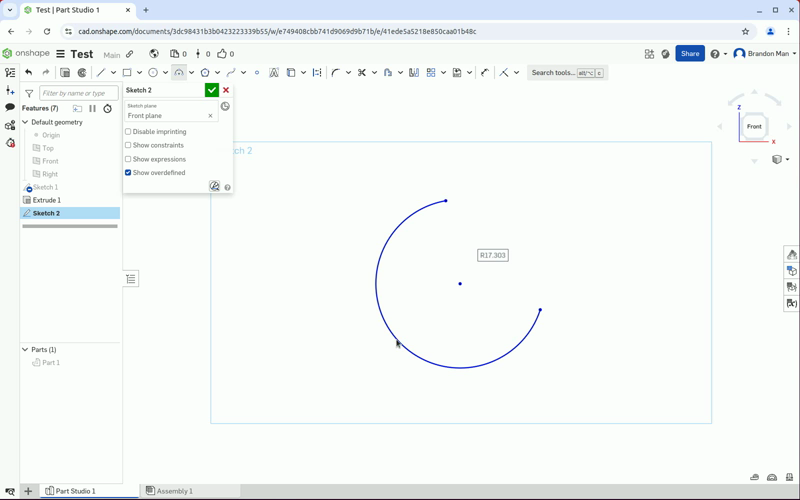
key(l)
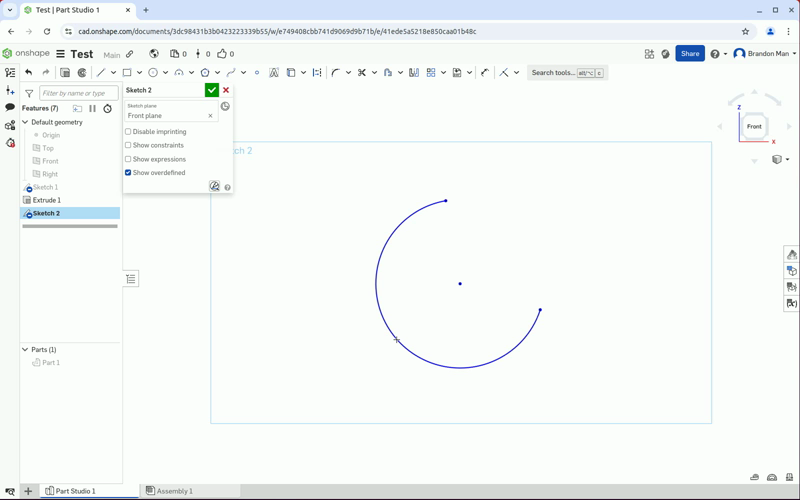
mouse_move(540, 309)
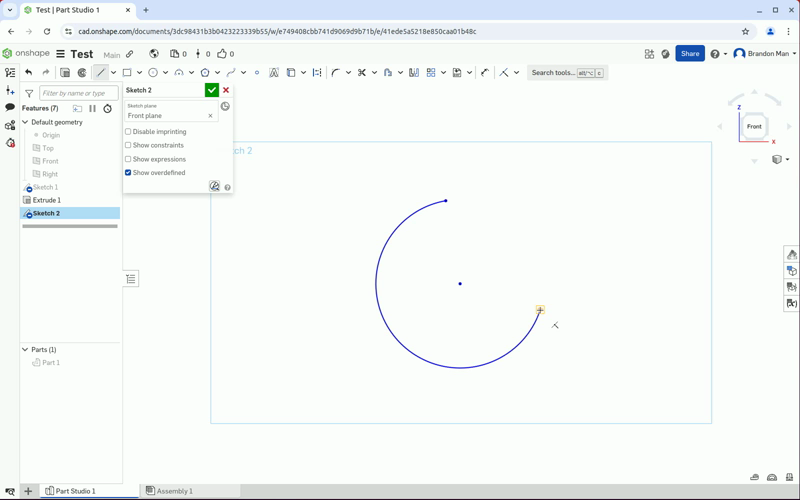
click(540, 309)
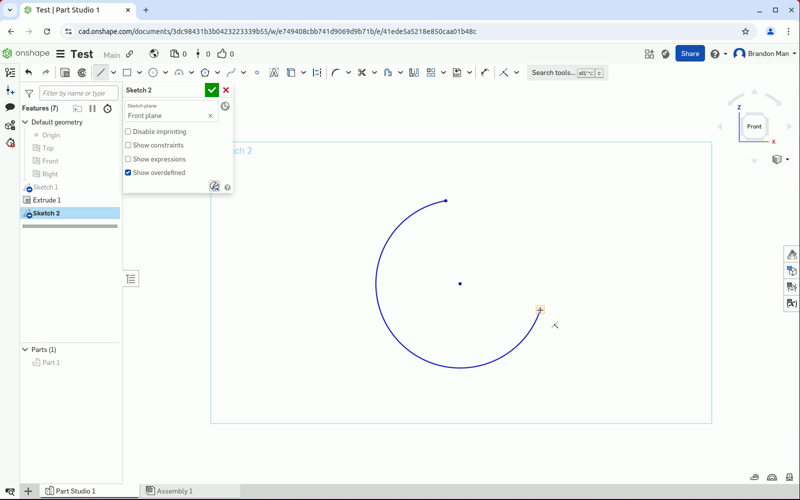
key_down(shift)
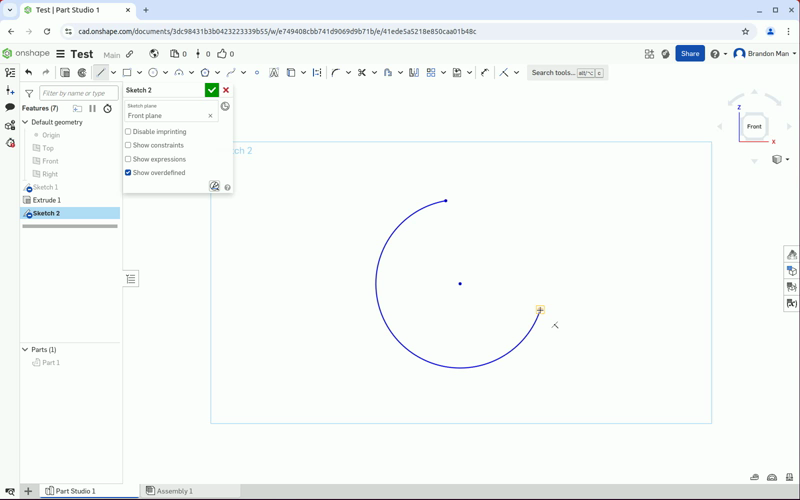
mouse_move(461, 281)
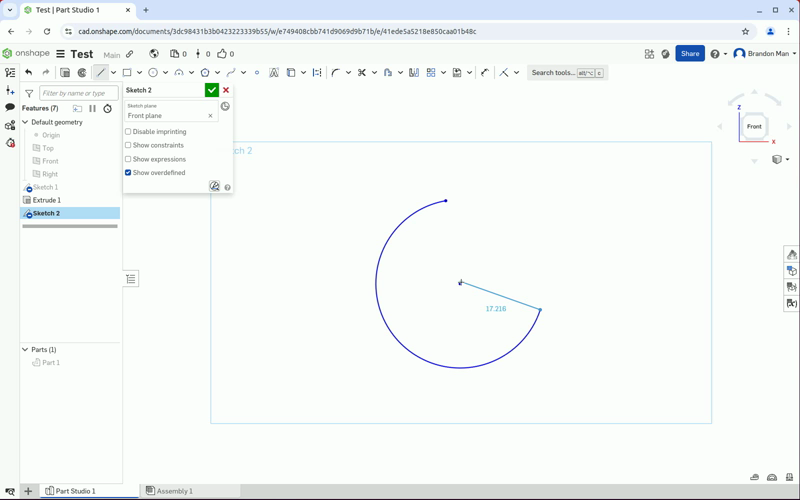
scroll(6)
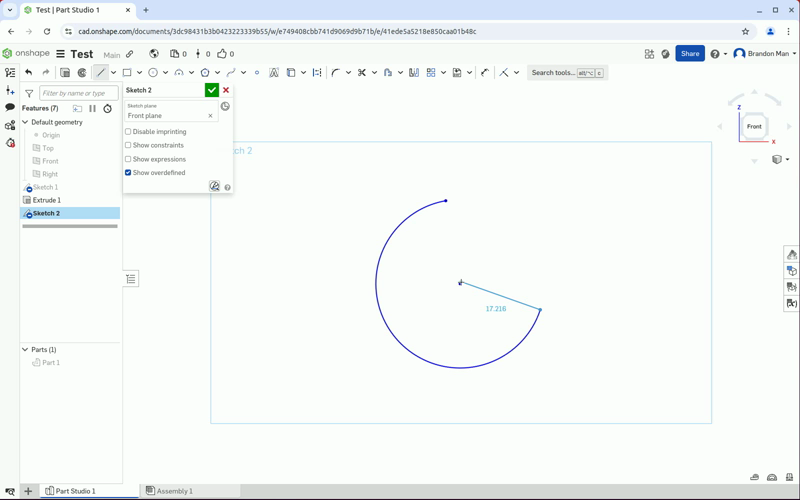
scroll(6)
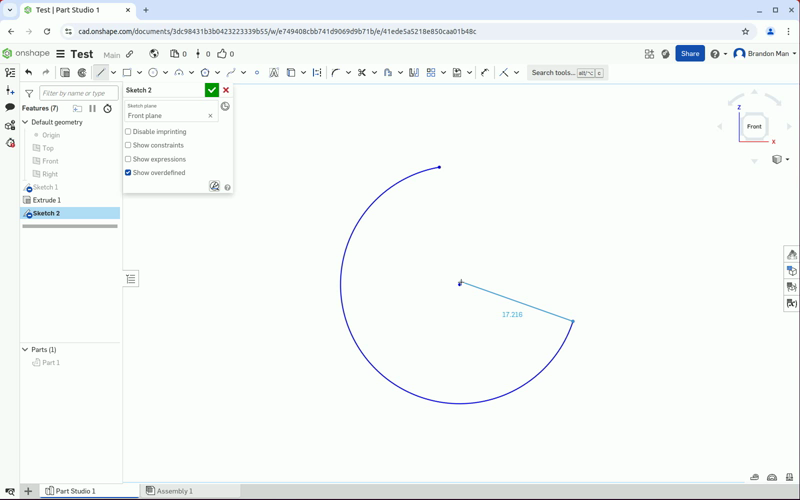
scroll(6)
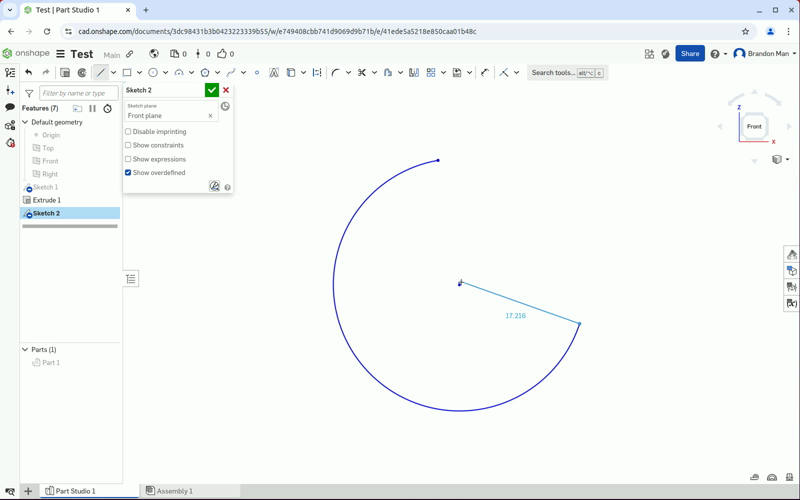
scroll(6)
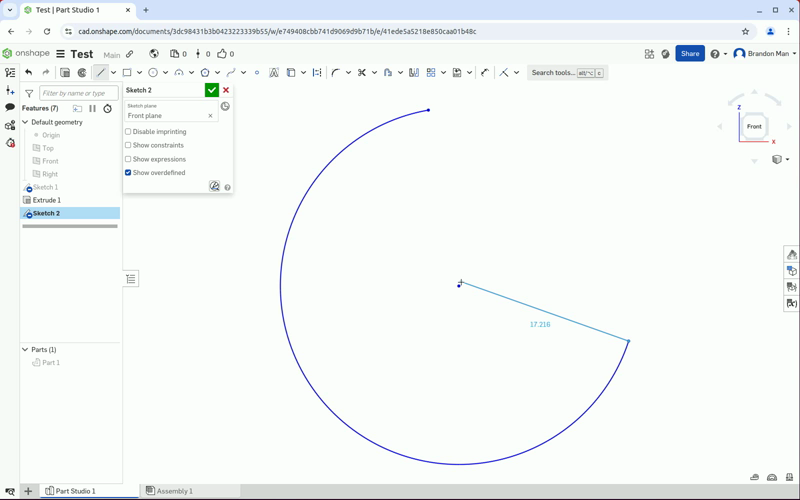
scroll(6)
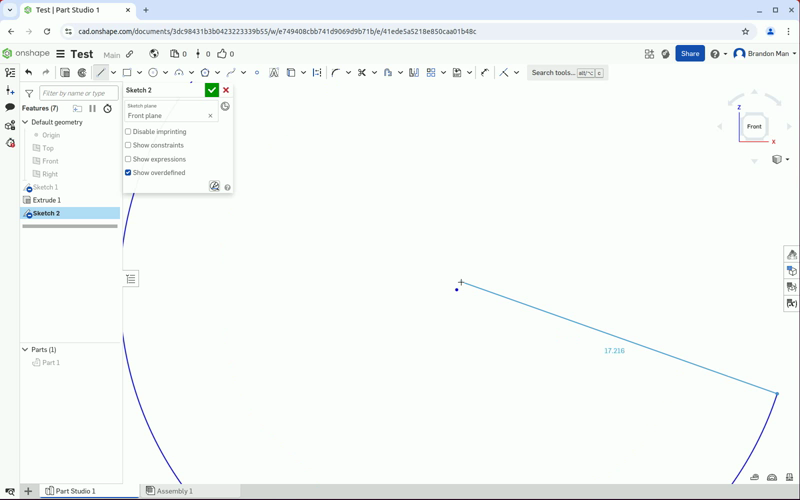
scroll(6)
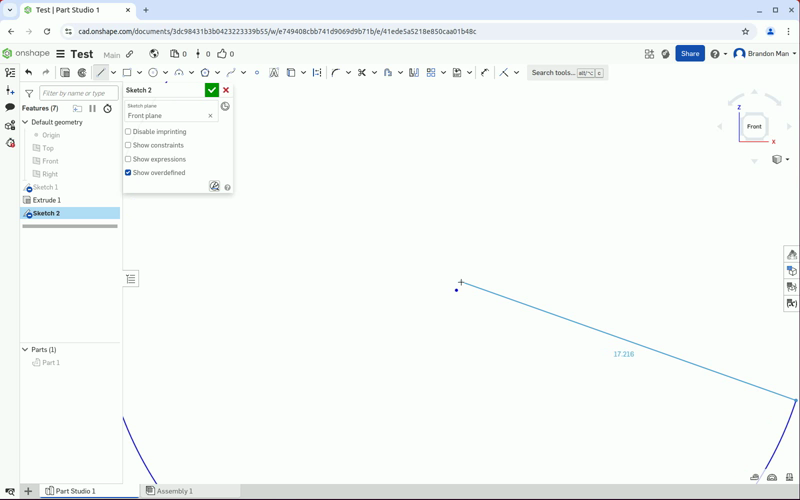
scroll(6)
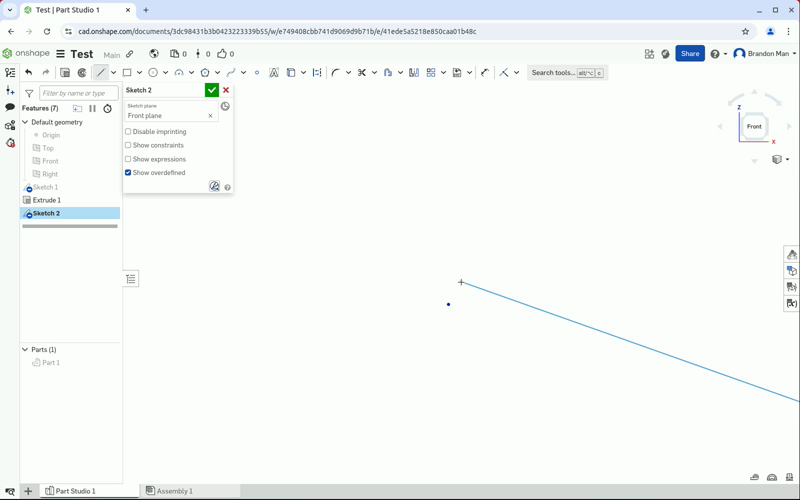
click(461, 281)
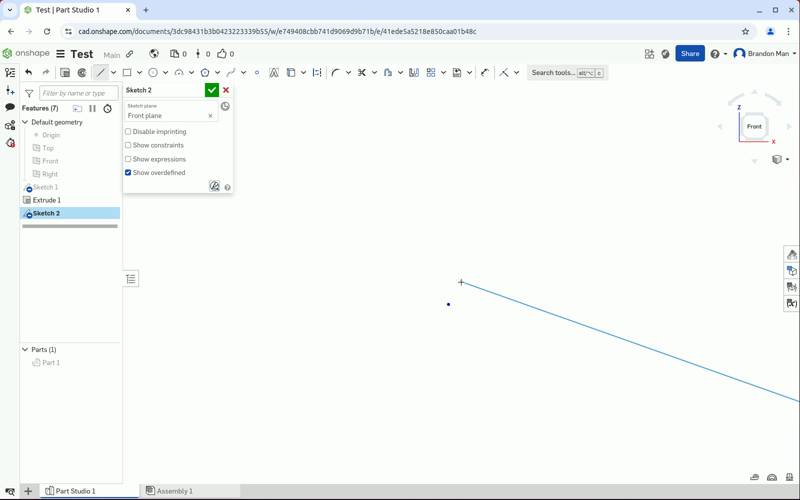
scroll(-6)
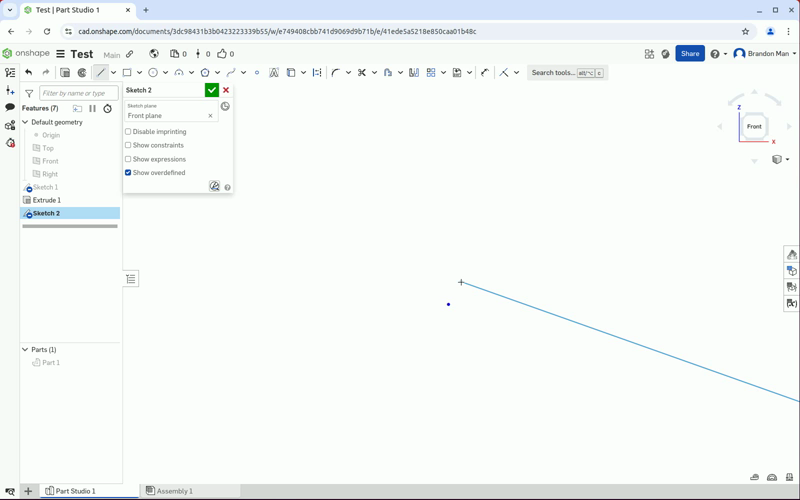
scroll(-6)
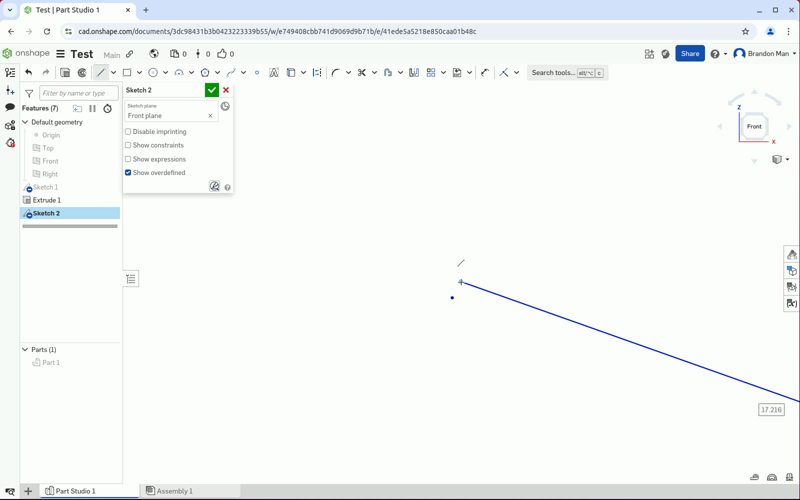
scroll(-6)
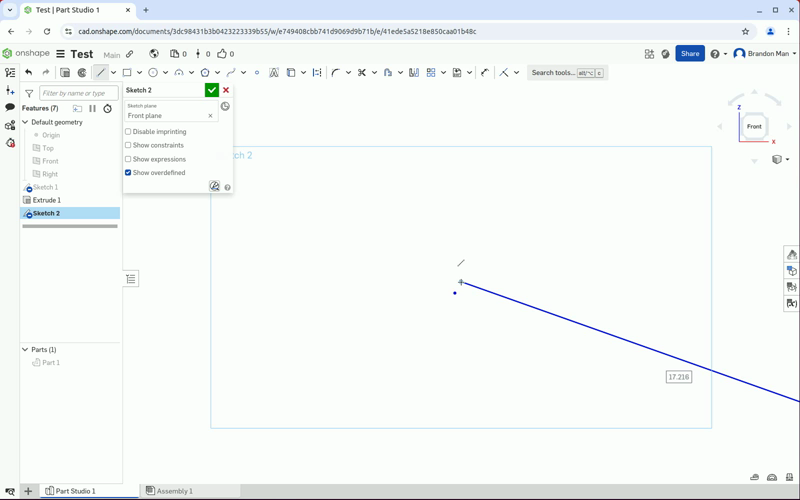
scroll(-6)
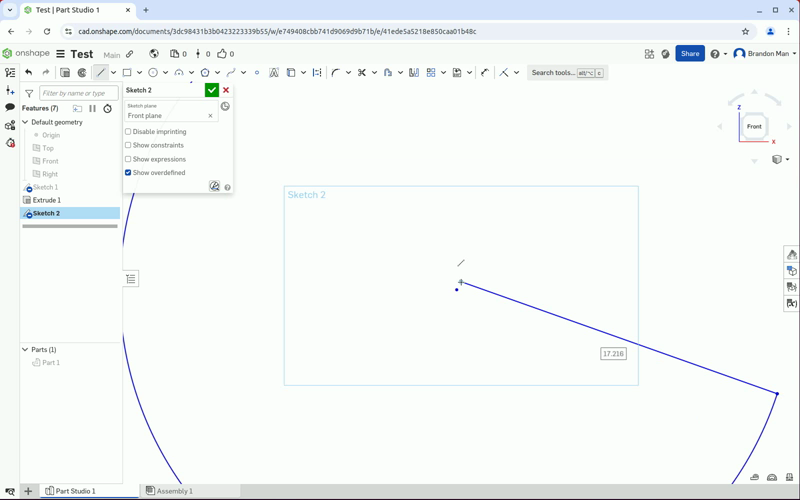
scroll(-6)
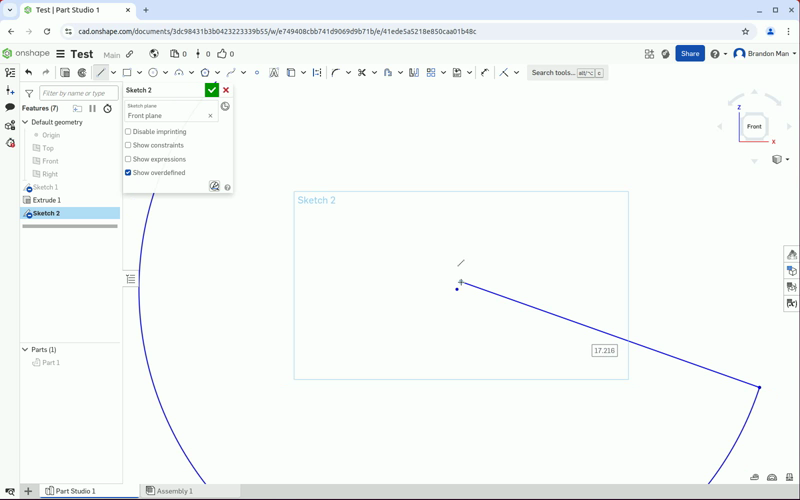
scroll(-6)
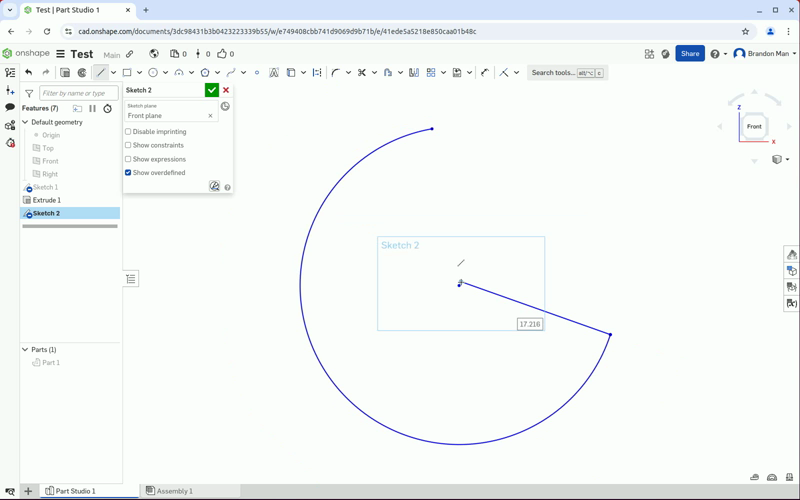
scroll(-6)
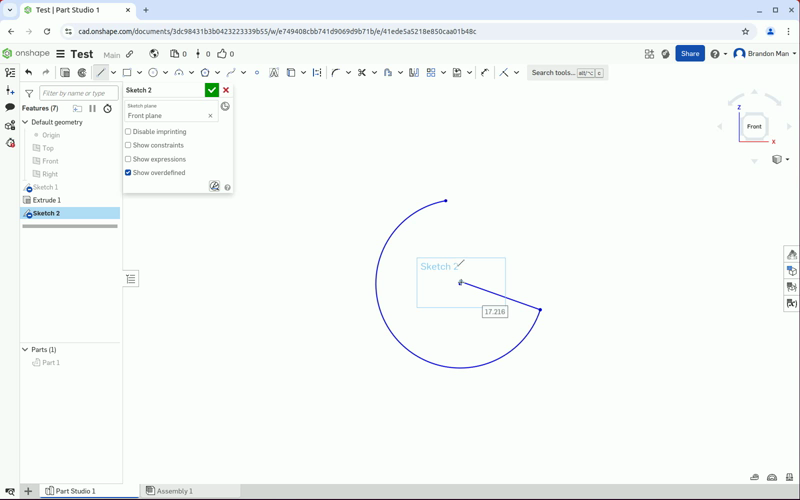
key_up(shift)
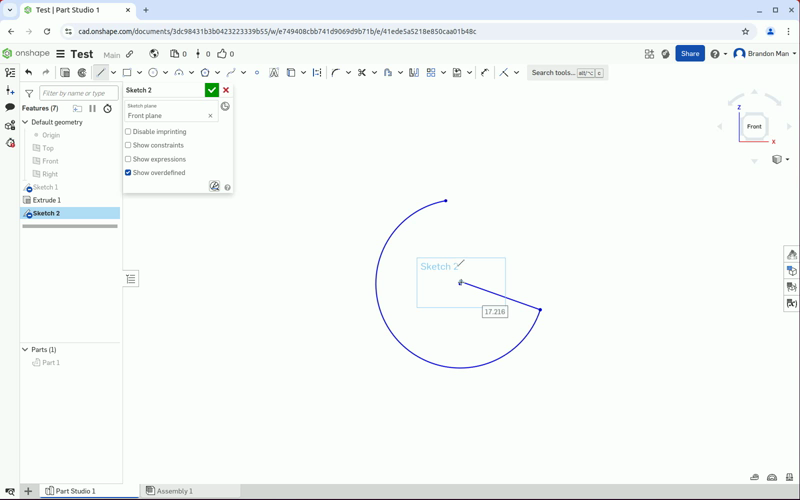
key_down(shift)
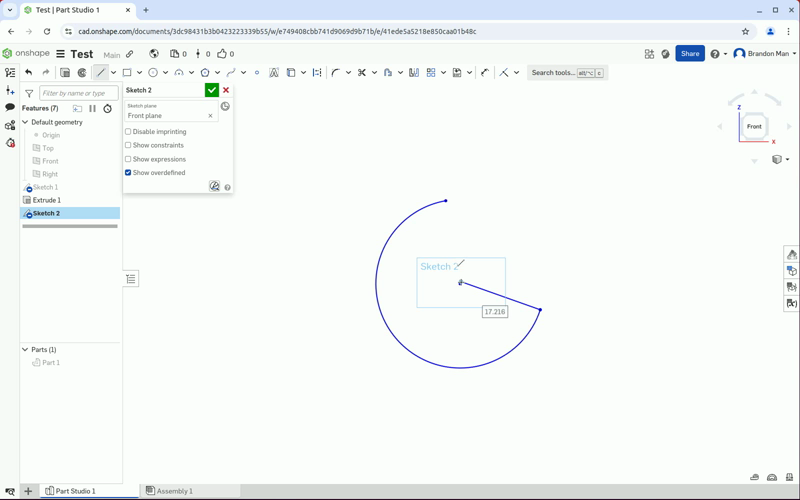
mouse_move(540, 255)
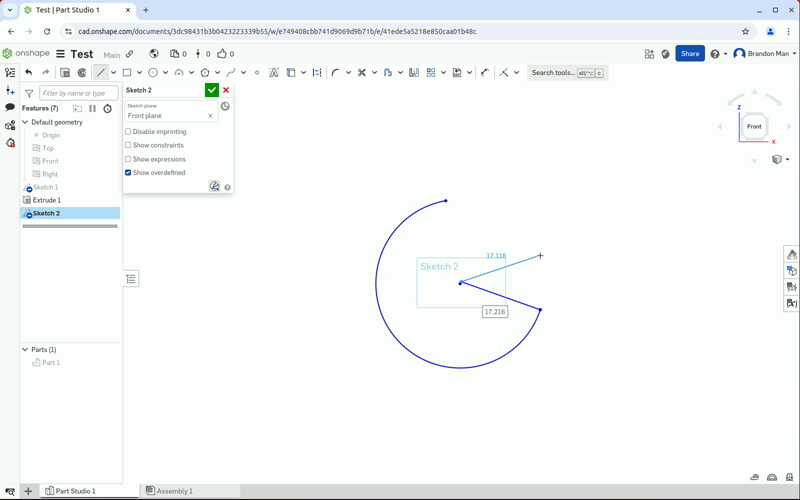
click(540, 255)
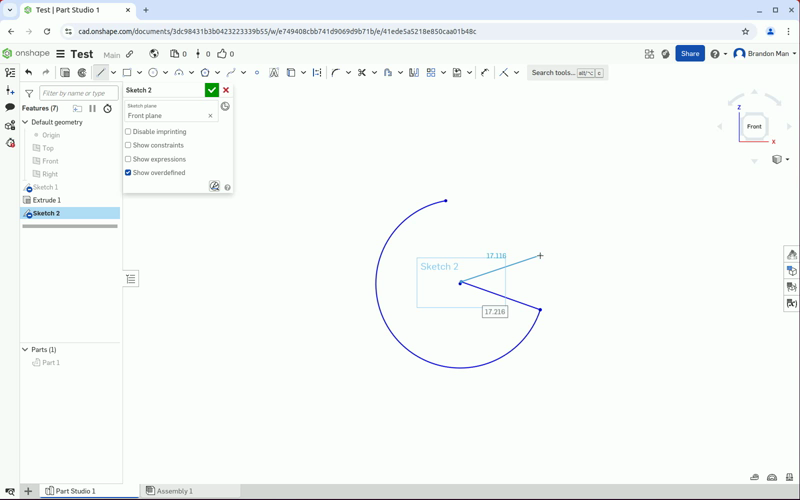
key_up(shift)
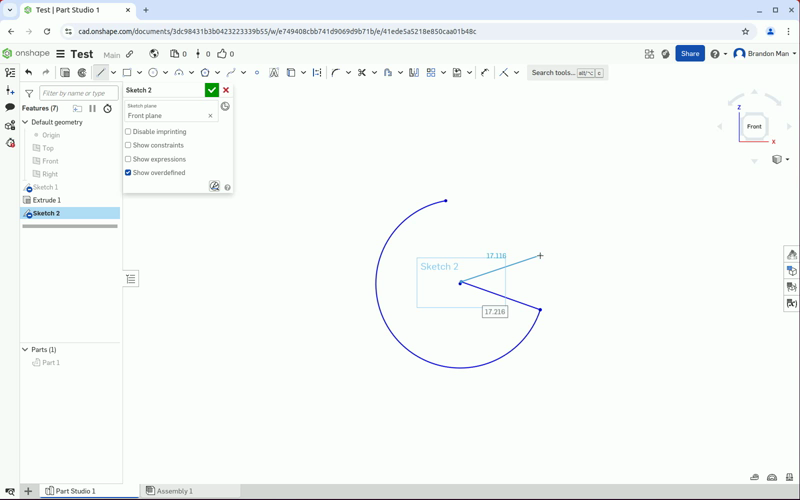
key(esc)
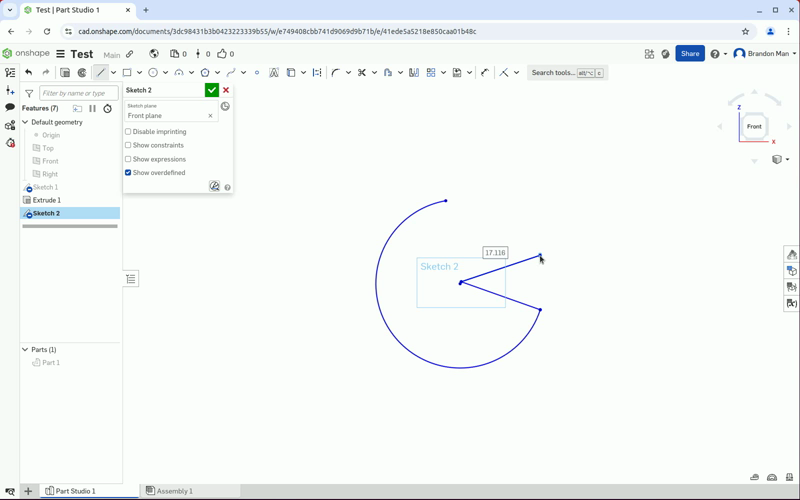
key(a)
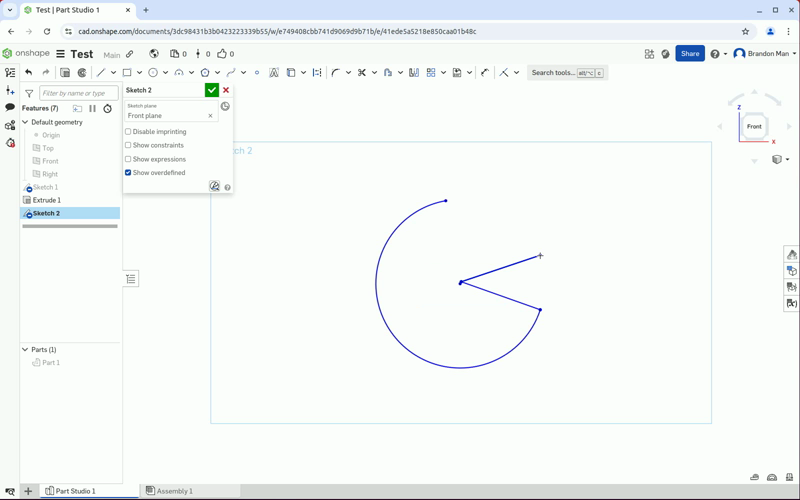
mouse_move(540, 255)
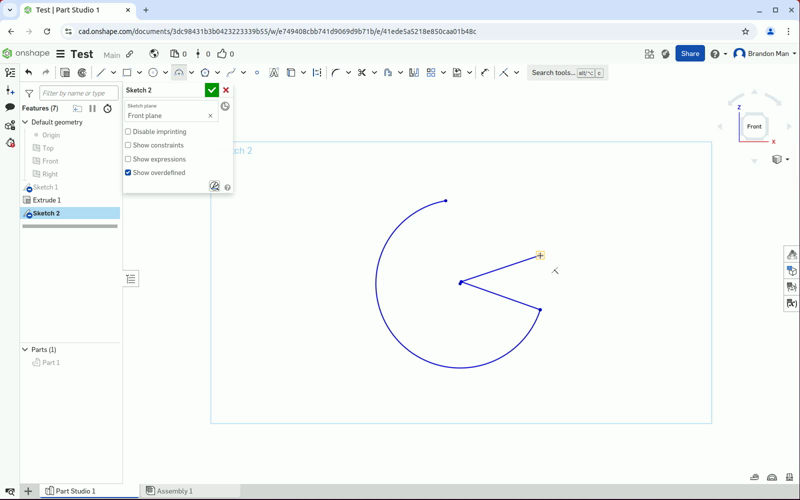
click(540, 255)
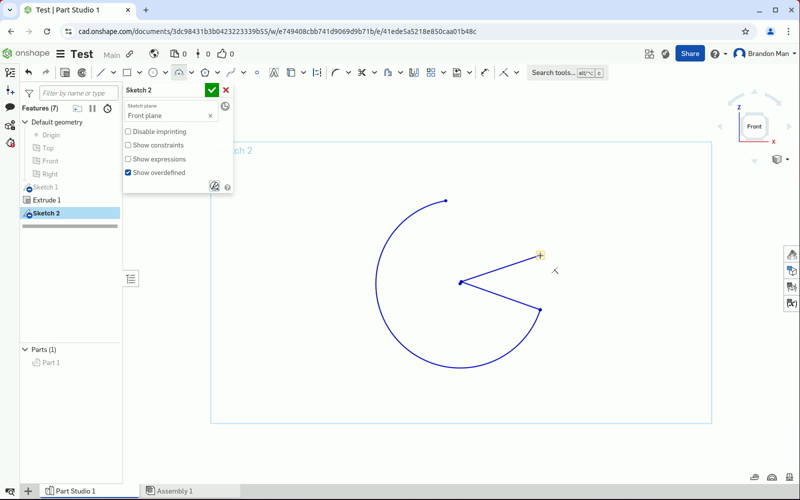
key_down(shift)
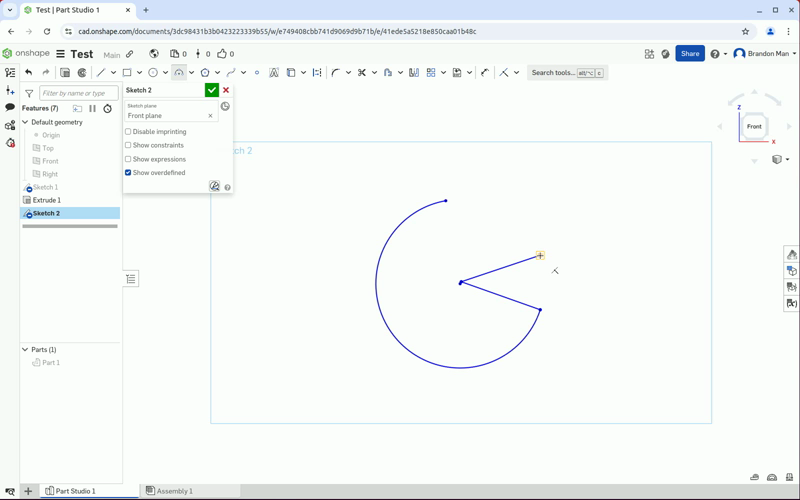
mouse_move(477, 200)
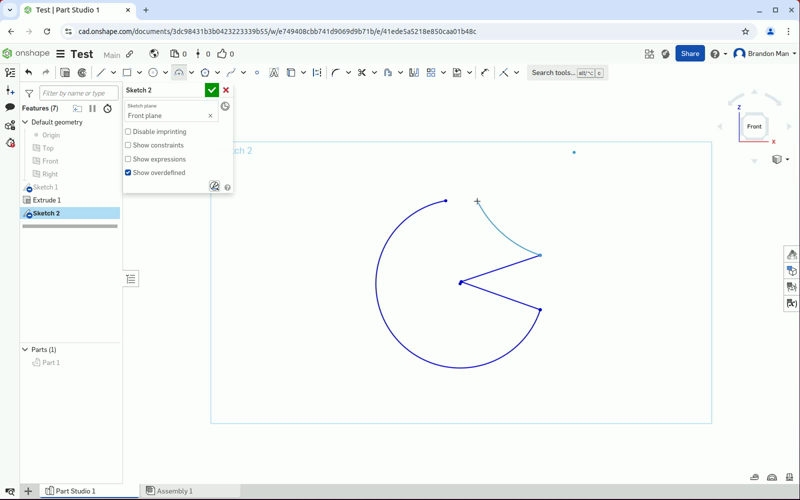
click(477, 200)
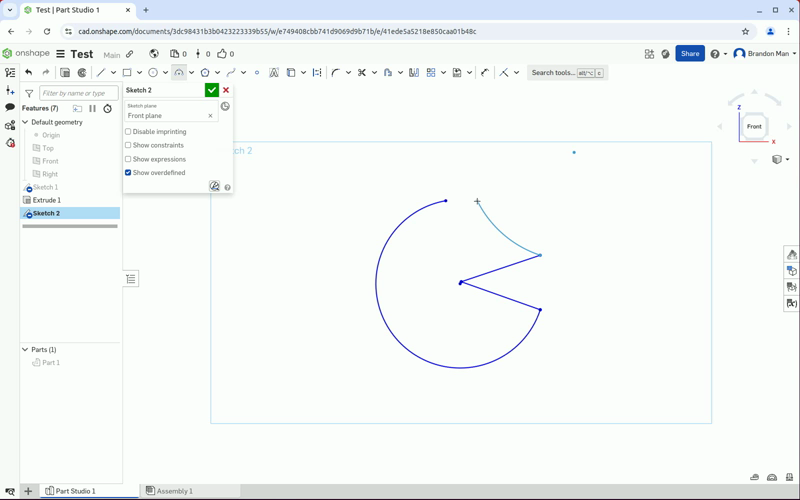
mouse_move(516, 219)
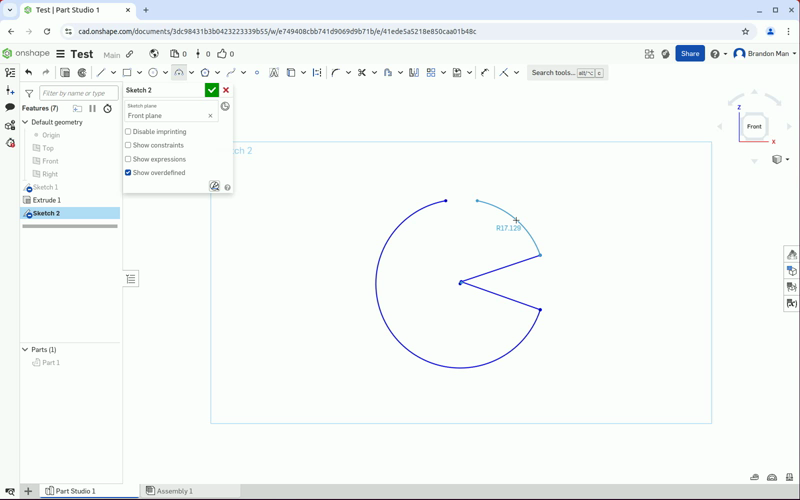
click(516, 219)
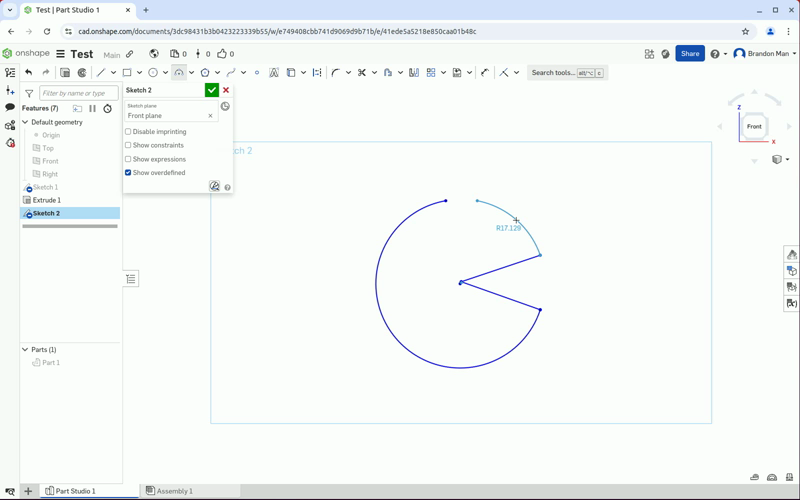
key_up(shift)
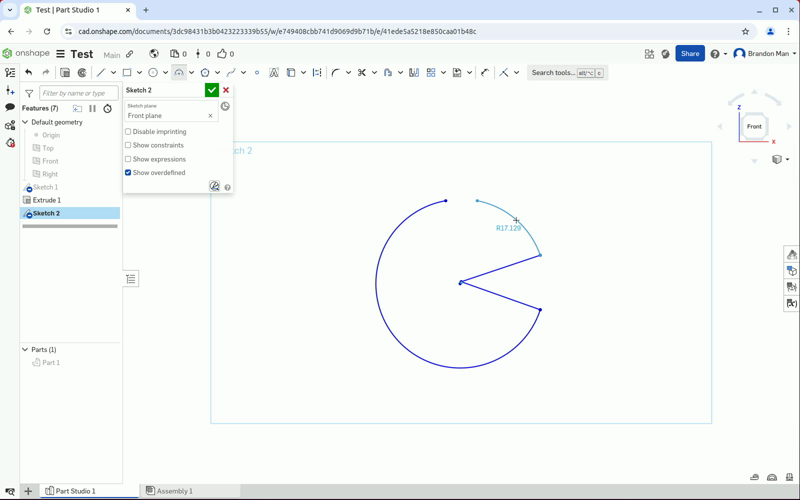
mouse_move(477, 200)
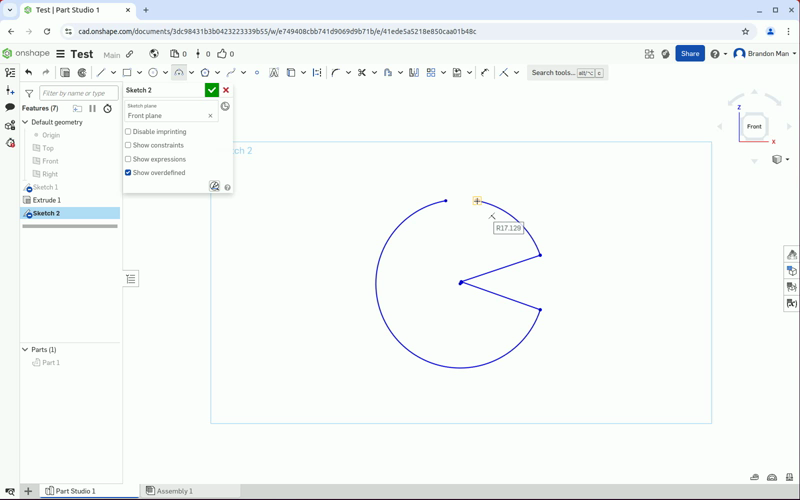
click(477, 200)
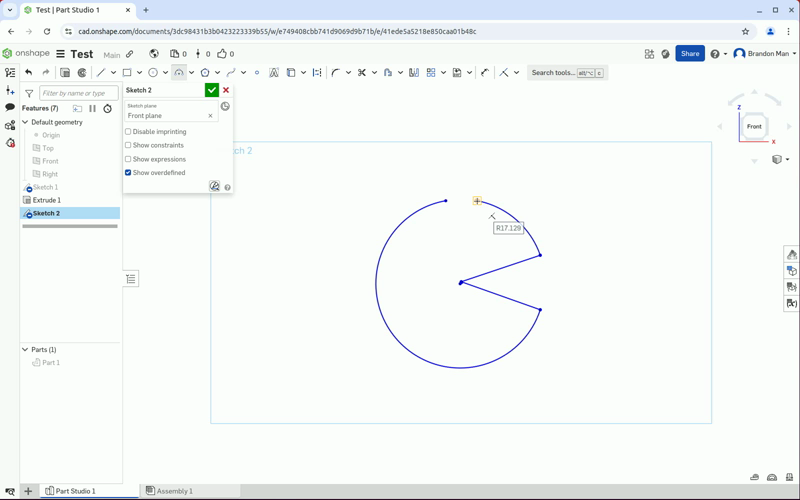
mouse_move(445, 200)
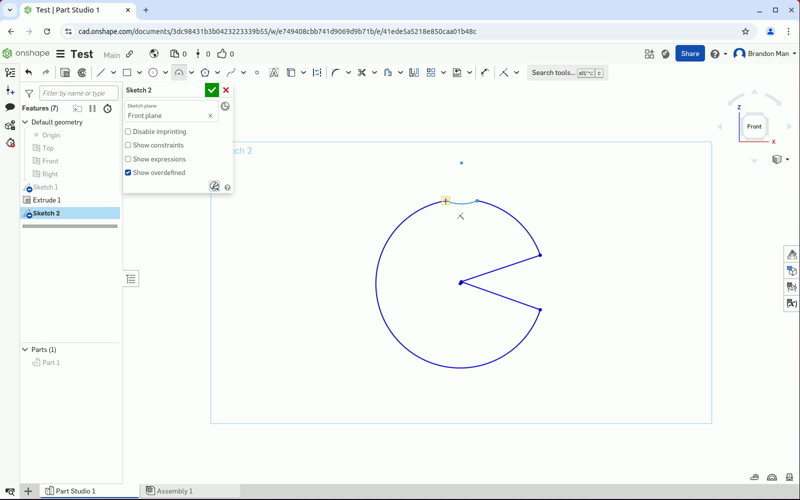
click(445, 200)
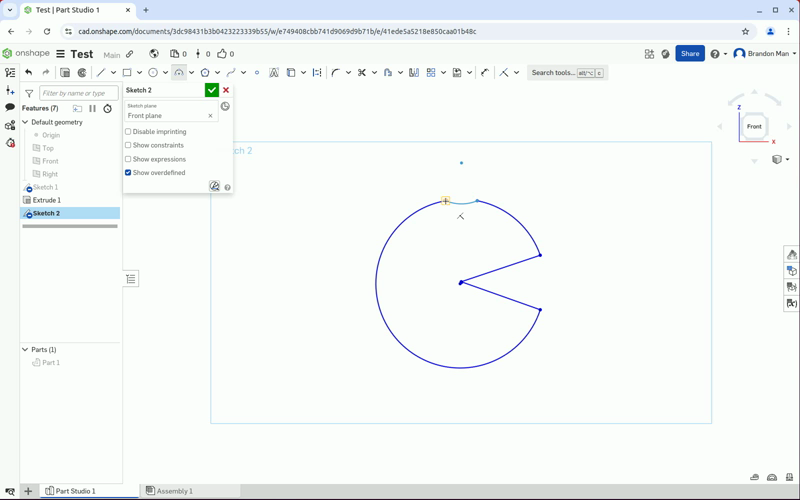
key_down(shift)
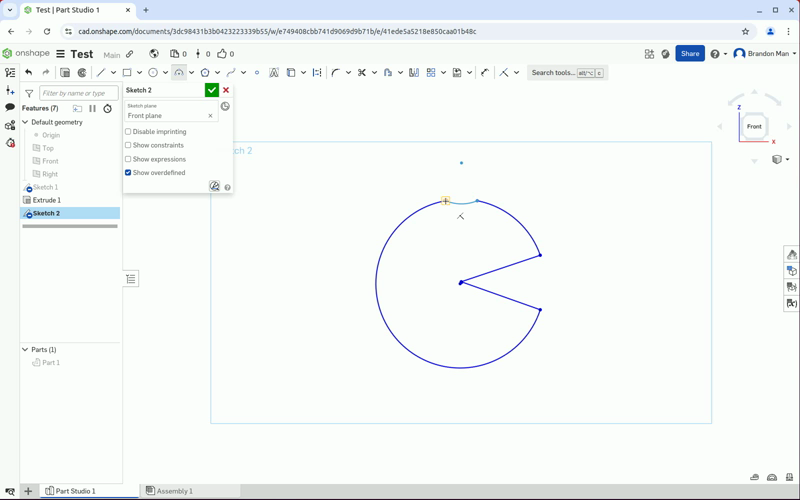
mouse_move(461, 169)
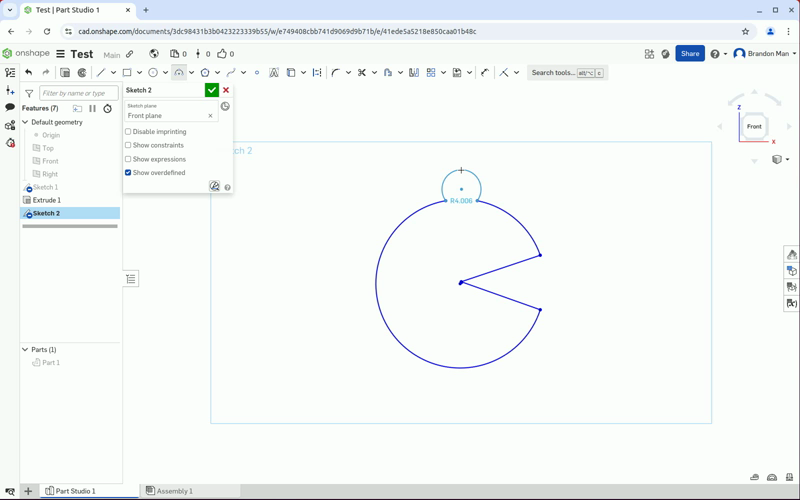
click(461, 169)
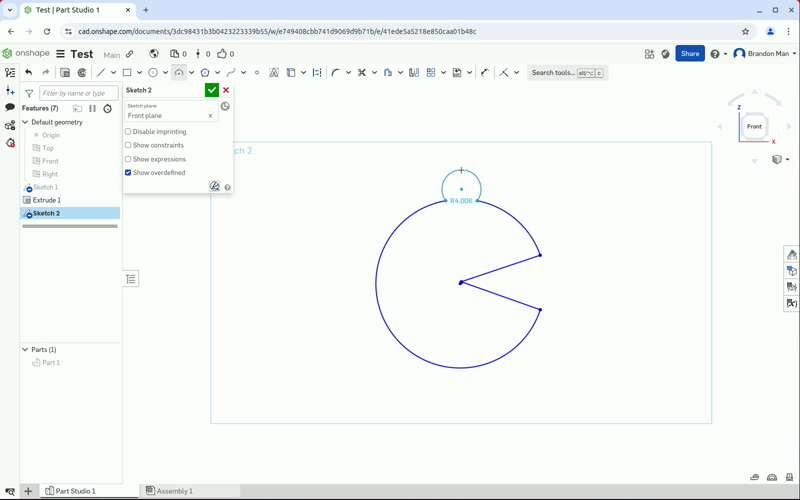
key_up(shift)
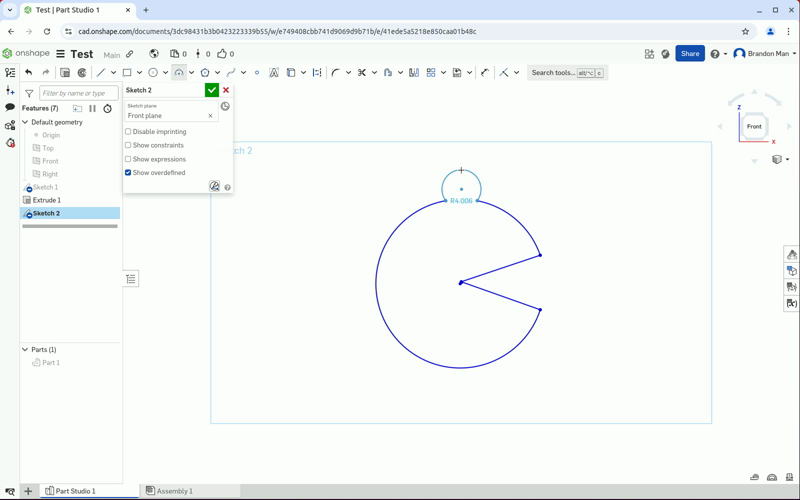
key(esc)
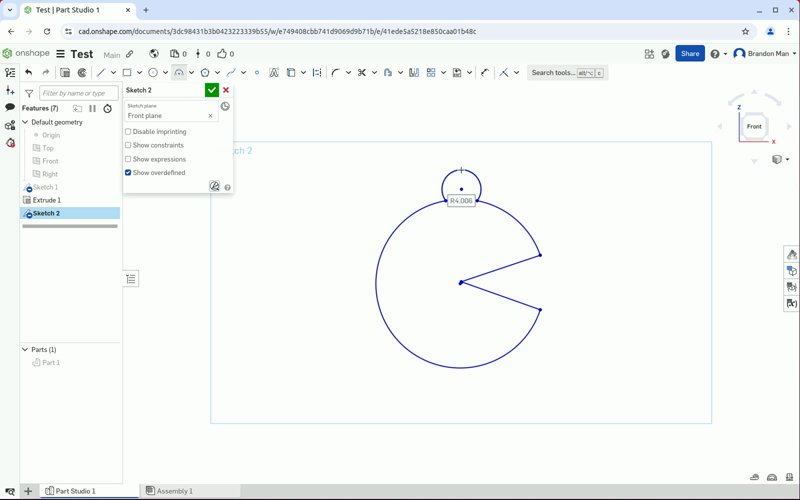
key(c)
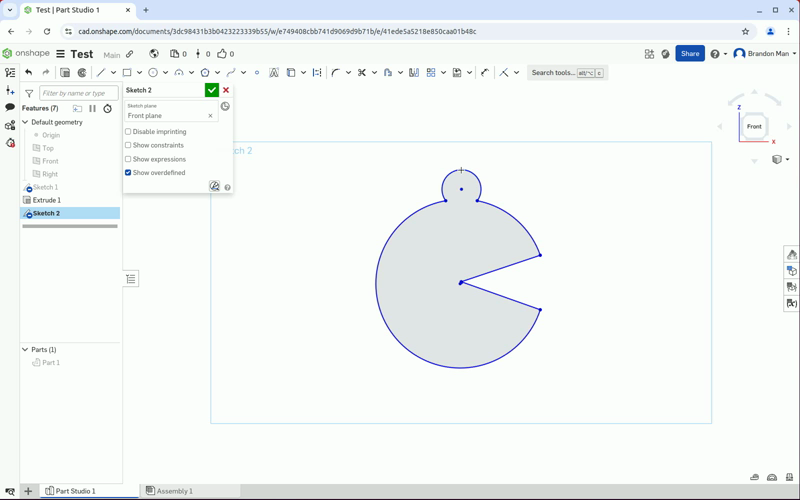
key_down(shift)
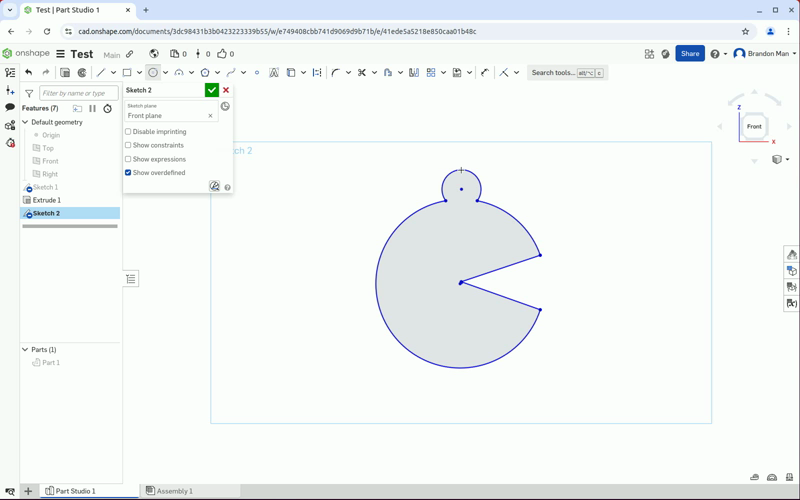
mouse_move(461, 185)
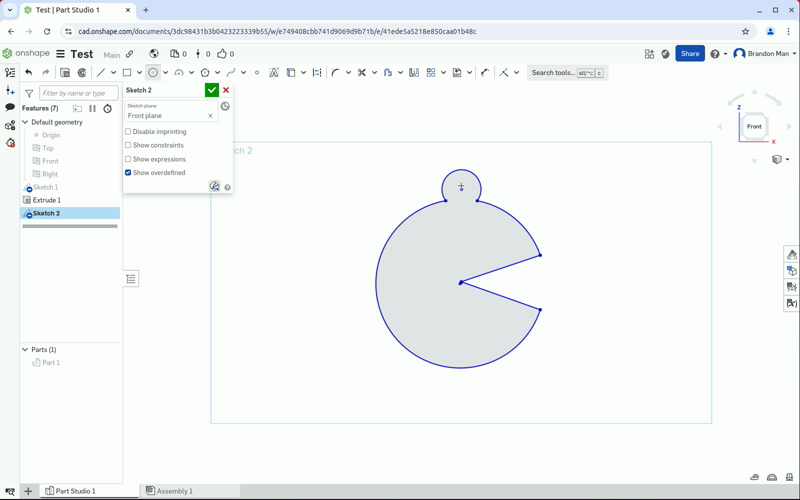
scroll(6)
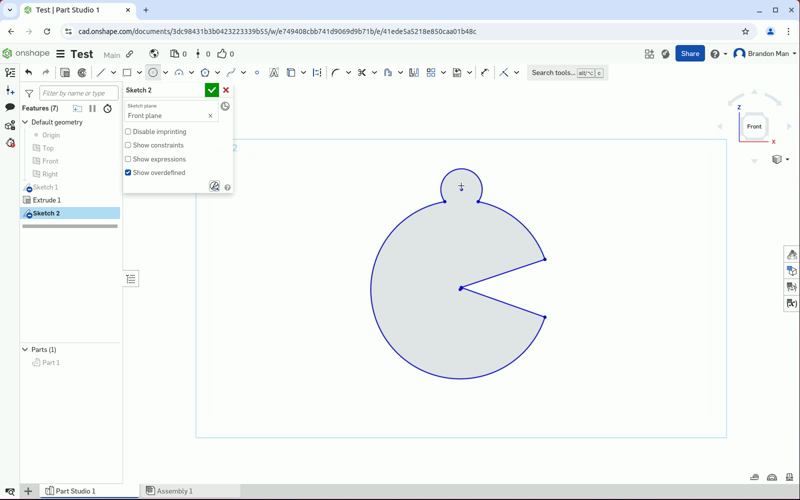
scroll(6)
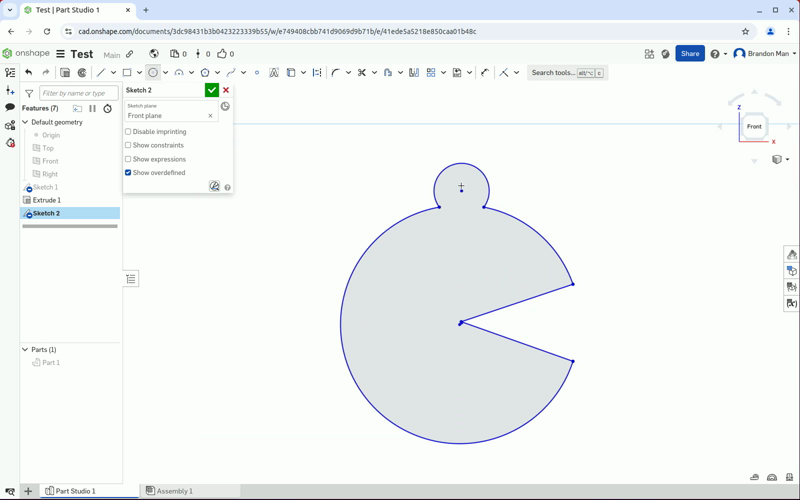
scroll(6)
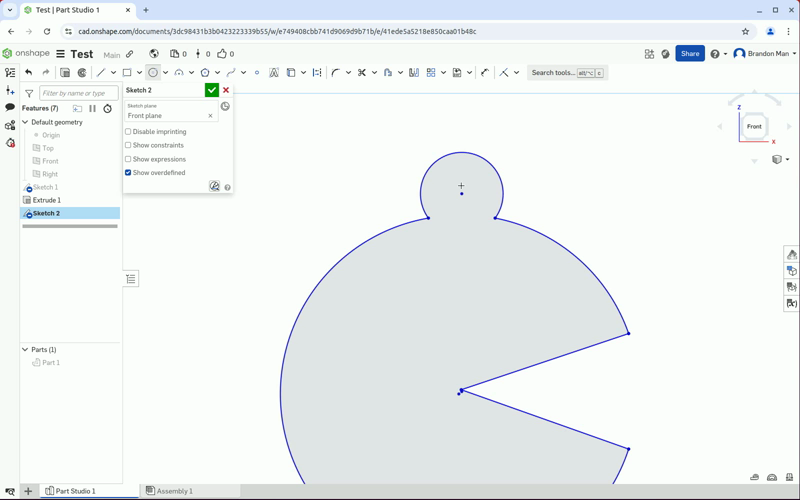
scroll(6)
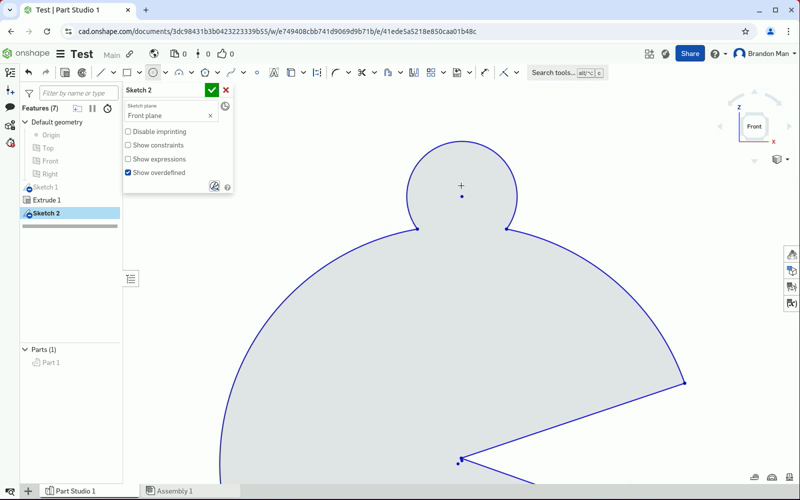
scroll(6)
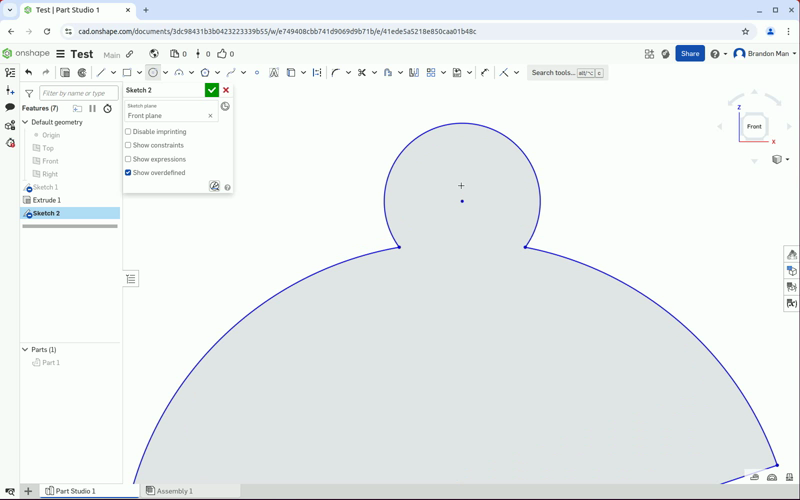
scroll(6)
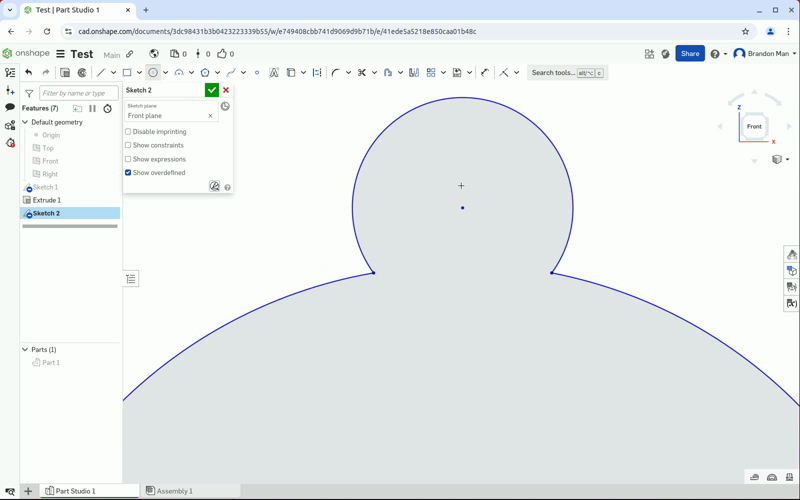
scroll(6)
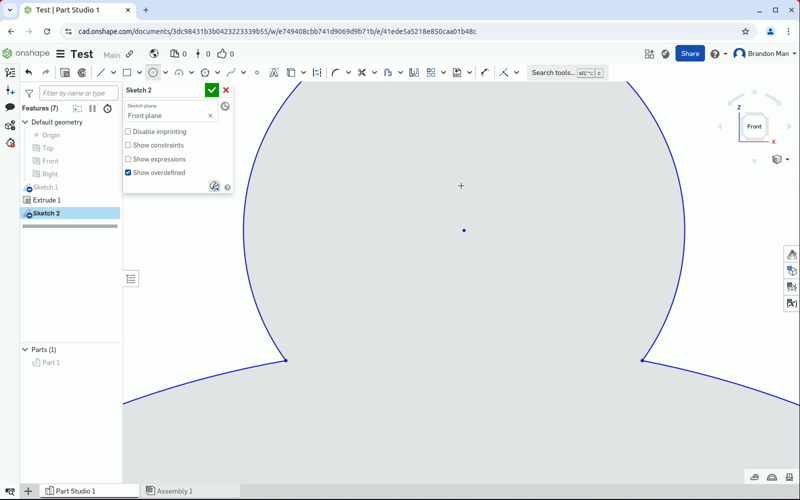
click(461, 185)
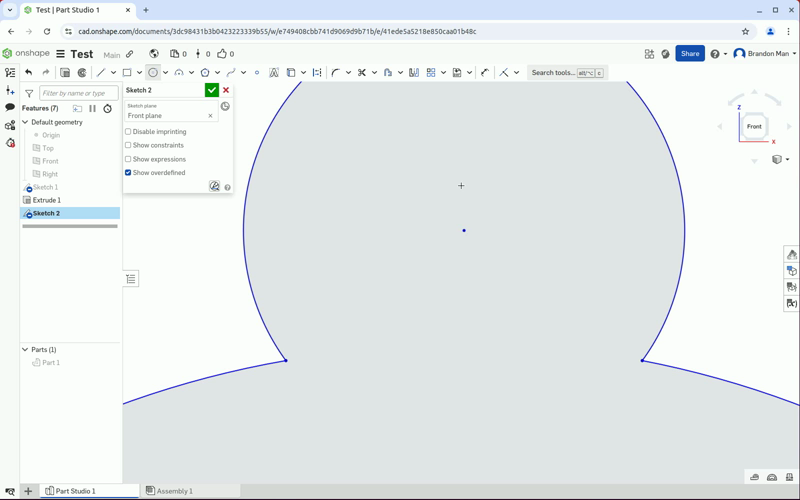
scroll(-6)
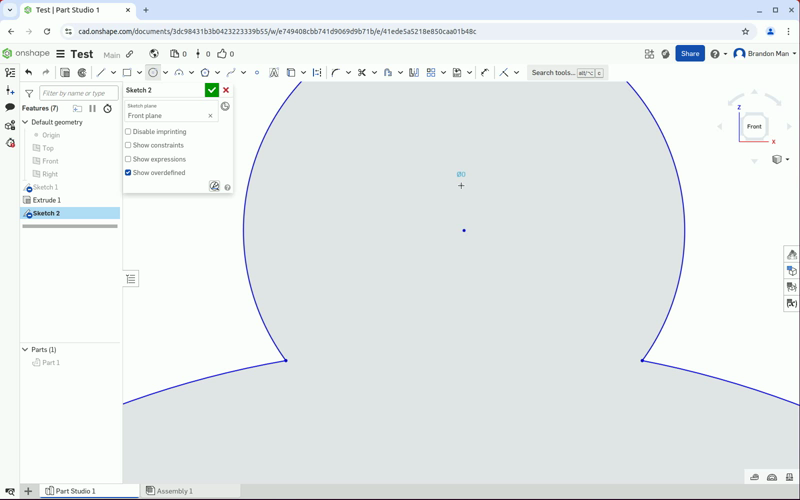
scroll(-6)
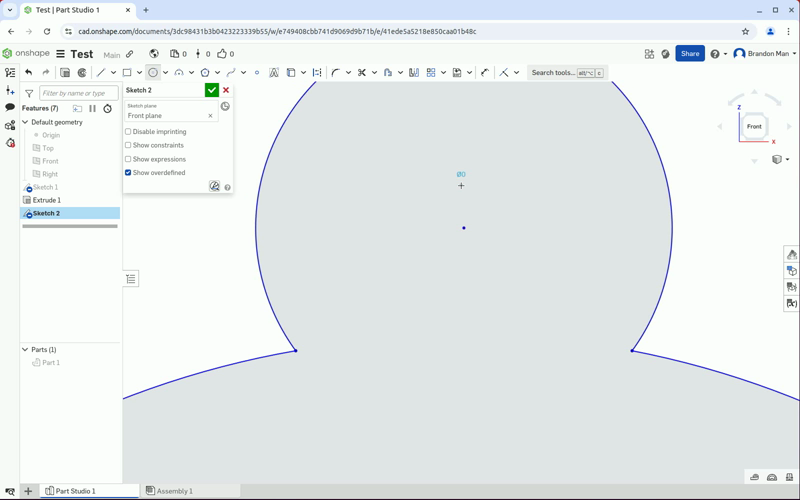
scroll(-6)
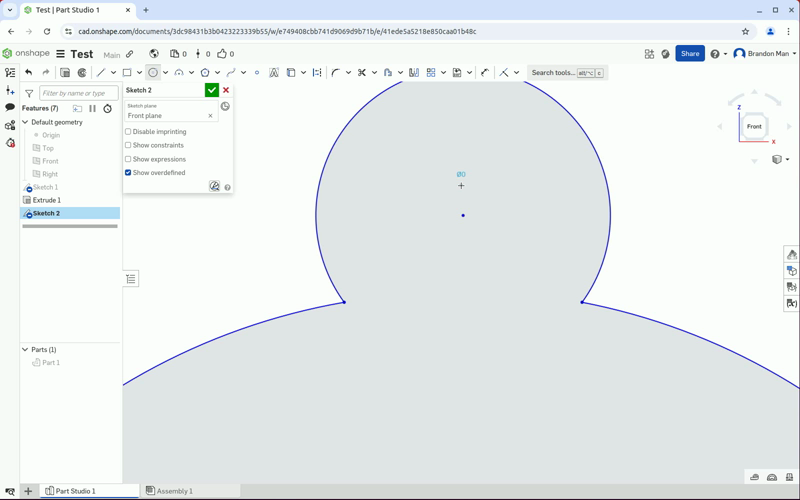
scroll(-6)
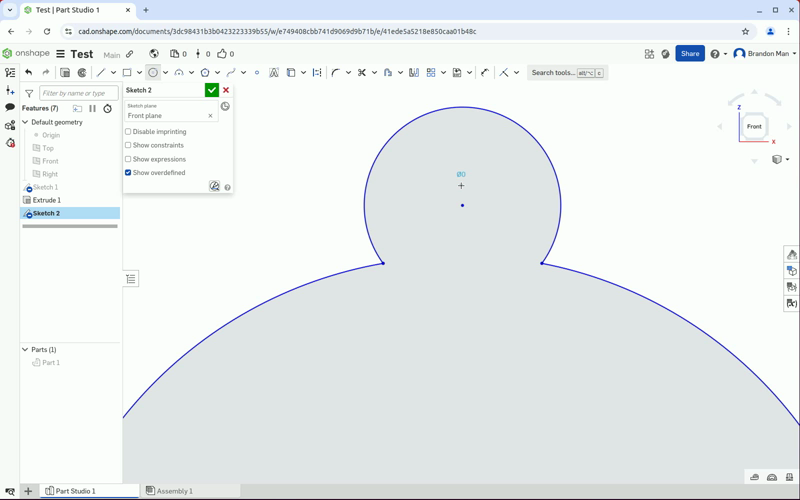
scroll(-6)
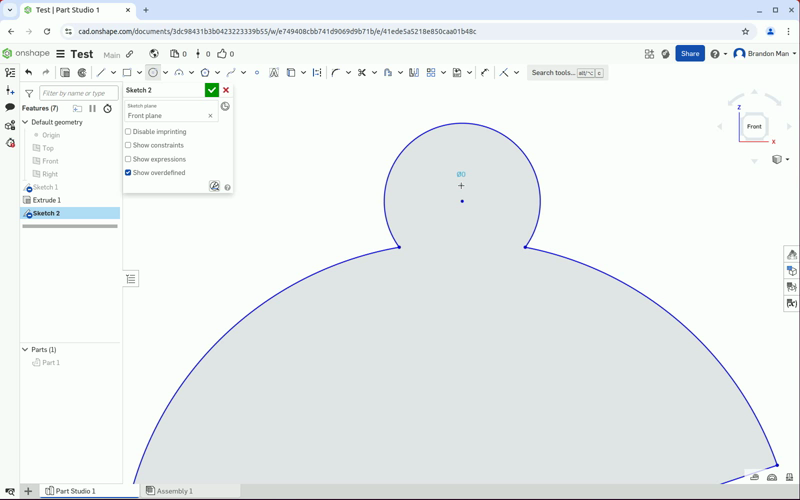
scroll(-6)
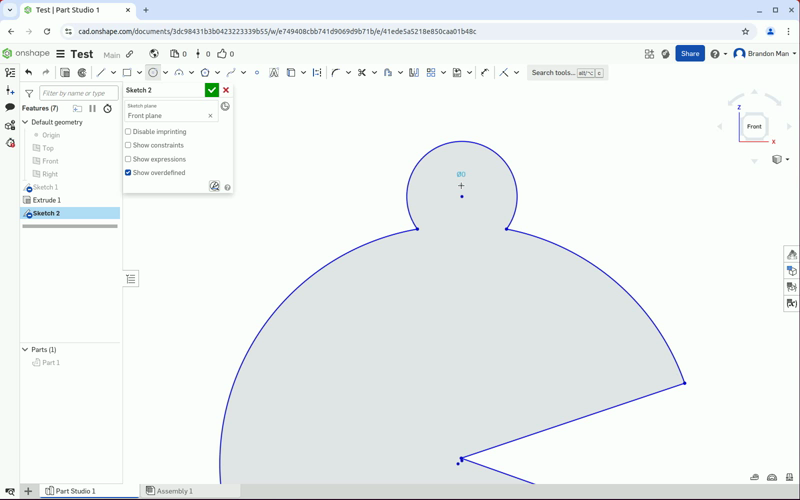
scroll(-6)
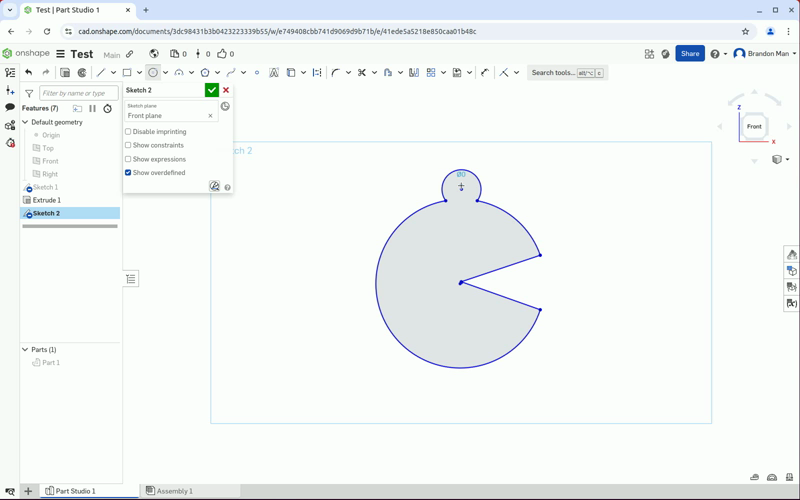
key_up(shift)
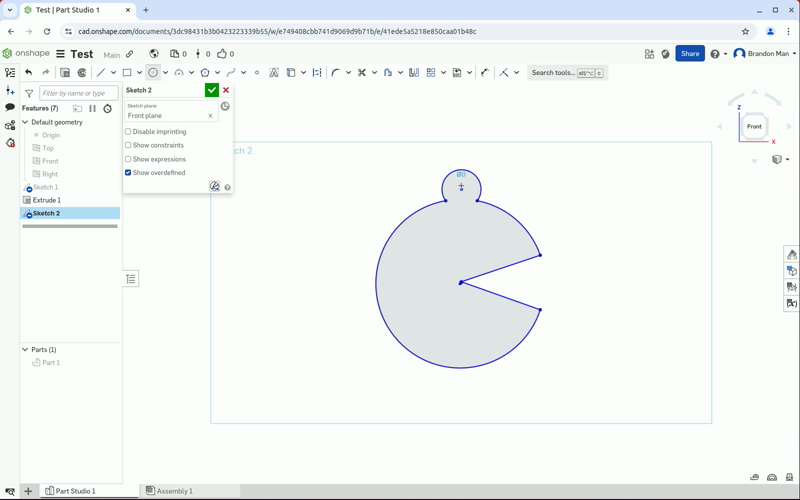
mouse_move(470, 185)
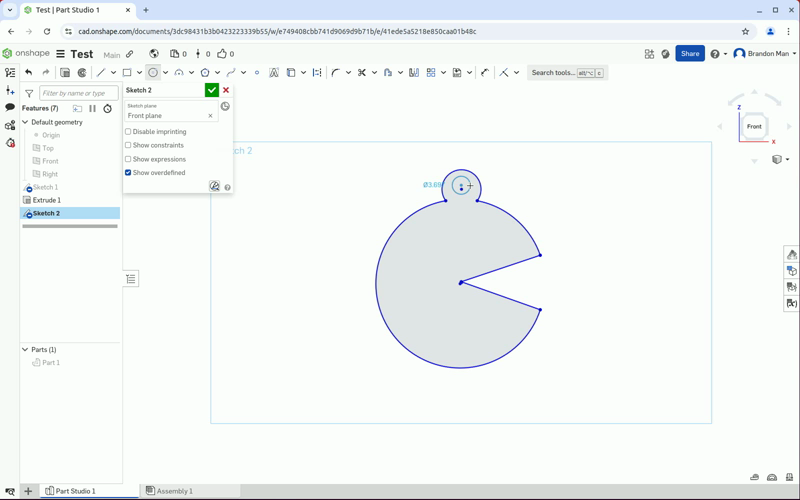
click(470, 185)
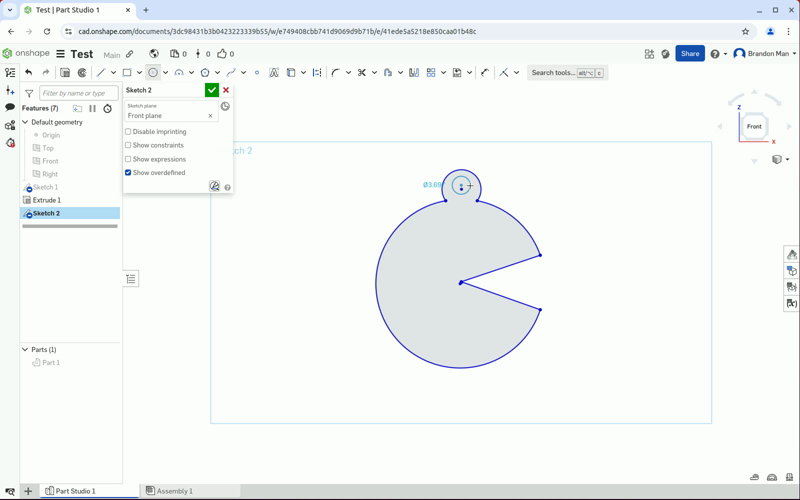
key(esc)
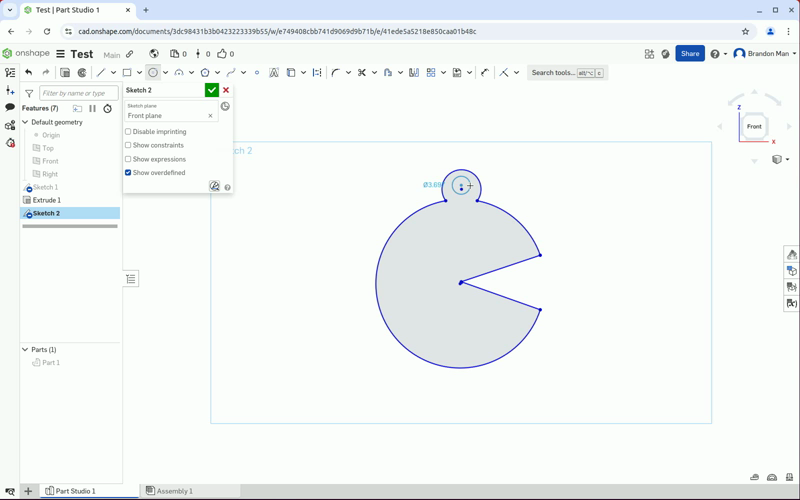
mouse_move(488, 220)
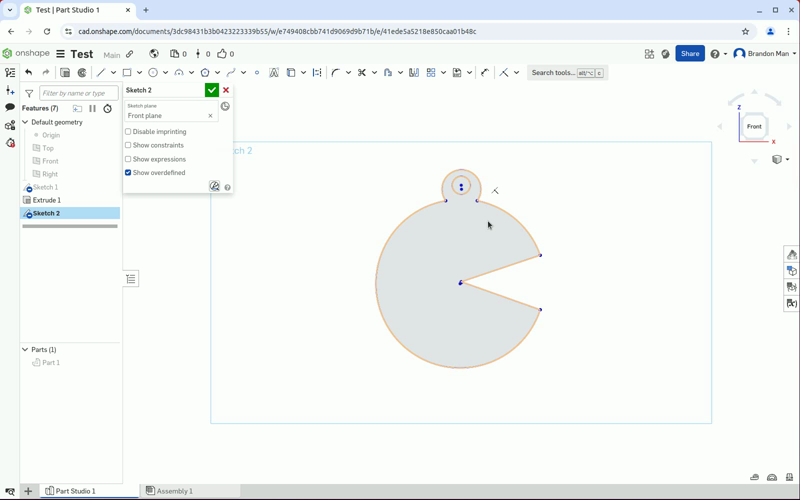
click(488, 220)
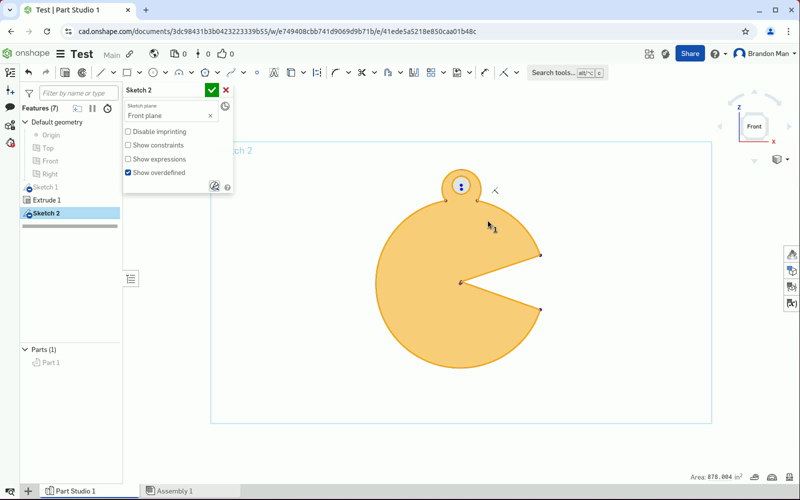
mouse_move(73, 352)
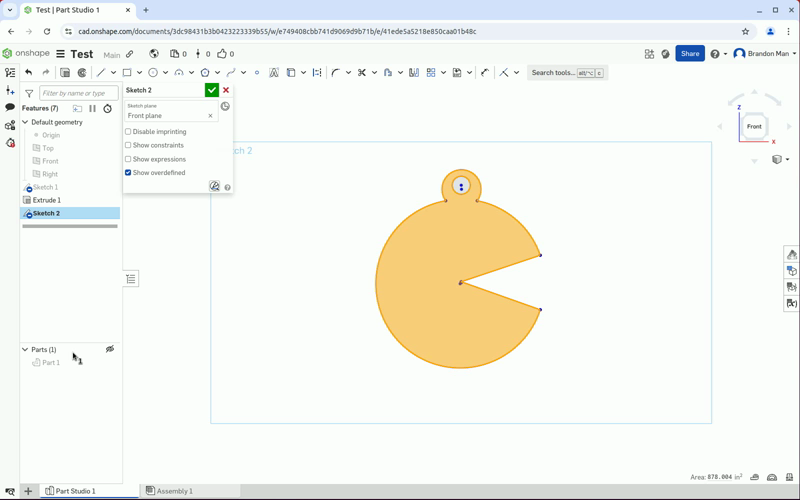
key(shift+y)
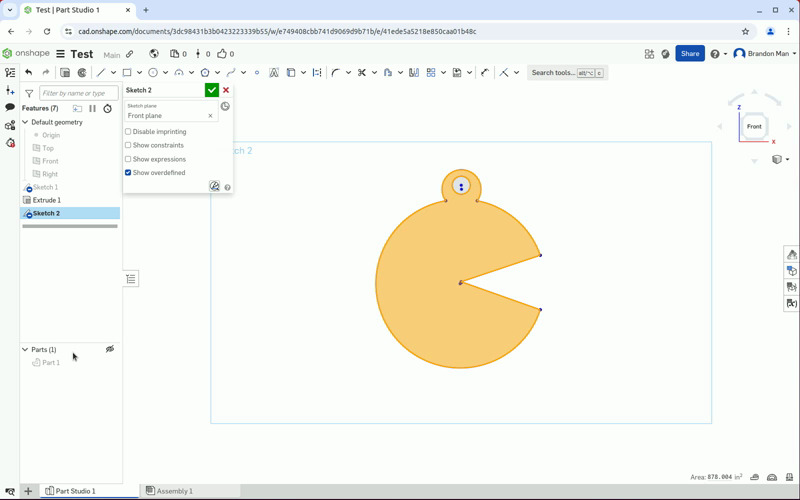
key(shift+e)
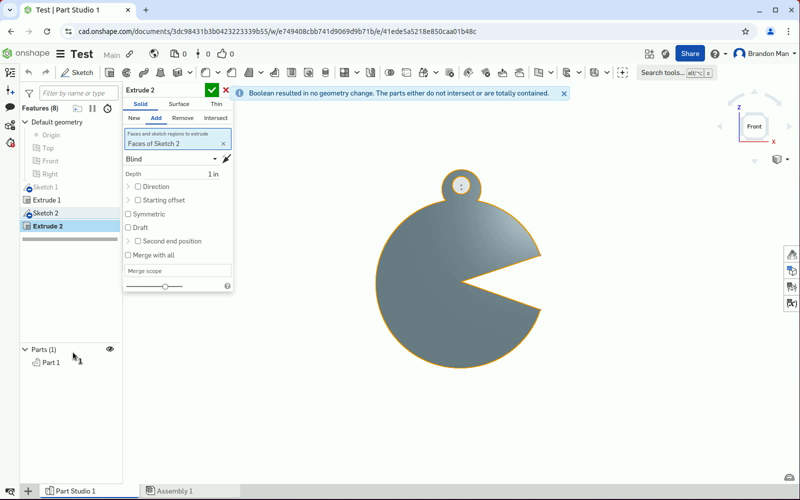
mouse_move(143, 106)
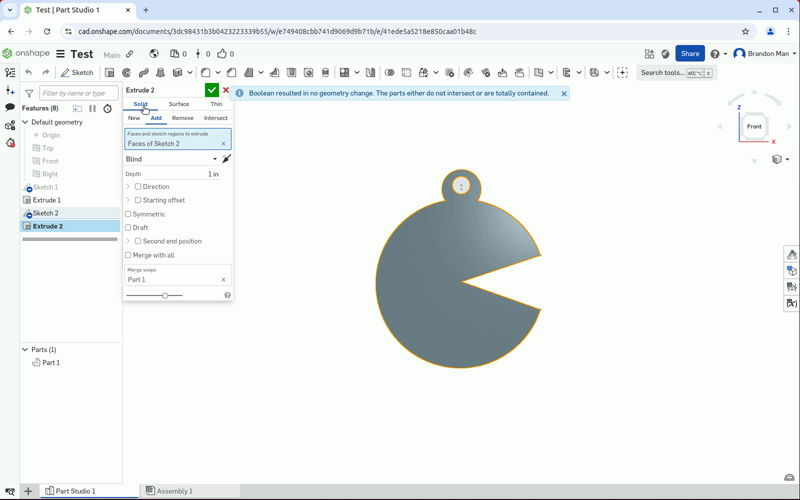
click(143, 106)
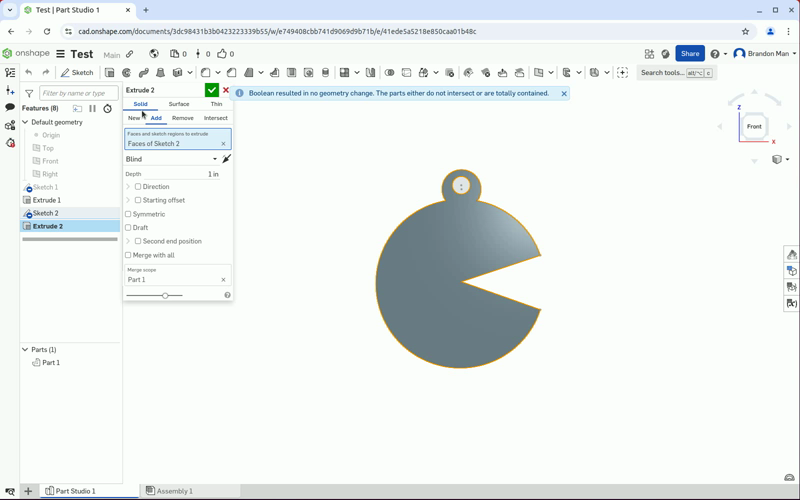
mouse_move(137, 120)
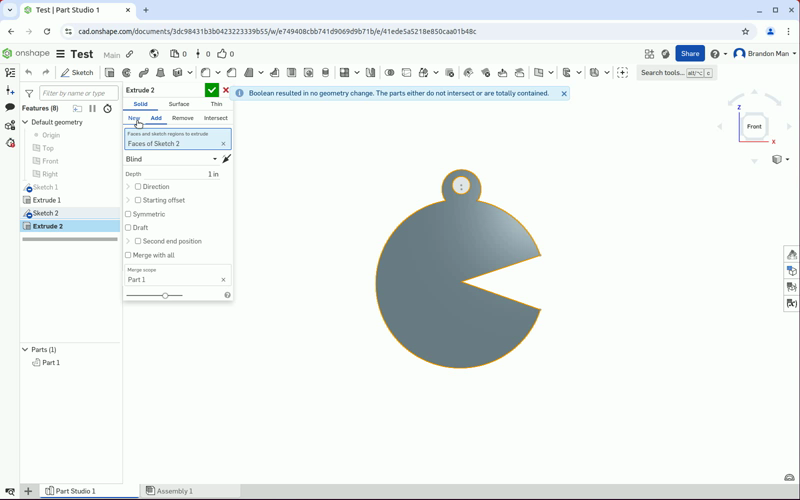
click(137, 120)
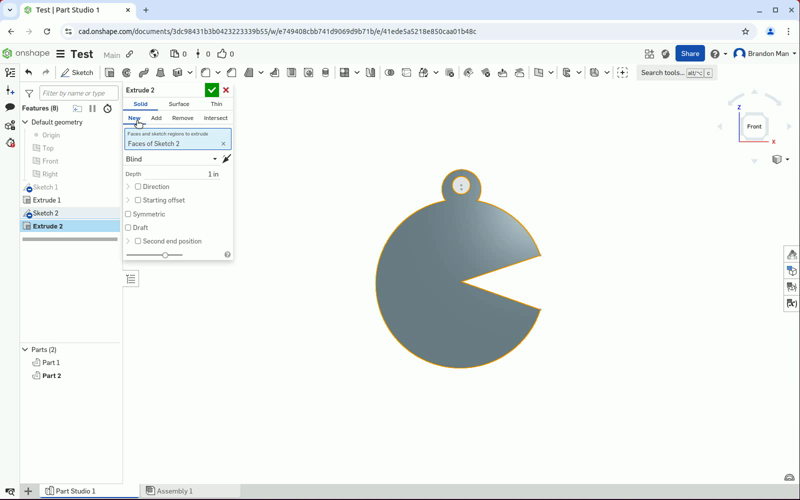
key(tab, 4)
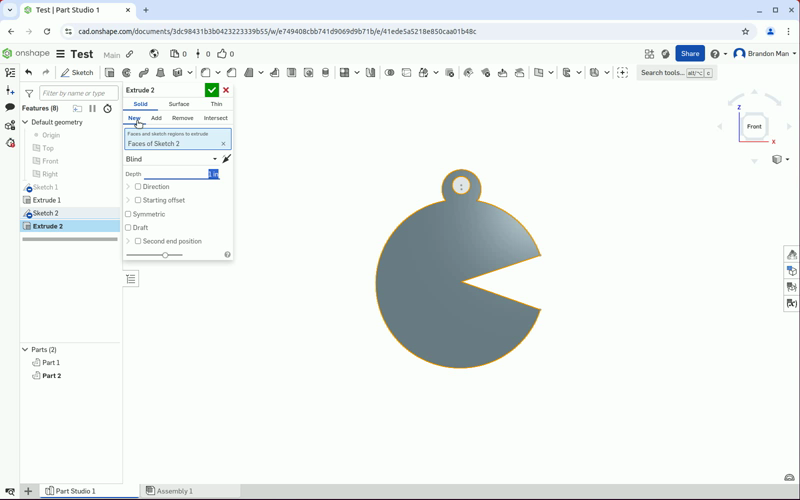
text(8.425)
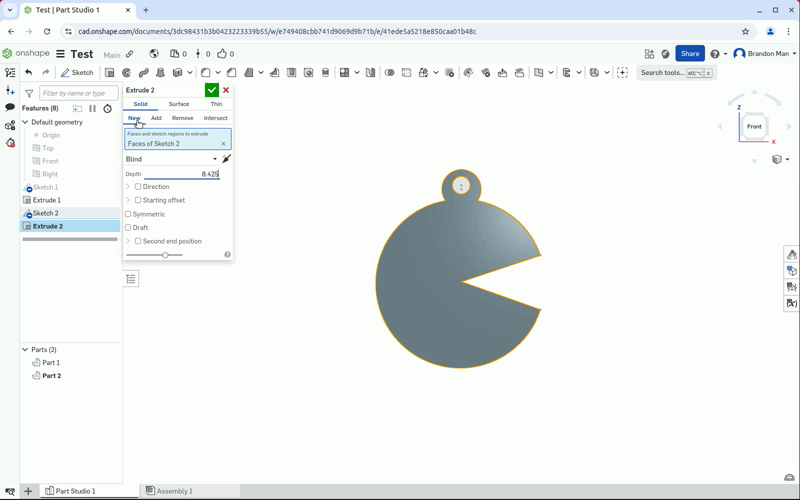
key(enter)
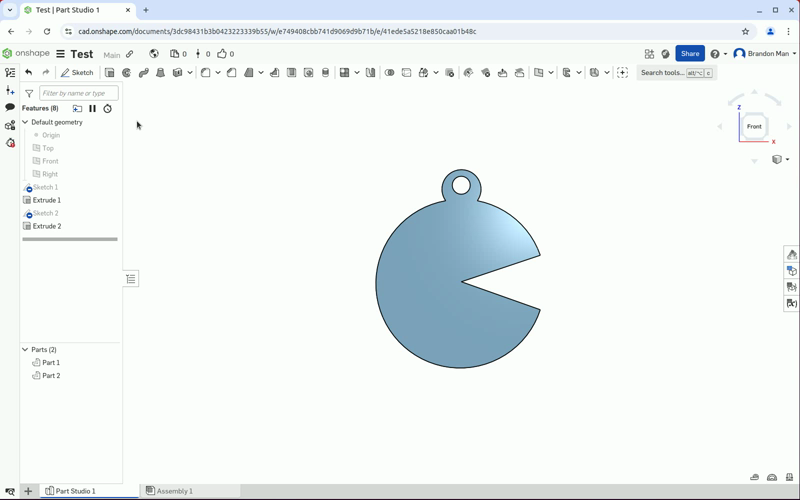
key(shift+h)
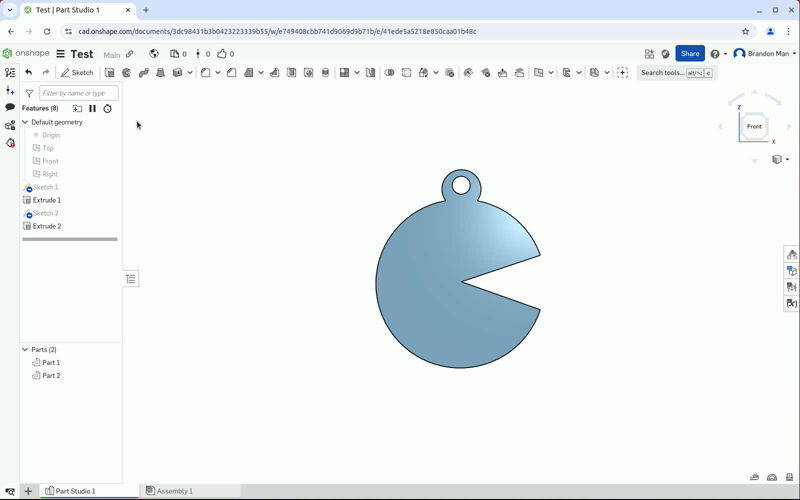
key(shift+h)
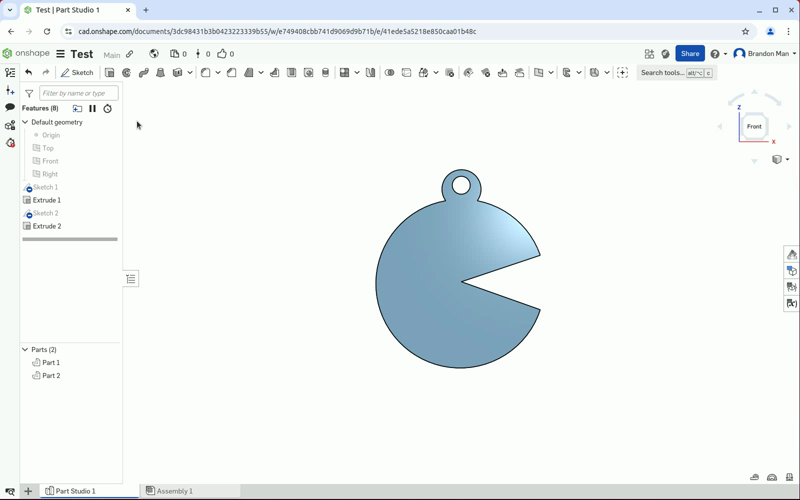
key(shift+7)
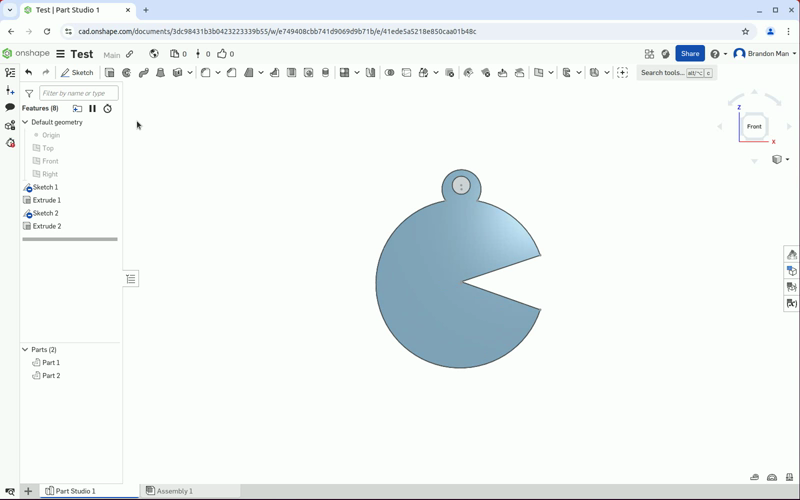
key(left, 2)
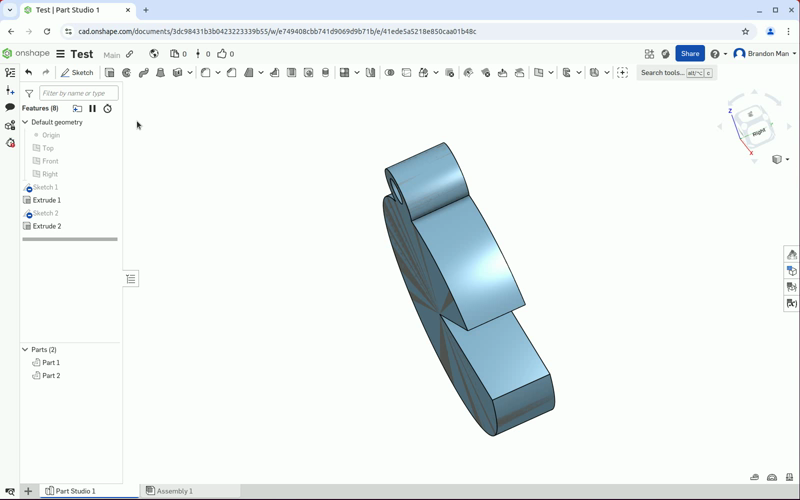
key(down, 2)
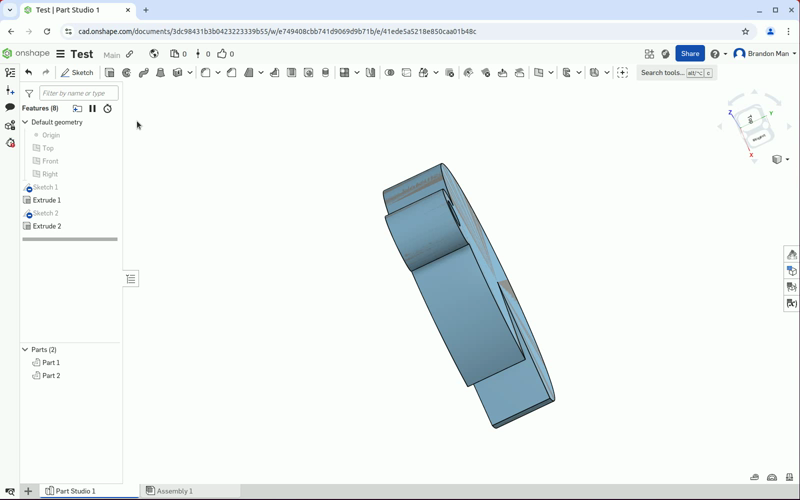
key(up, 2)
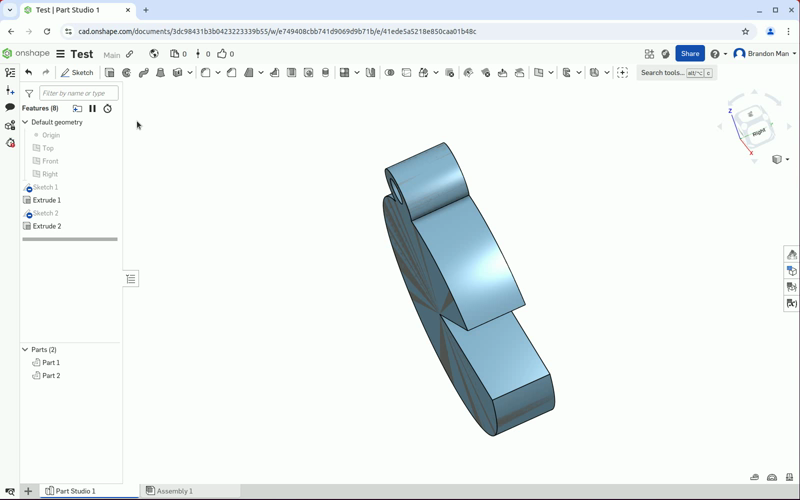
key(right, 2)
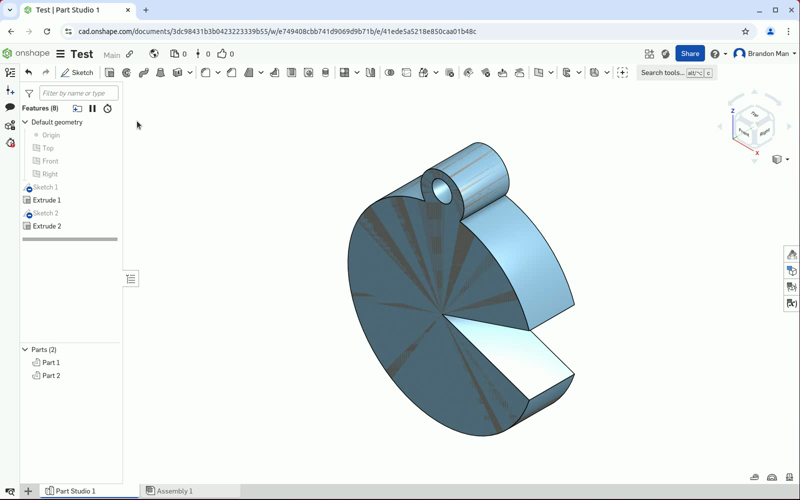
mouse_move(73, 189)
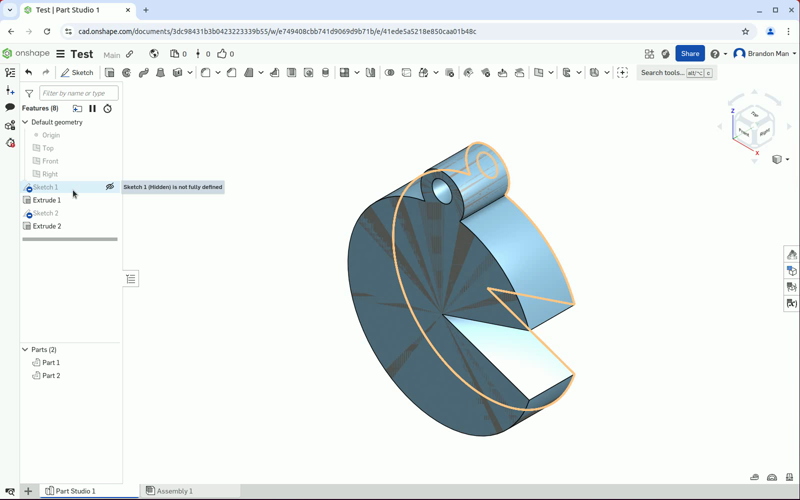
click(73, 189)